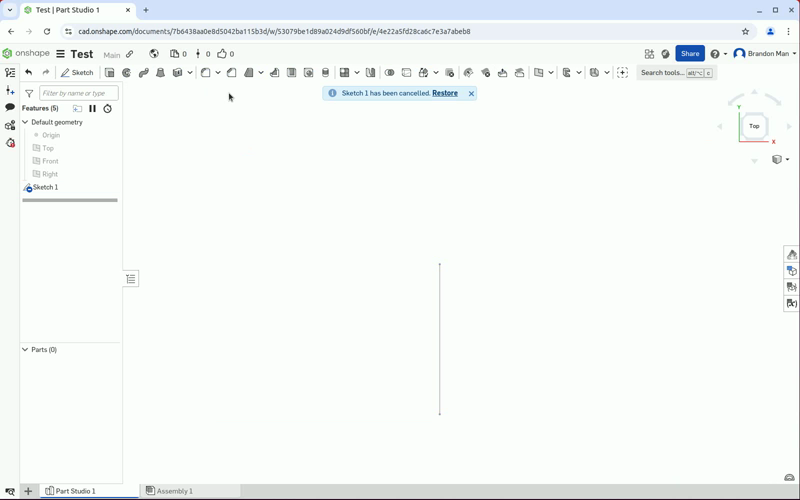
key(shift+h)
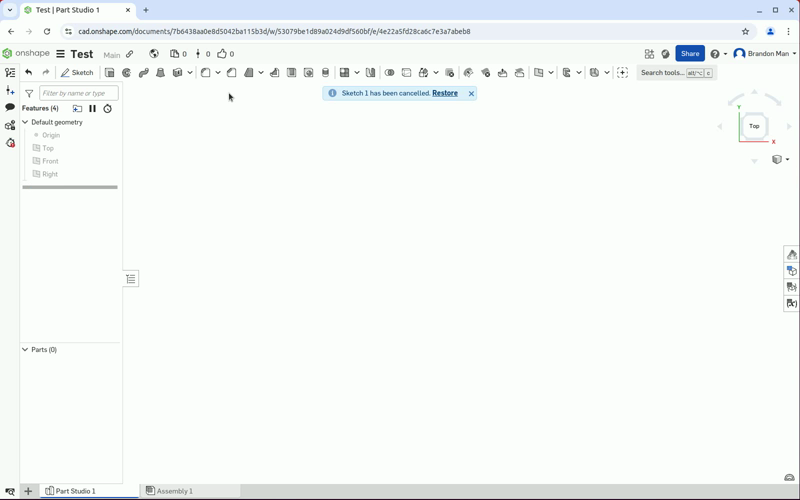
mouse_move(73, 352)
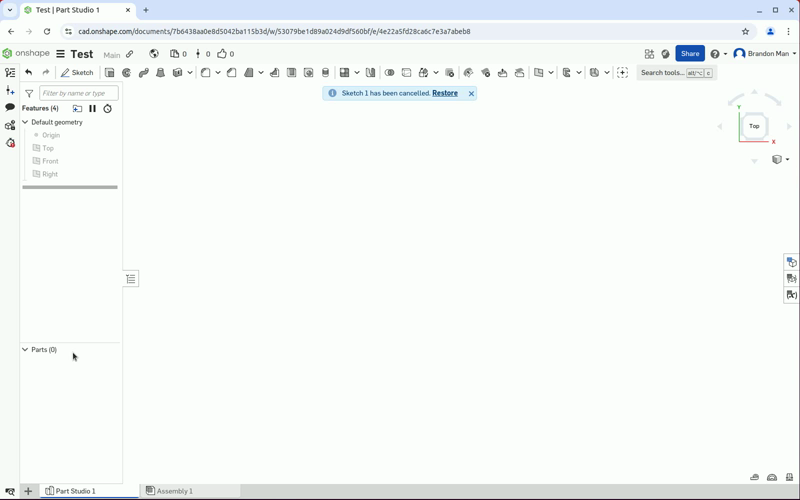
key(y)
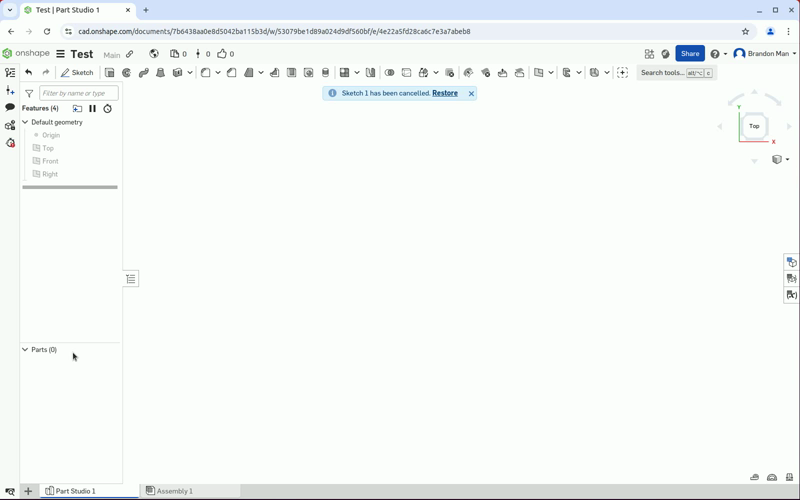
key(shift+p)
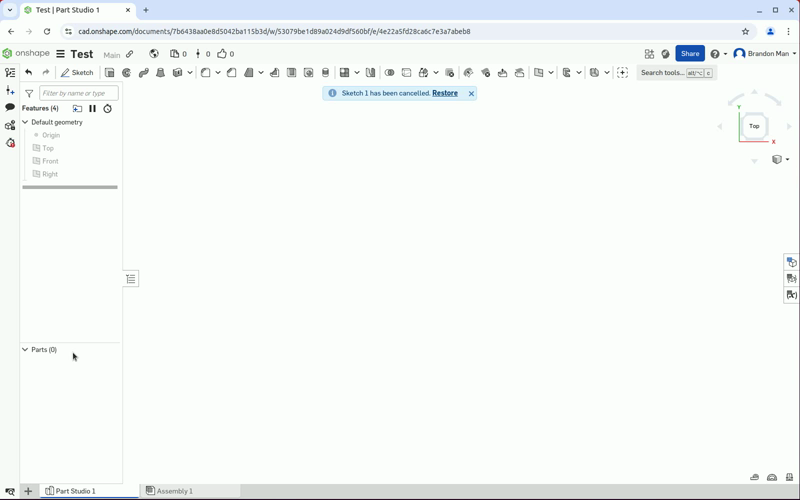
key(space)
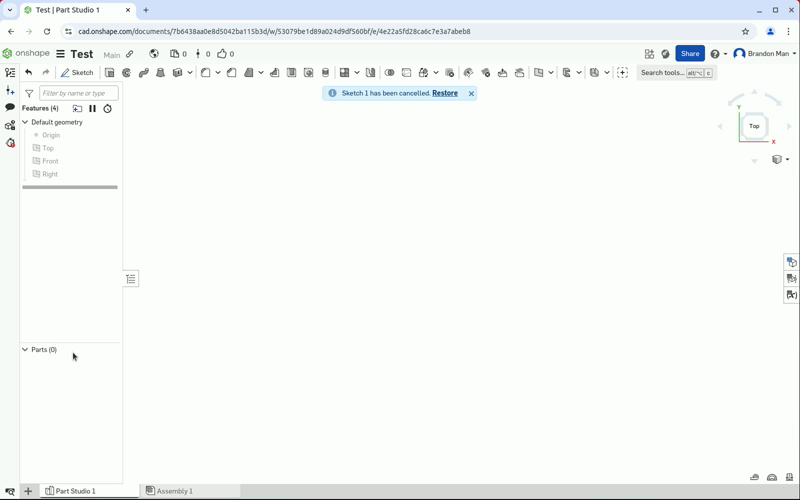
key_down(shift)
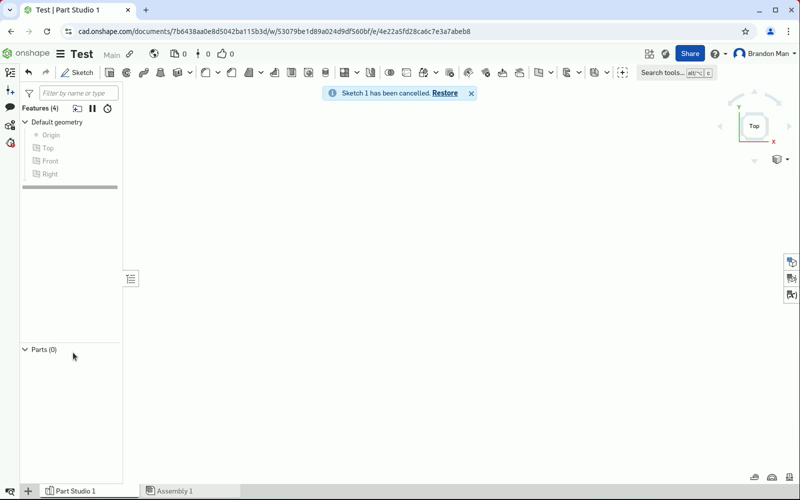
key(up)
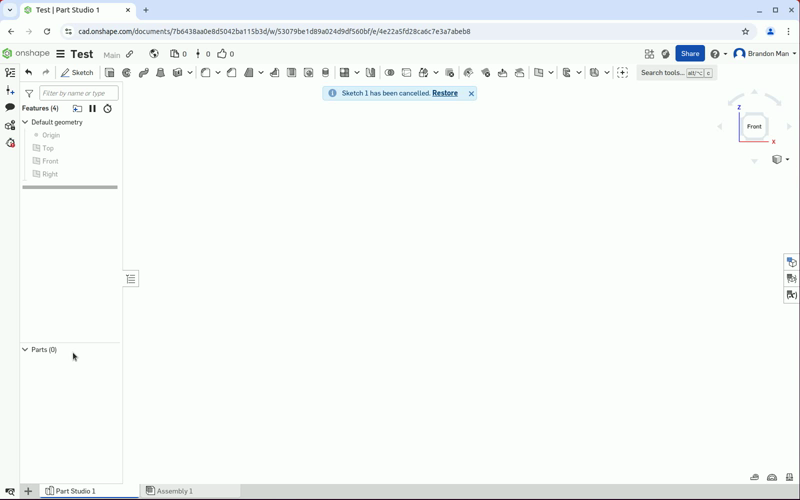
key_up(shift)
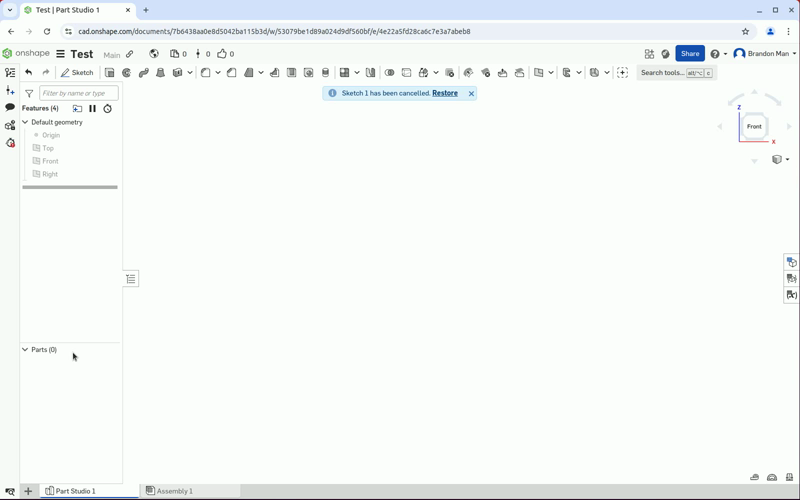
mouse_move(73, 352)
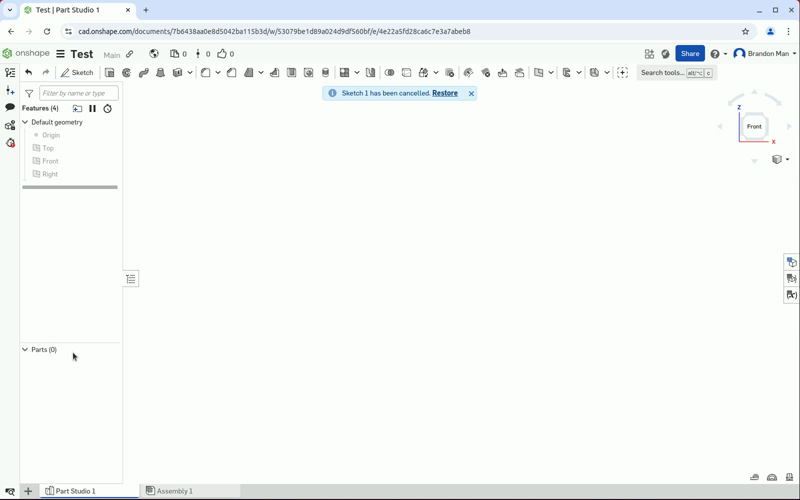
key(shift+y)
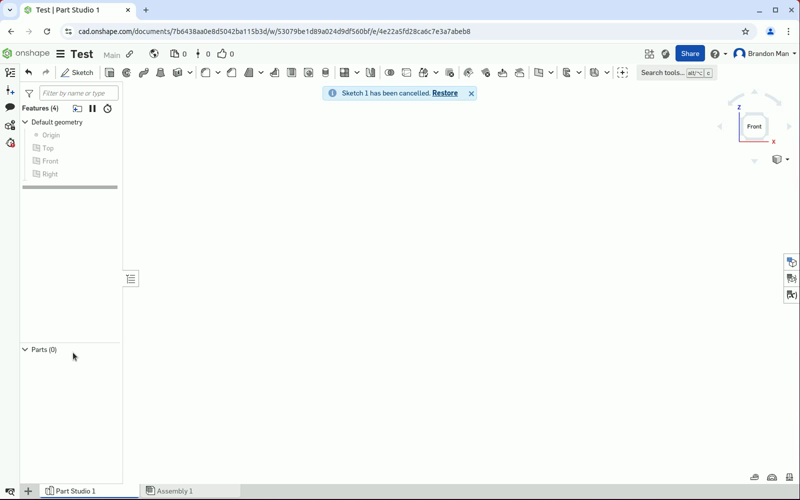
key(shift+s)
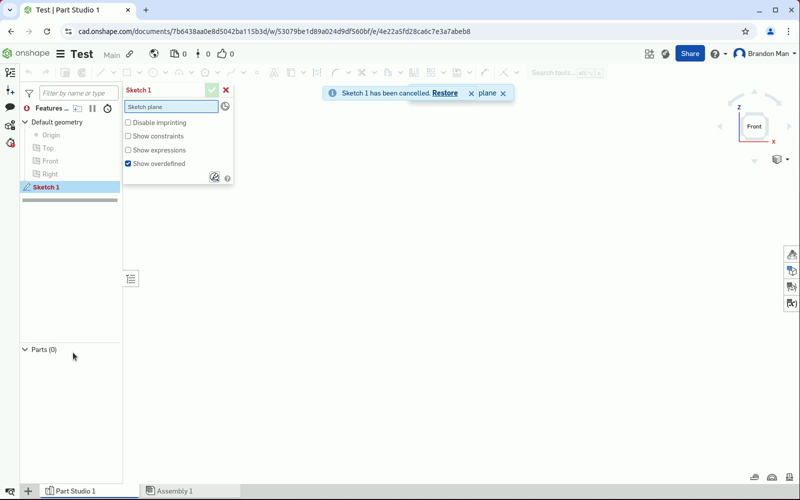
mouse_move(73, 163)
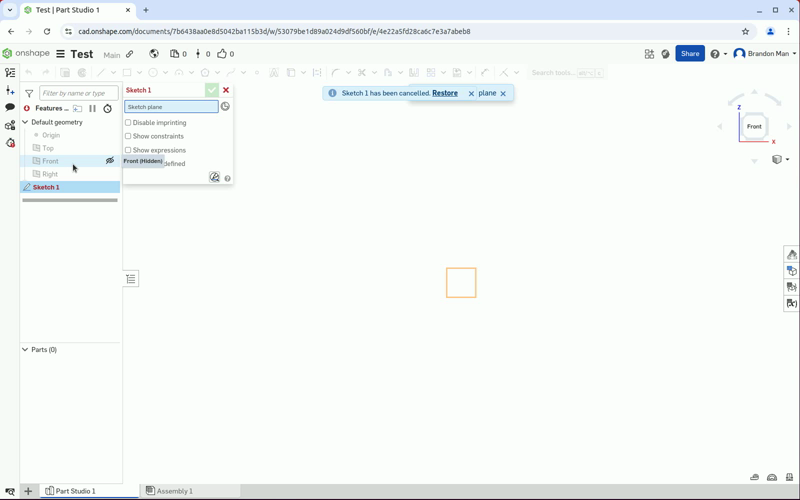
click(73, 163)
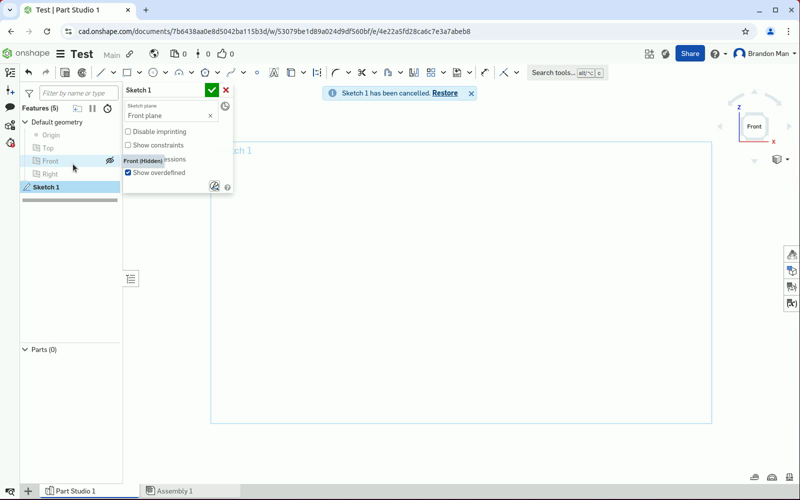
mouse_move(73, 352)
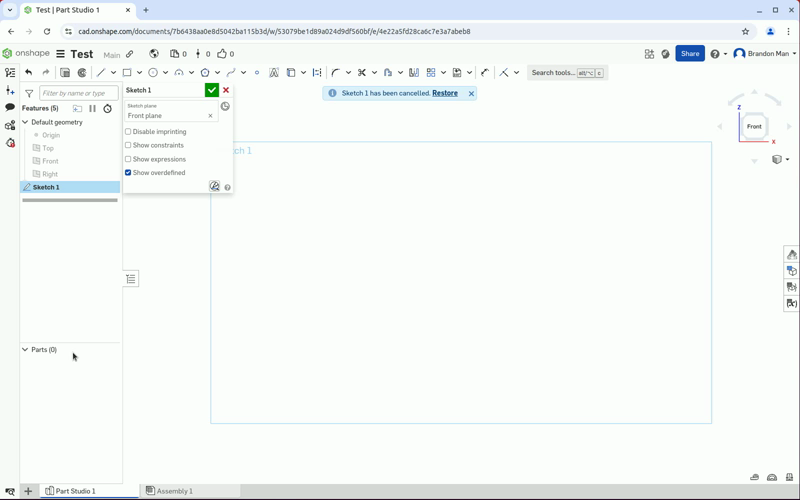
key(y)
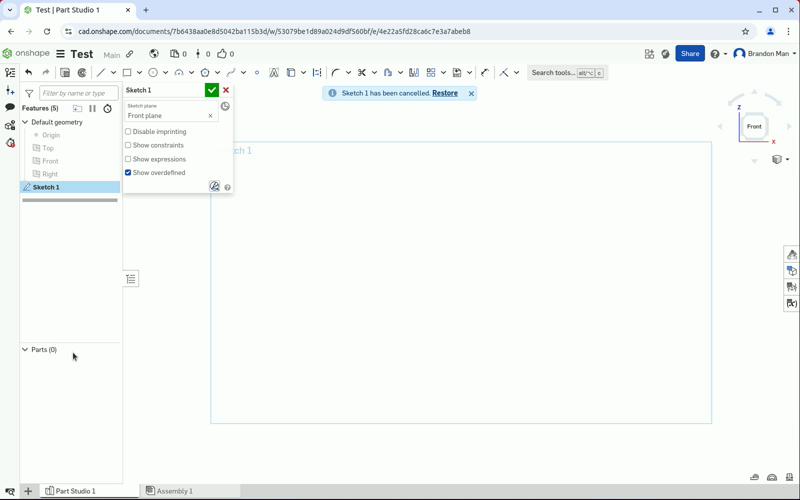
key(l)
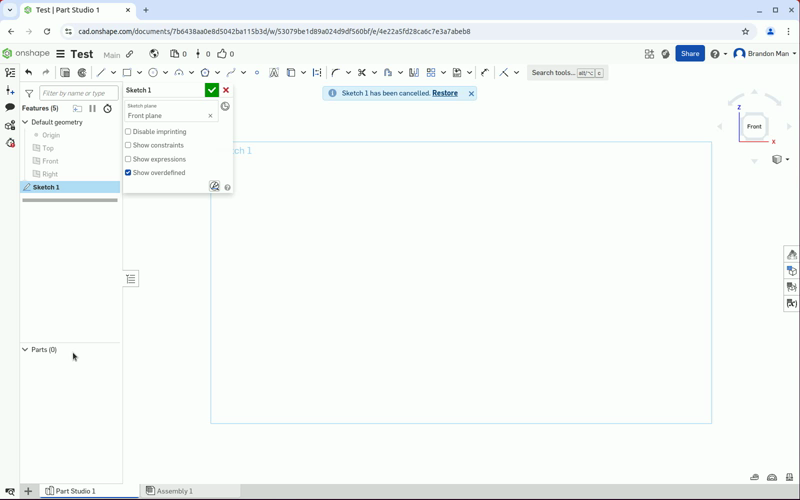
key_down(shift)
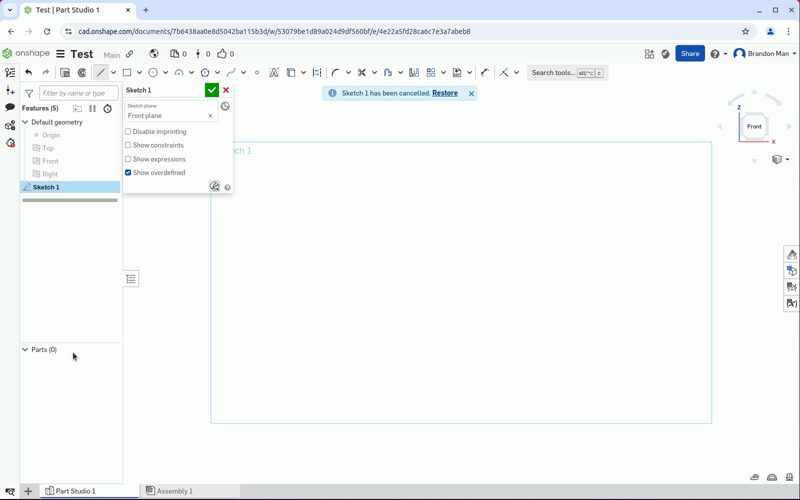
mouse_move(417, 333)
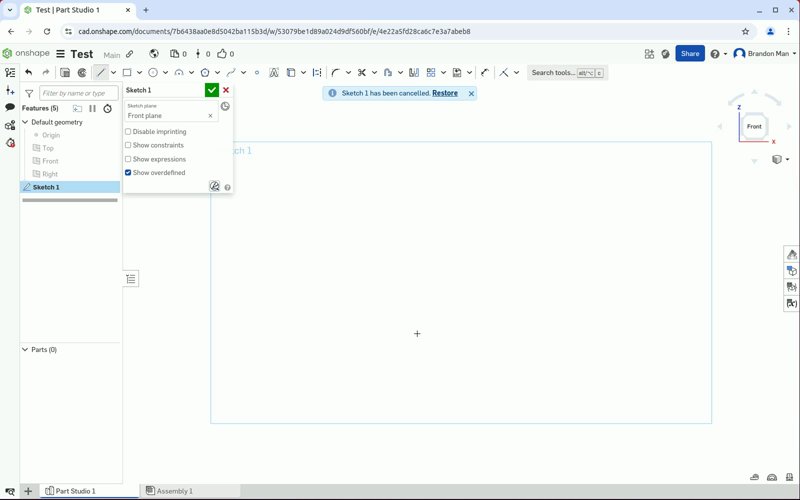
click(417, 333)
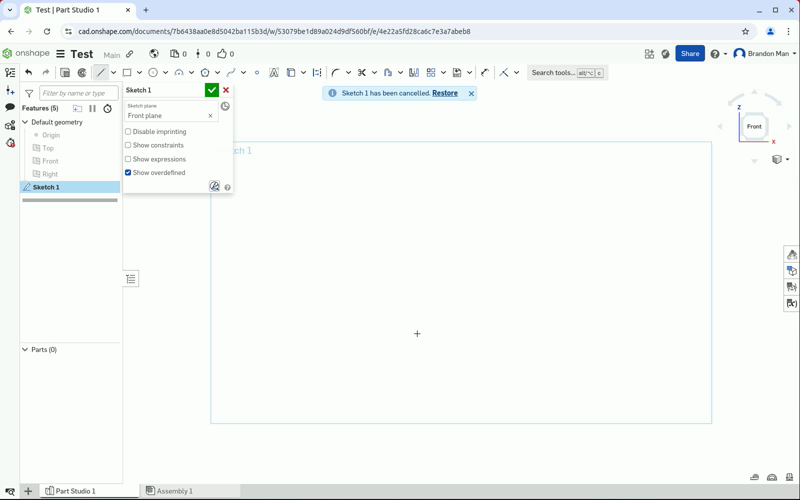
key_up(shift)
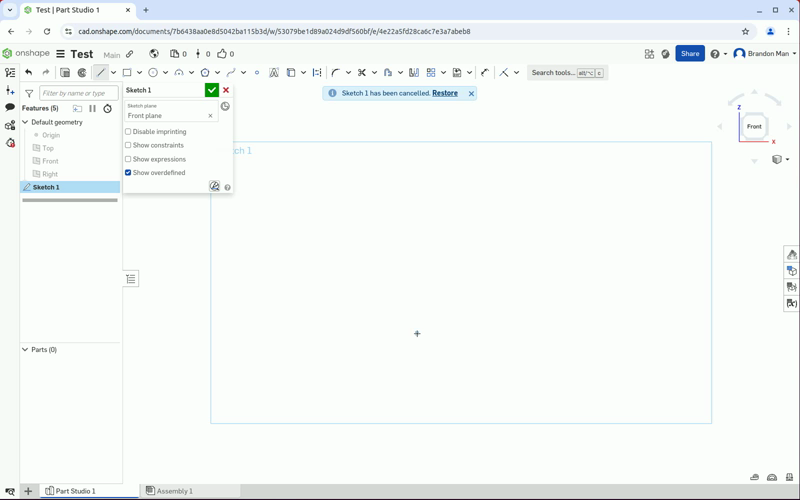
key_down(shift)
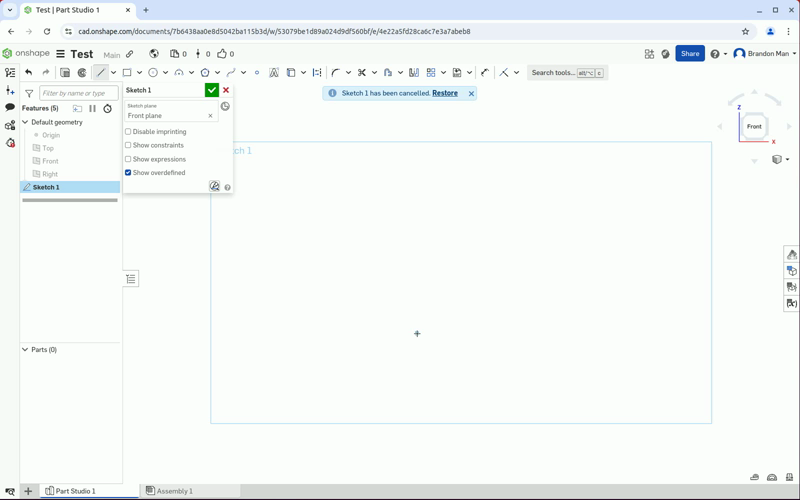
mouse_move(504, 333)
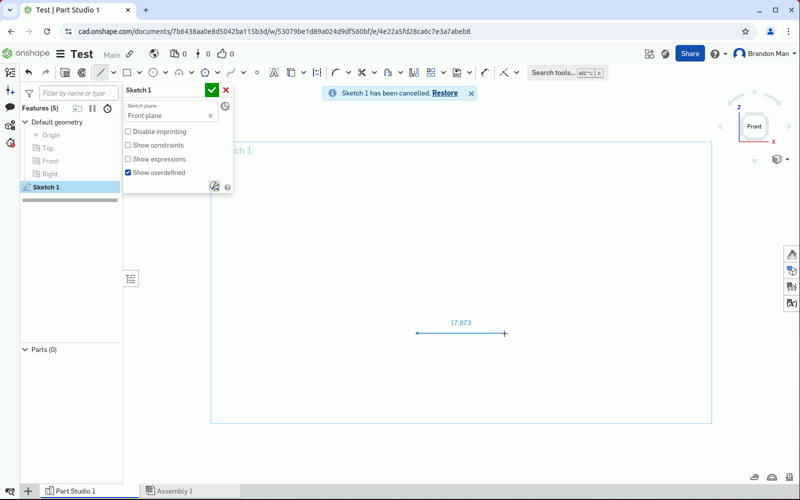
click(504, 333)
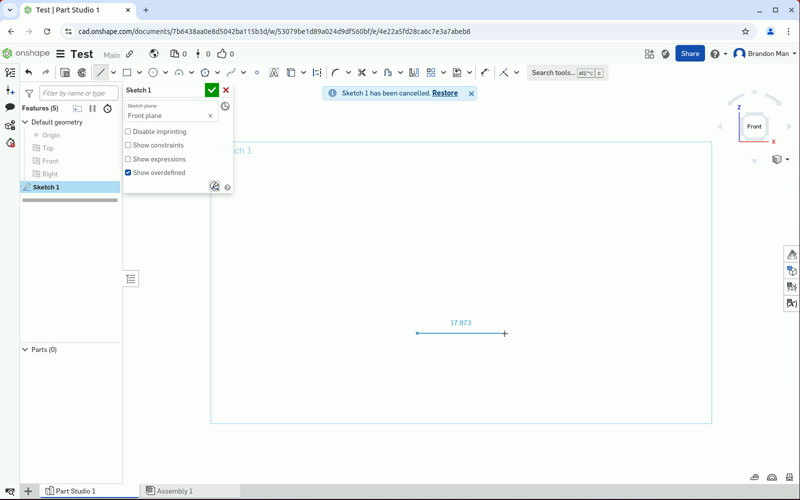
key_up(shift)
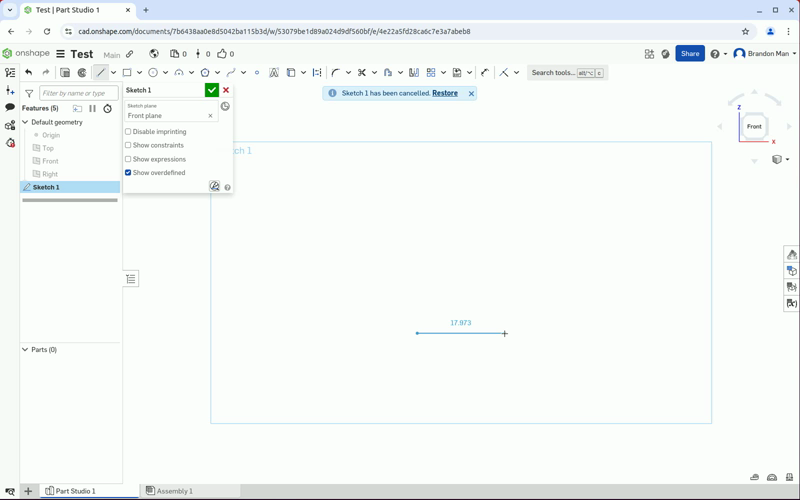
key_down(shift)
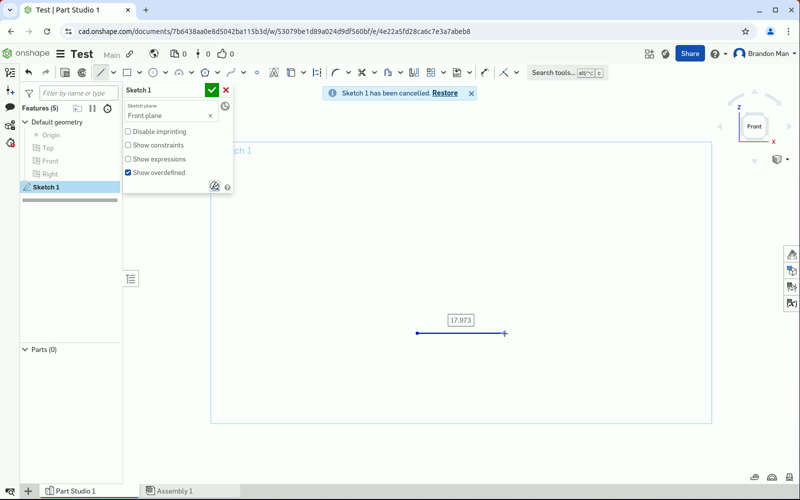
mouse_move(504, 233)
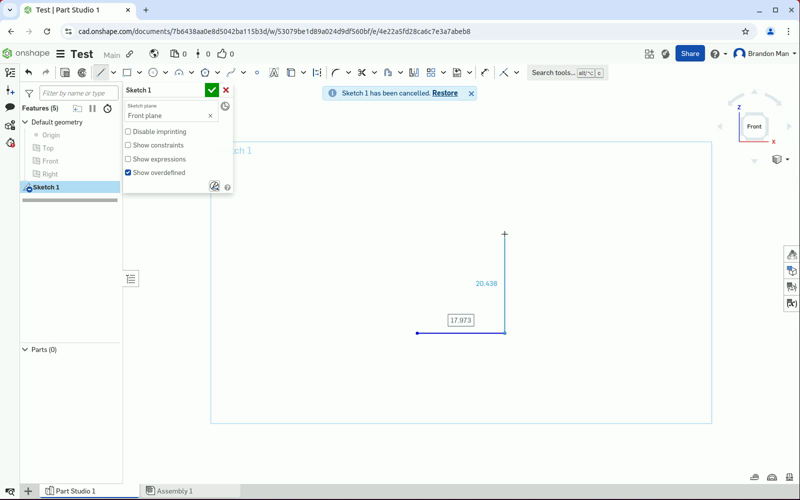
click(504, 233)
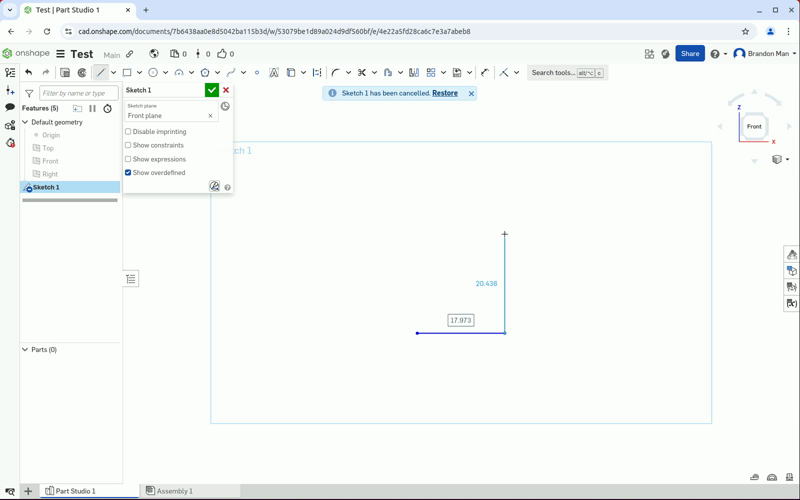
key_up(shift)
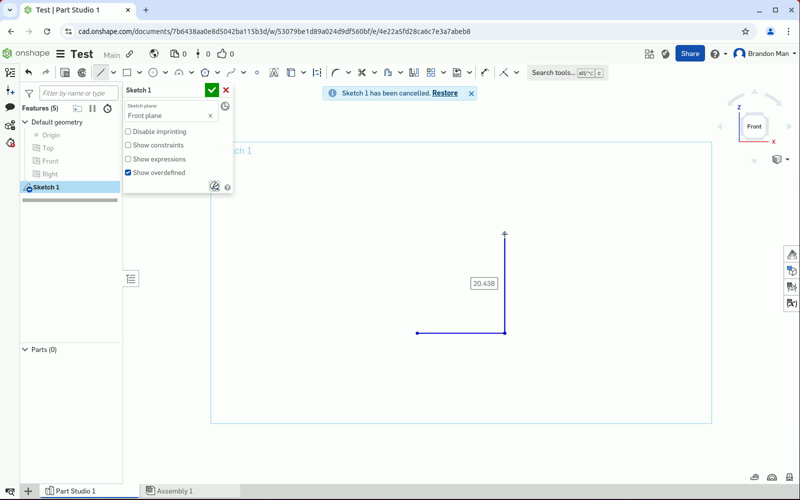
key_down(shift)
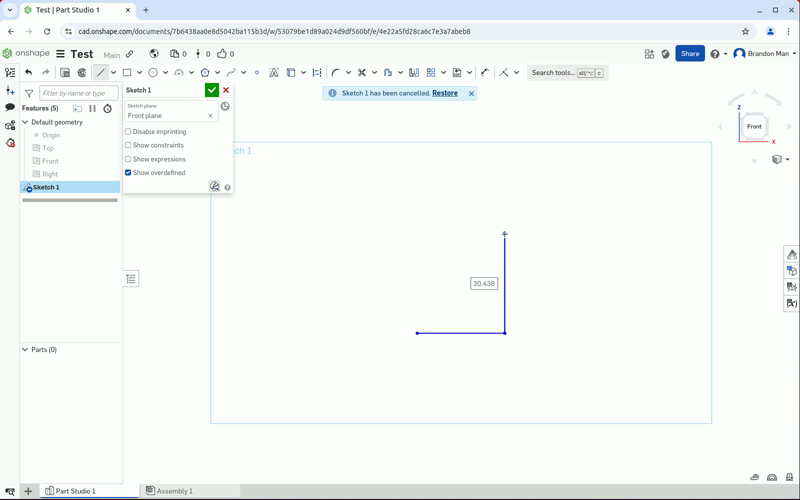
mouse_move(417, 233)
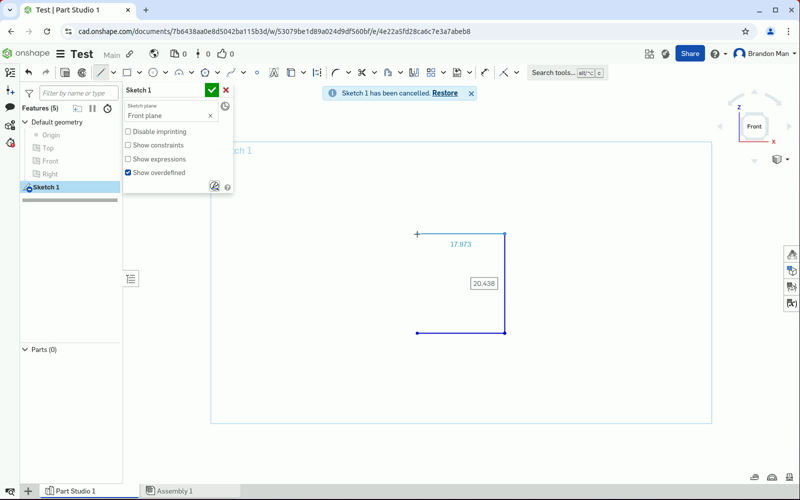
click(417, 233)
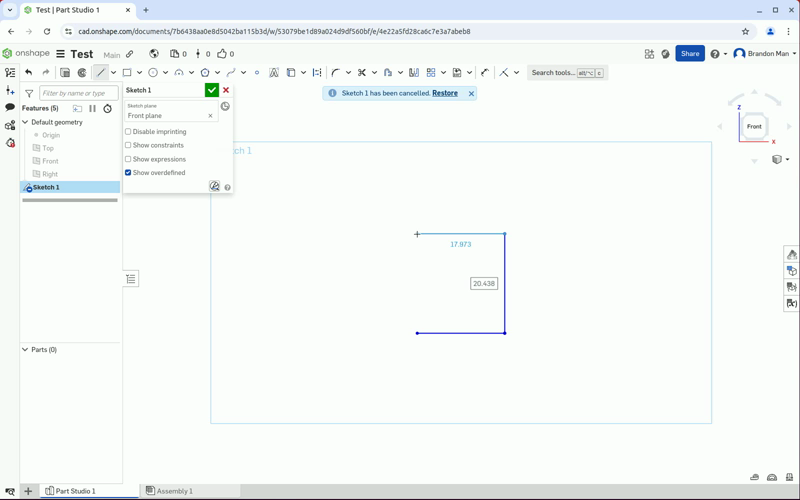
key_up(shift)
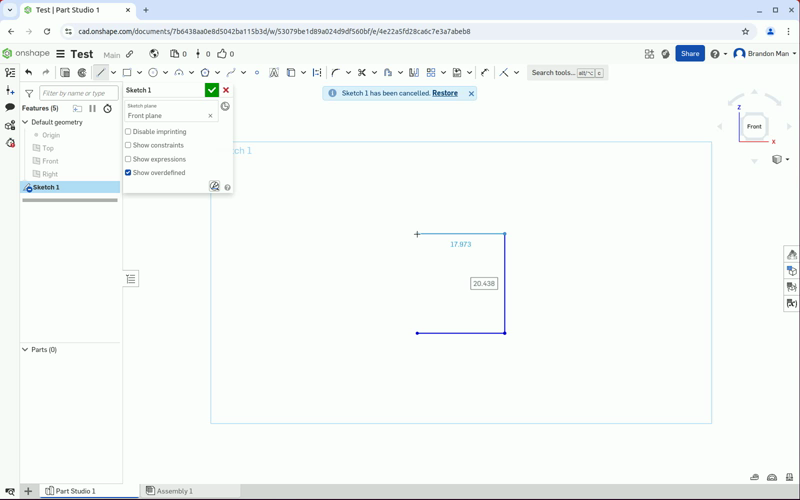
key_down(shift)
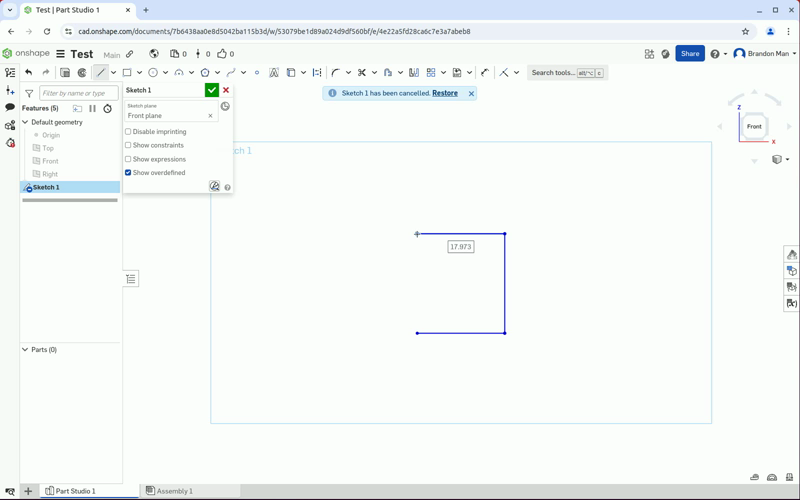
mouse_move(417, 333)
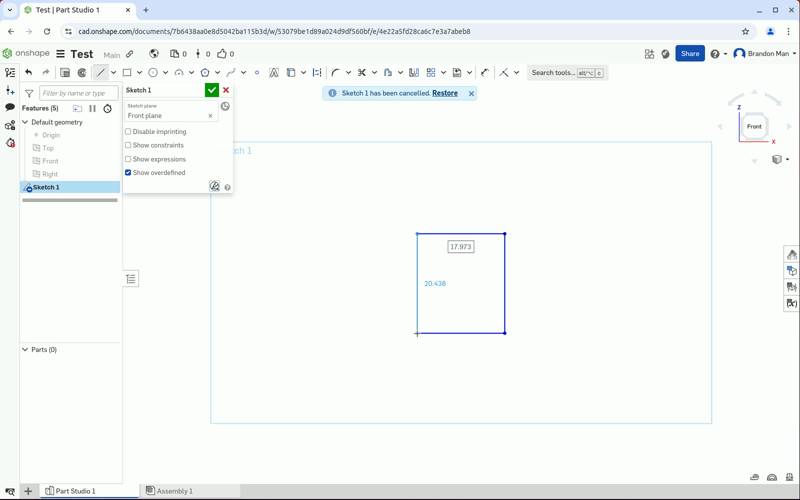
key_up(shift)
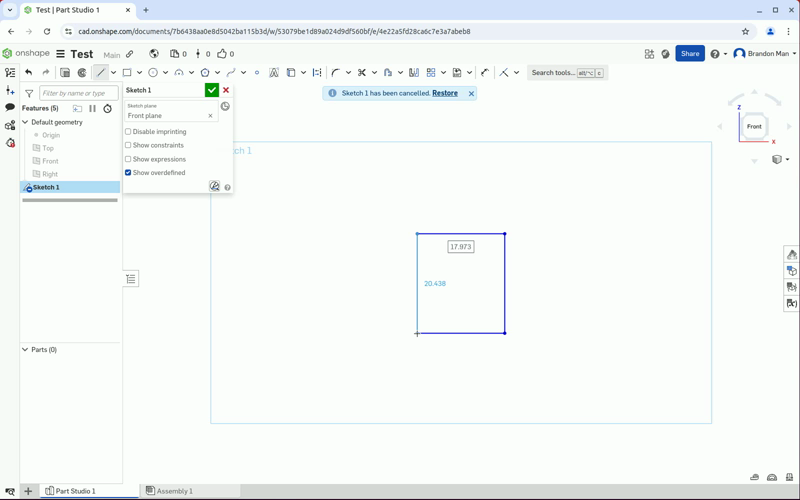
click(417, 333)
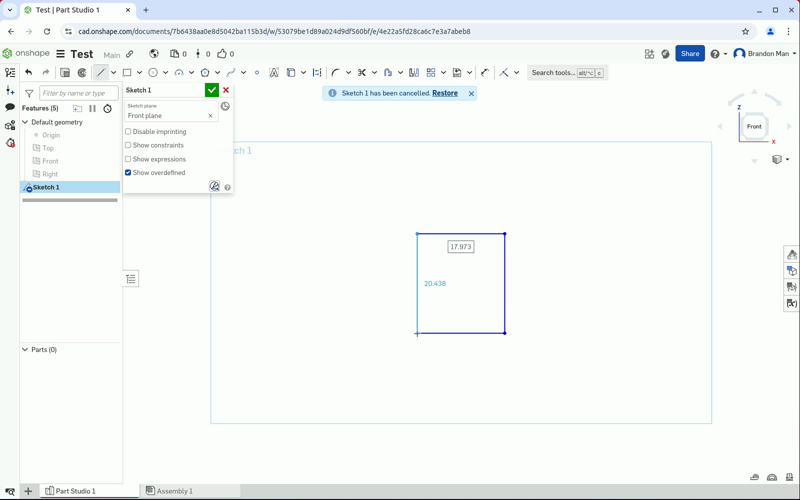
key(esc)
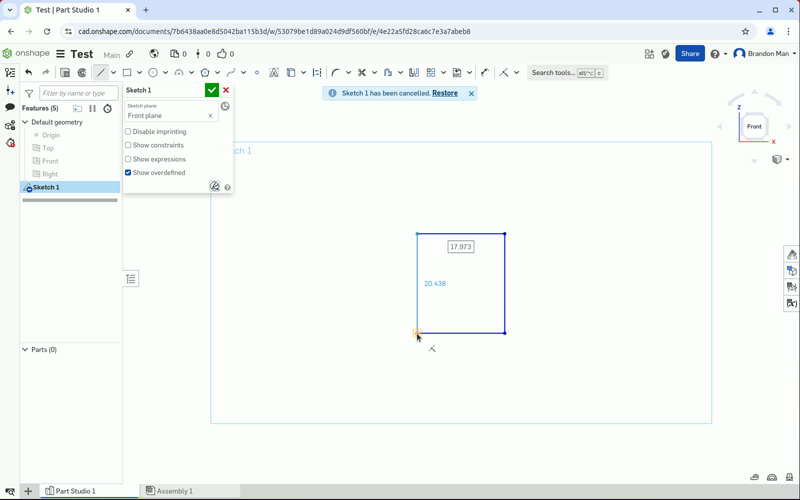
mouse_move(455, 314)
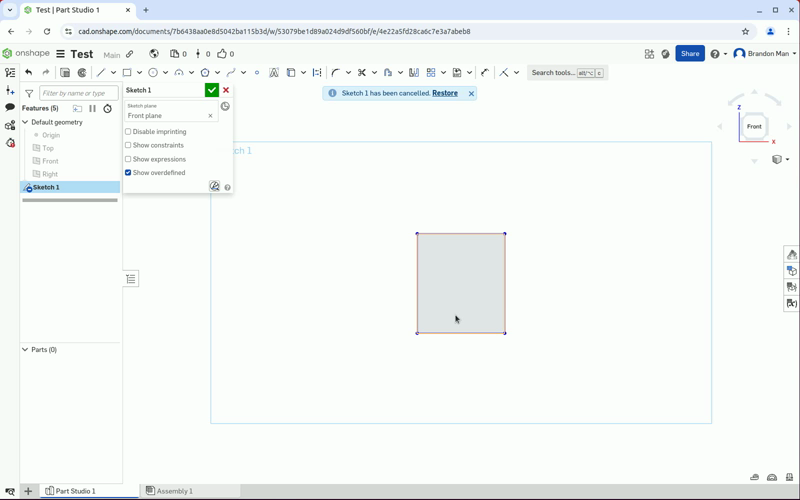
click(455, 314)
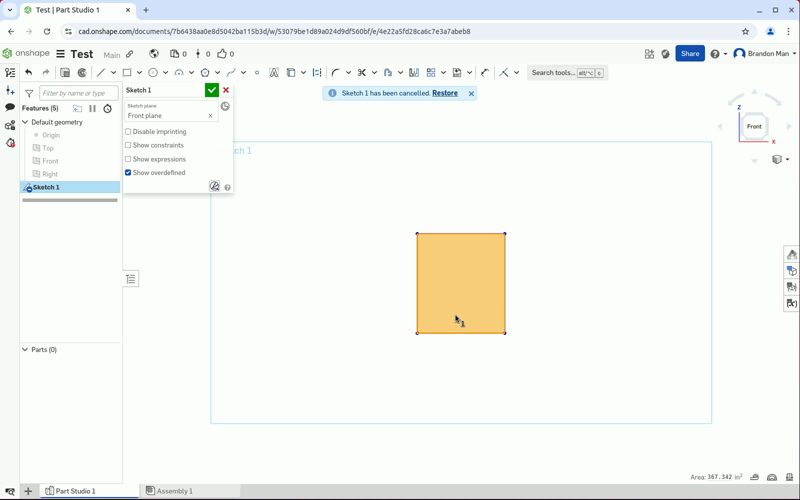
mouse_move(73, 352)
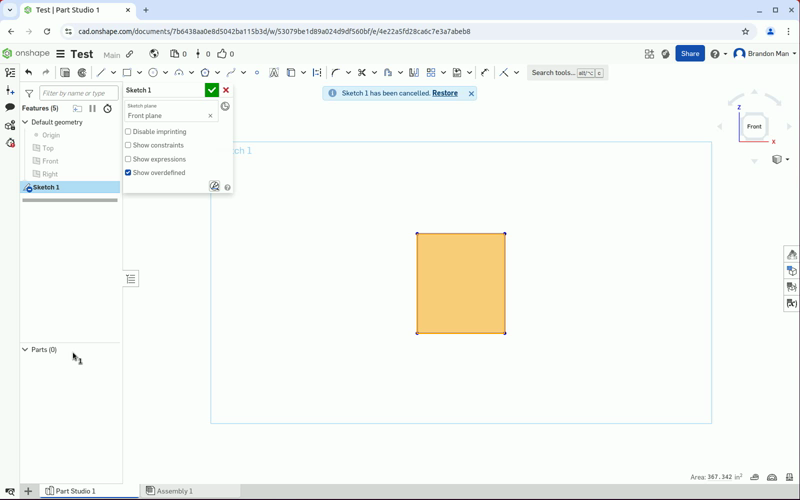
key(shift+y)
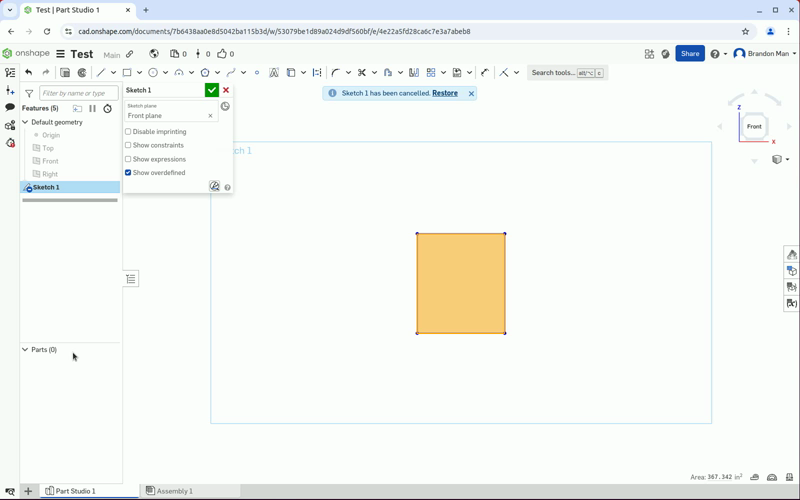
key(shift+e)
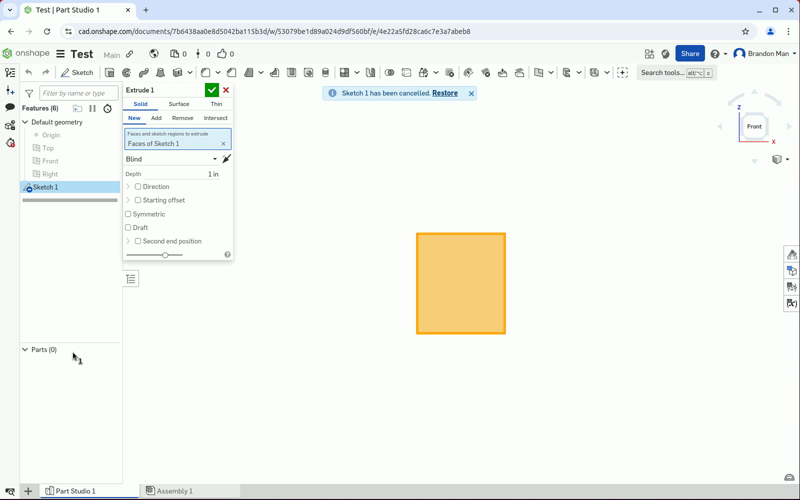
mouse_move(143, 106)
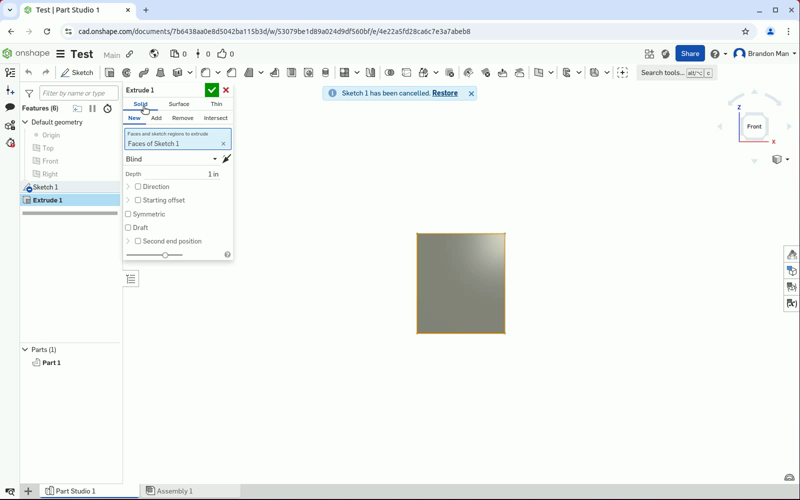
click(143, 106)
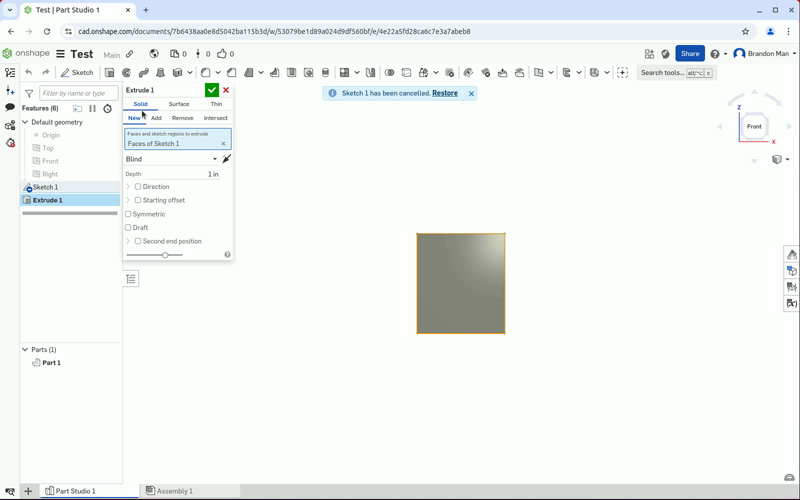
mouse_move(137, 120)
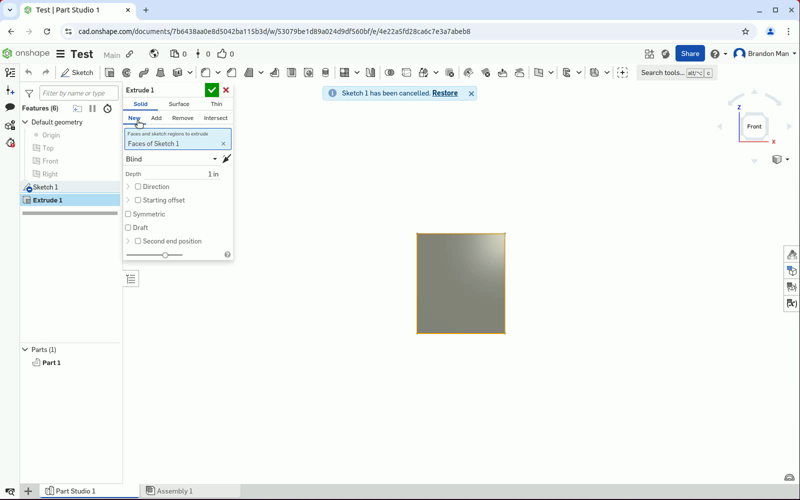
click(137, 120)
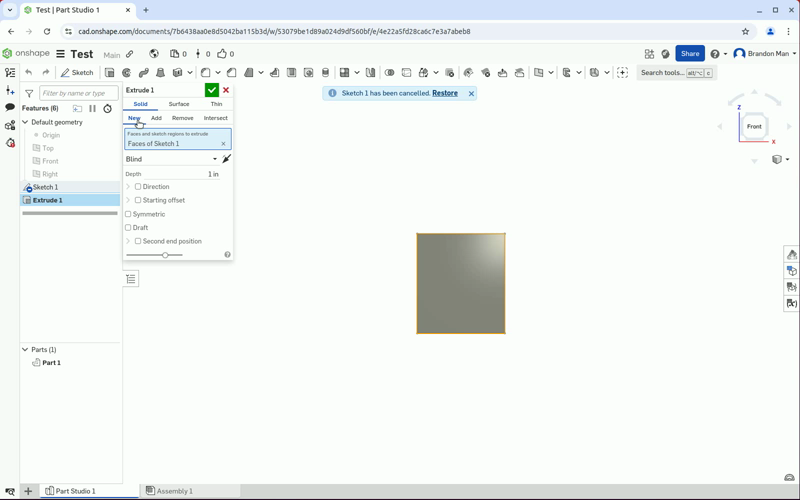
key(tab, 4)
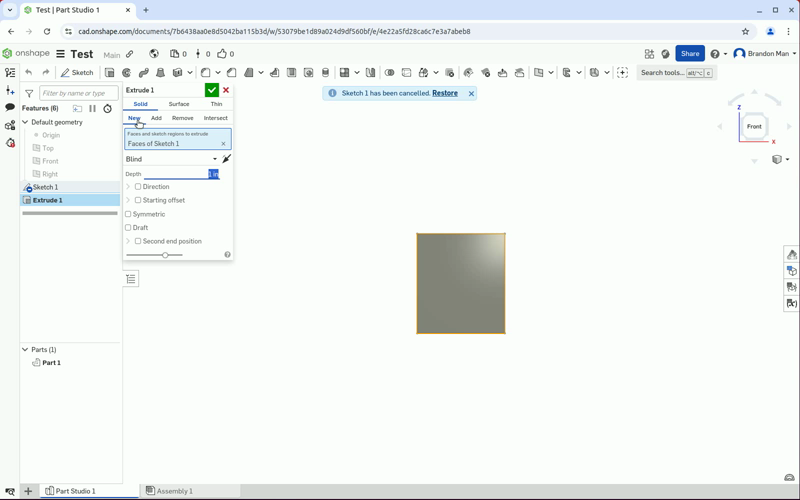
text(10.11)
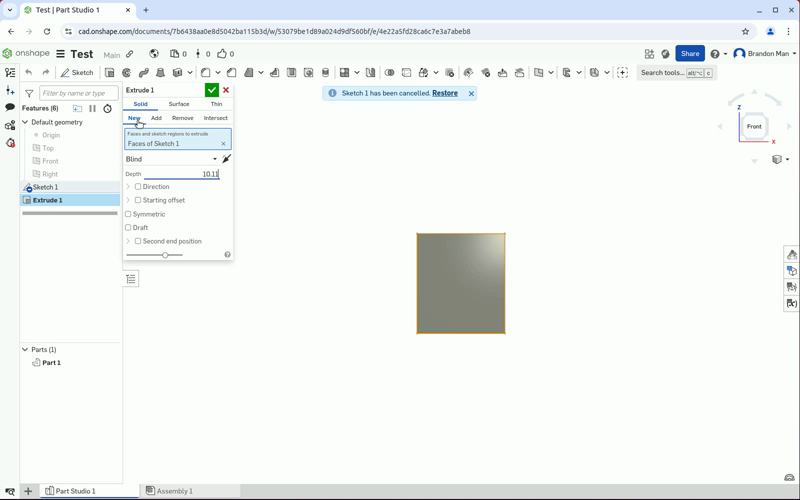
key(tab, 3)
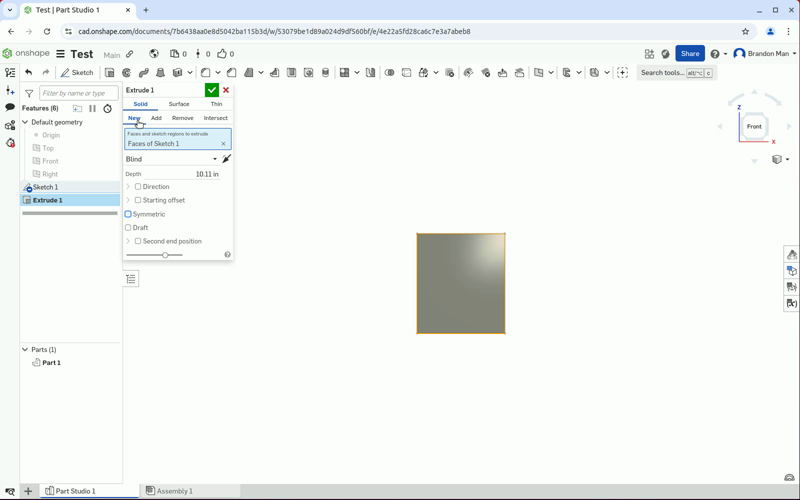
key(space)
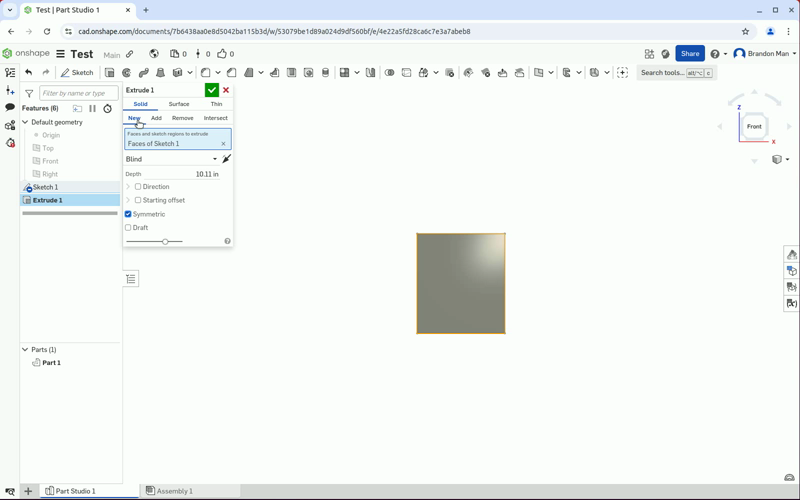
key(enter)
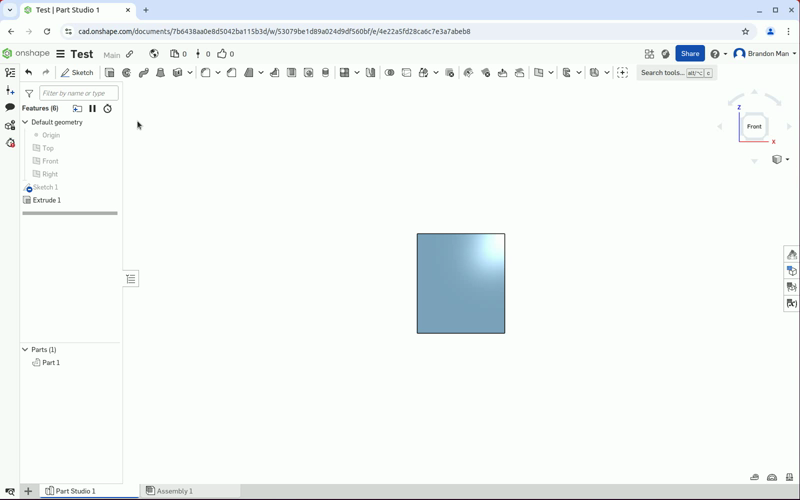
key(shift+h)
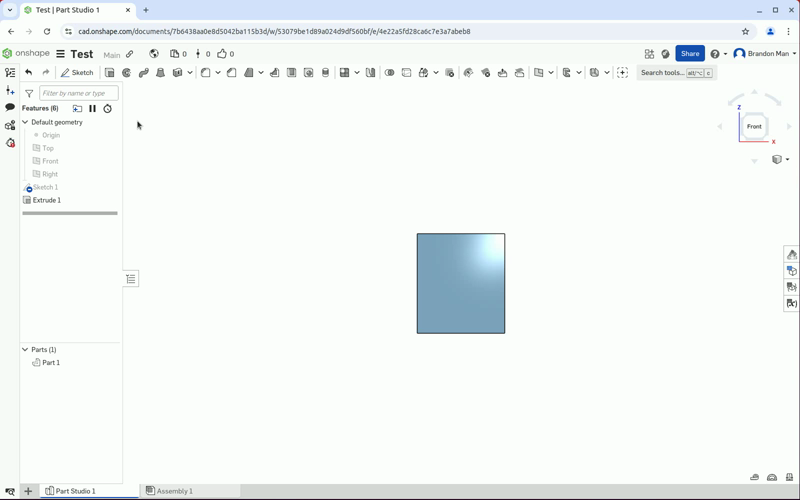
key(shift+h)
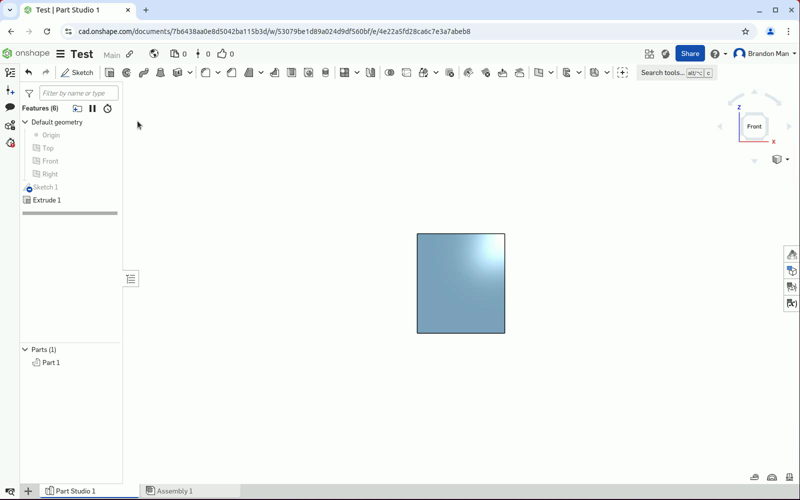
mouse_move(73, 189)
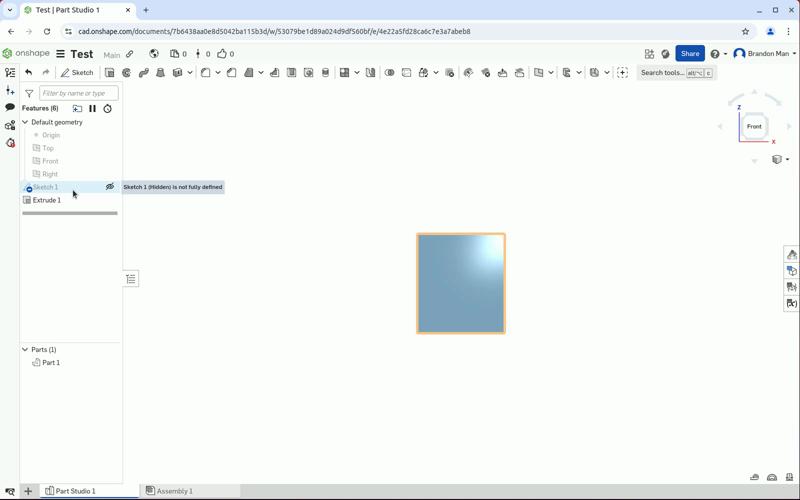
click(73, 189)
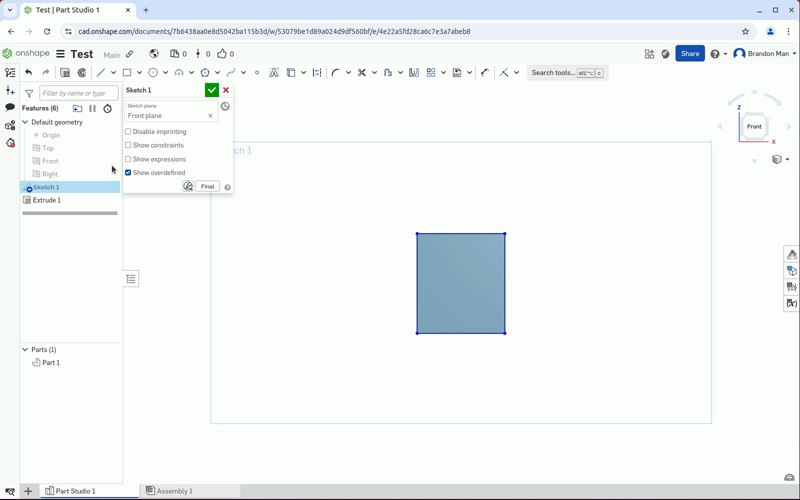
mouse_move(229, 92)
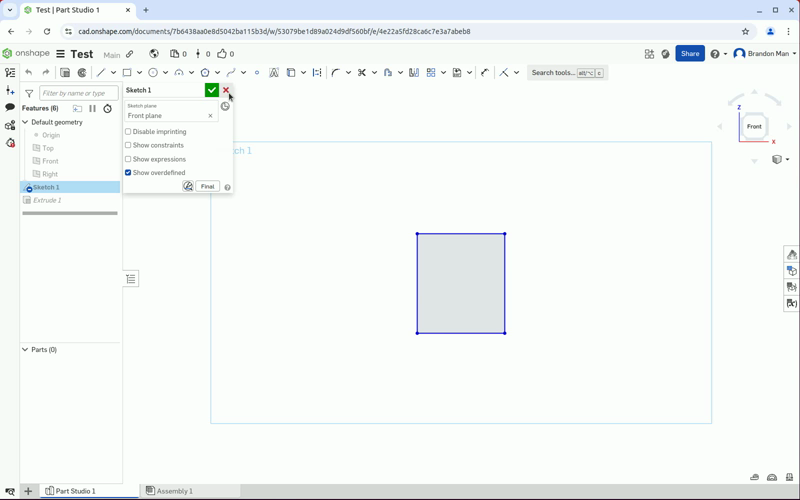
click(229, 92)
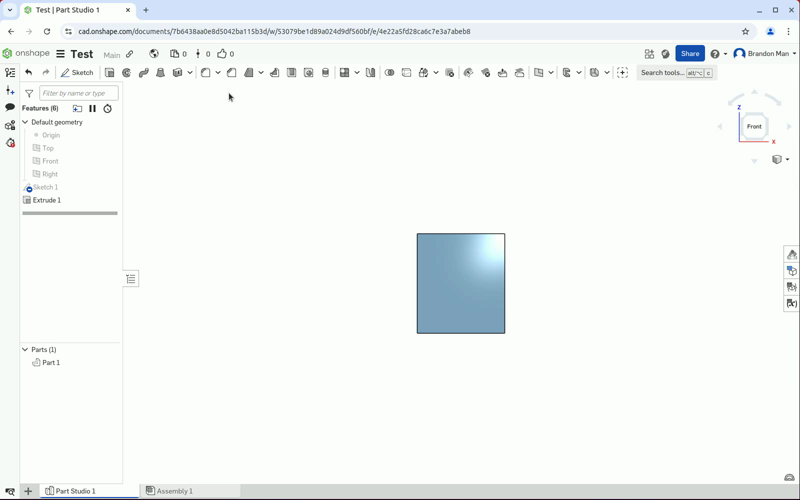
mouse_move(73, 352)
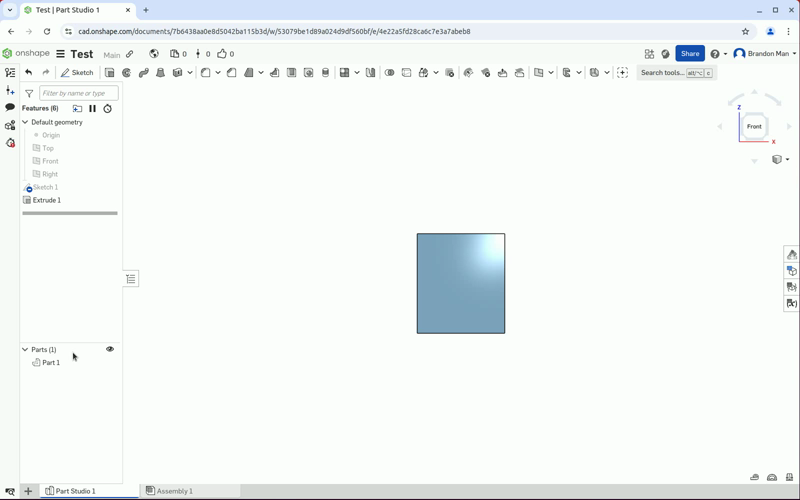
key(y)
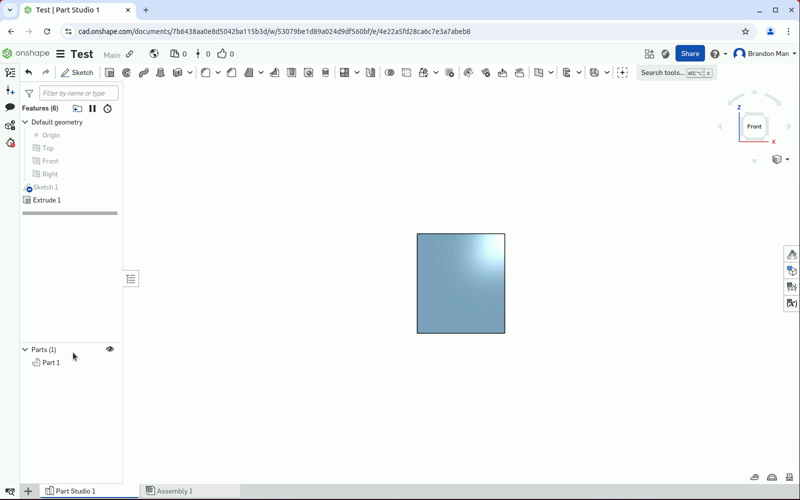
key(shift+p)
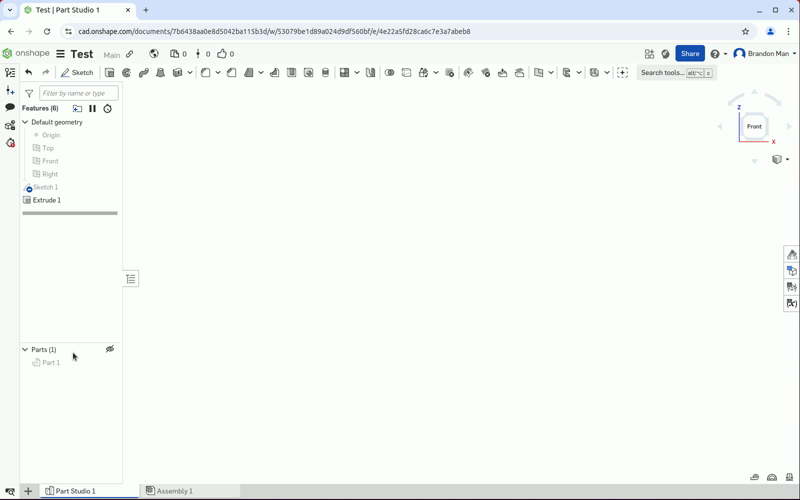
key(space)
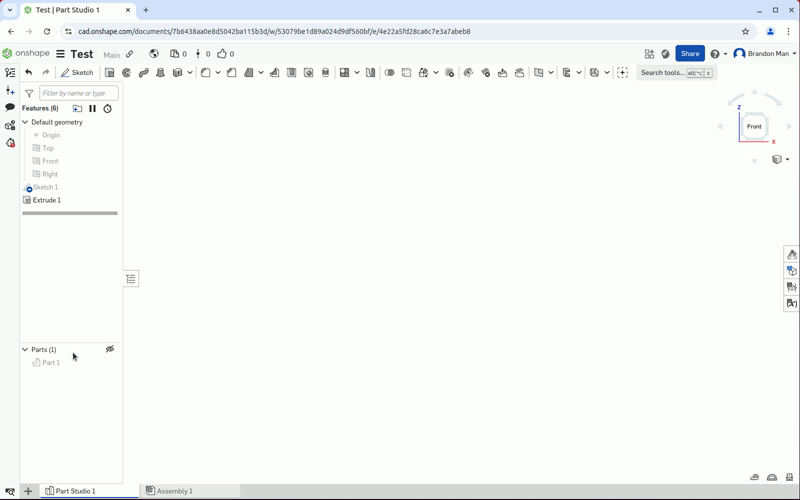
key_down(shift)
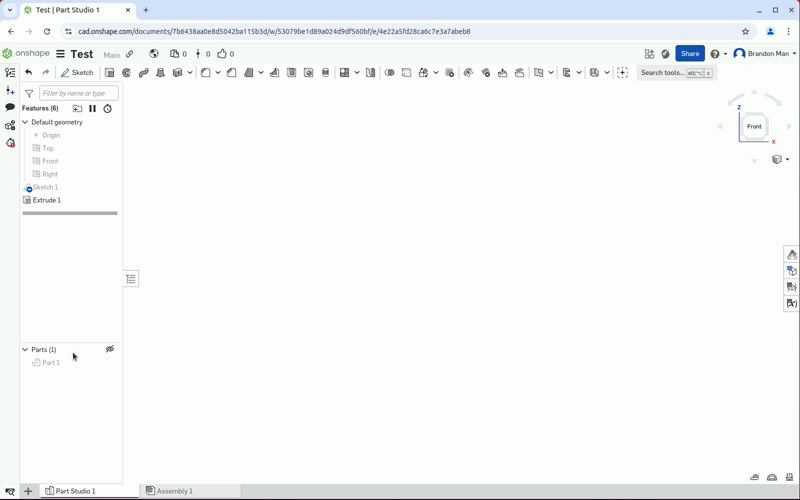
key(down)
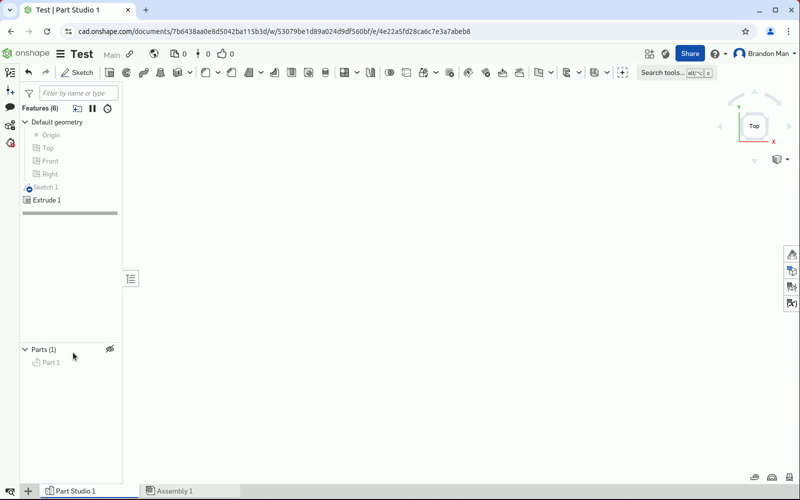
key_up(shift)
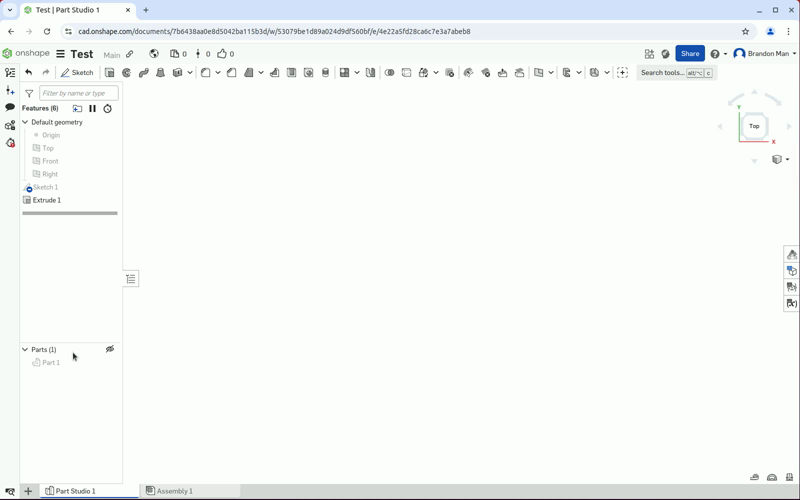
mouse_move(73, 352)
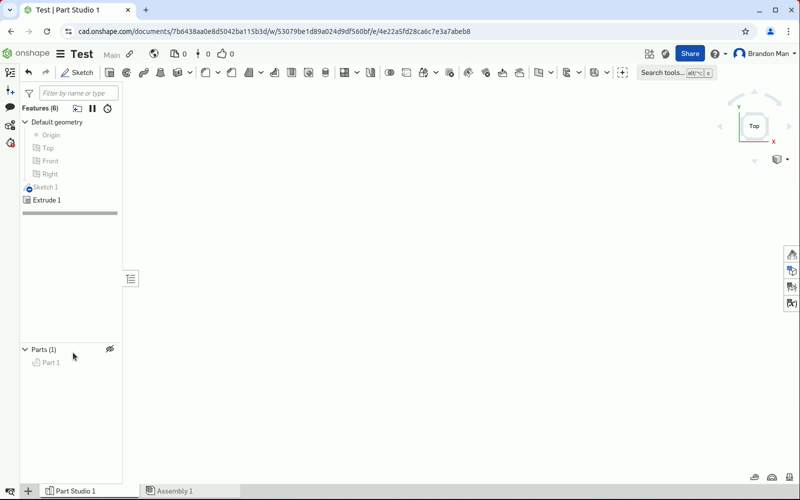
key(shift+y)
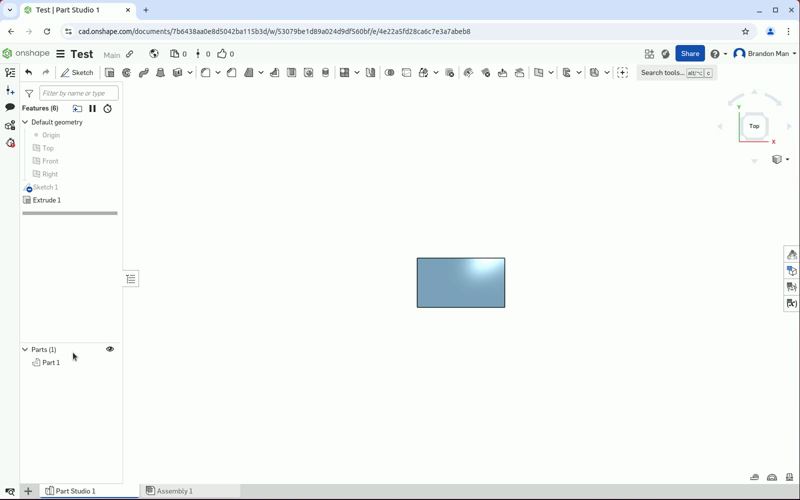
mouse_move(541, 75)
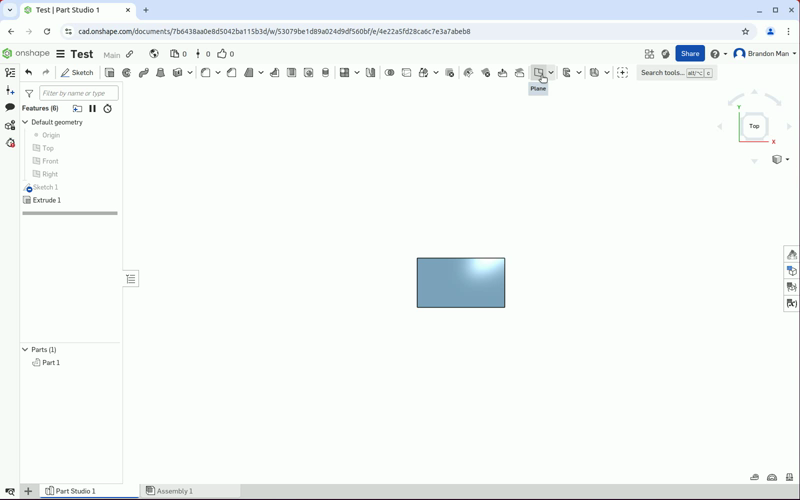
click(541, 75)
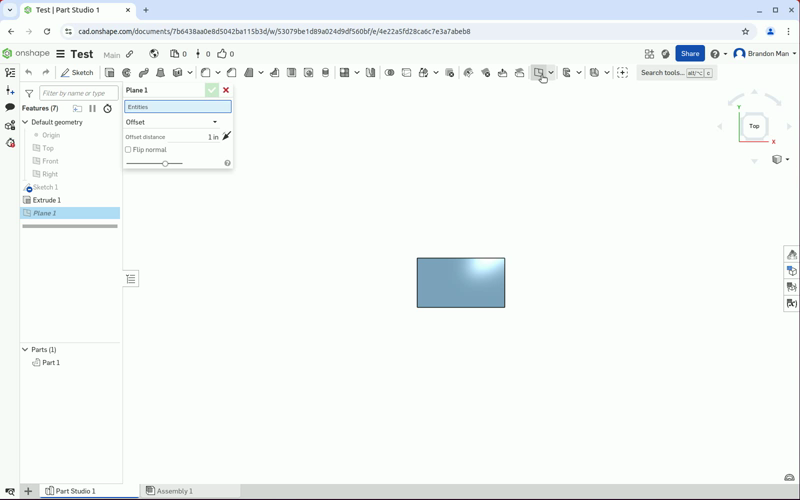
mouse_move(73, 150)
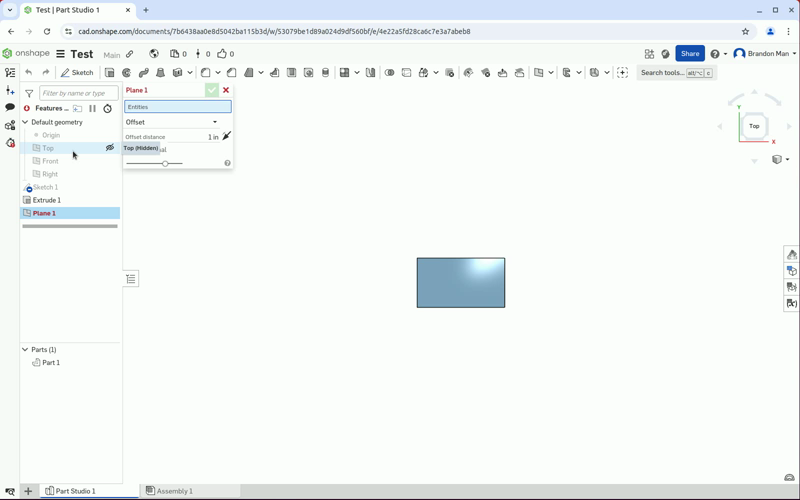
click(73, 150)
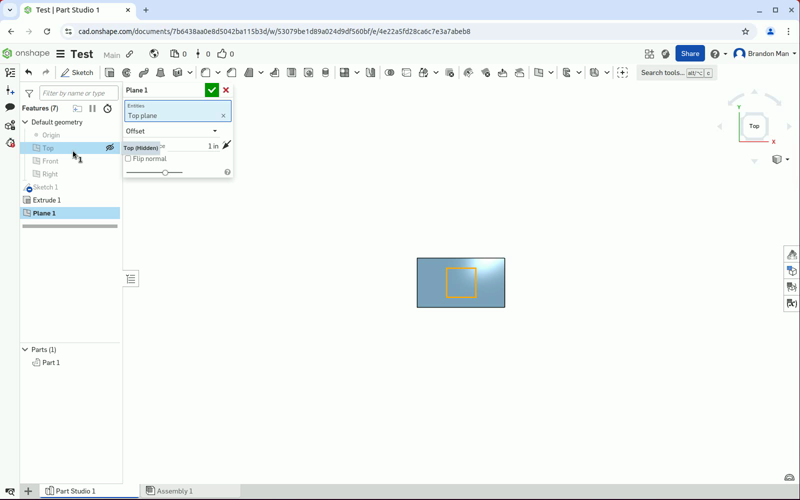
key(tab, 2)
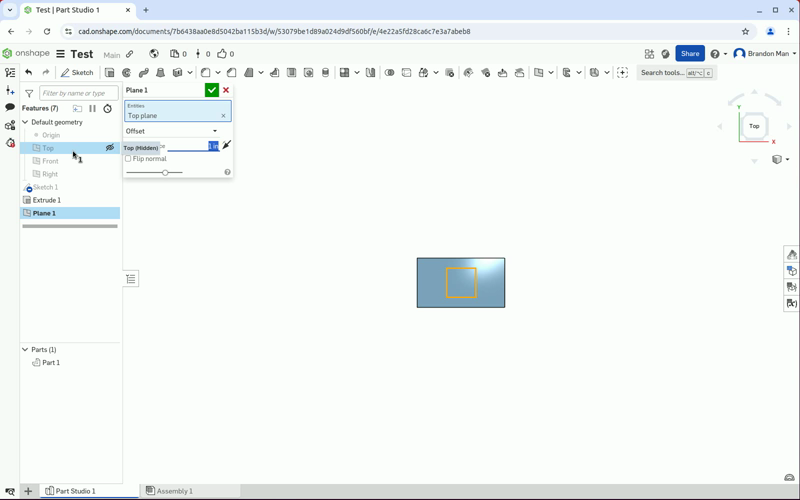
text(10.352)
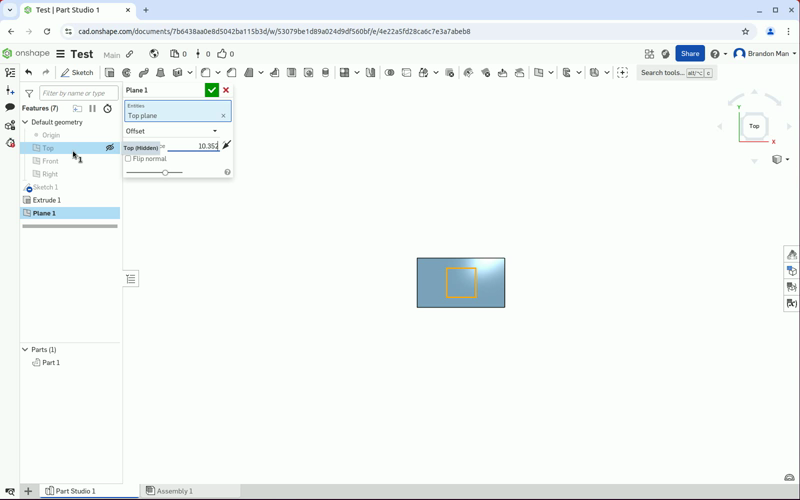
key(enter, 2)
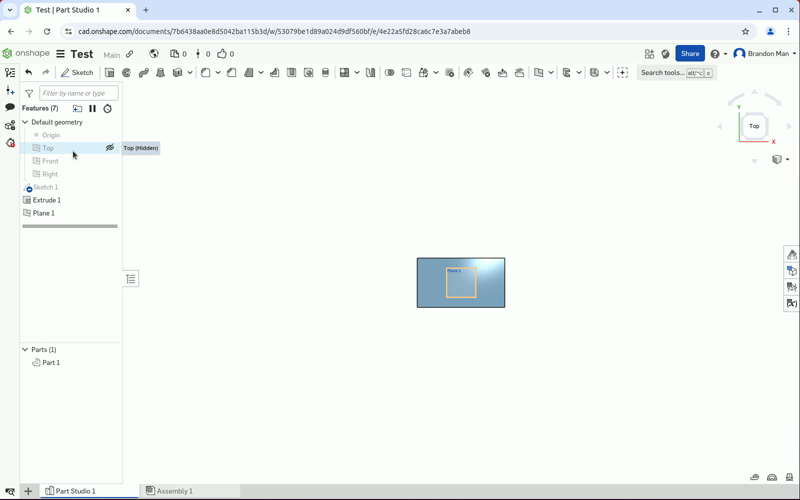
key(shift+s)
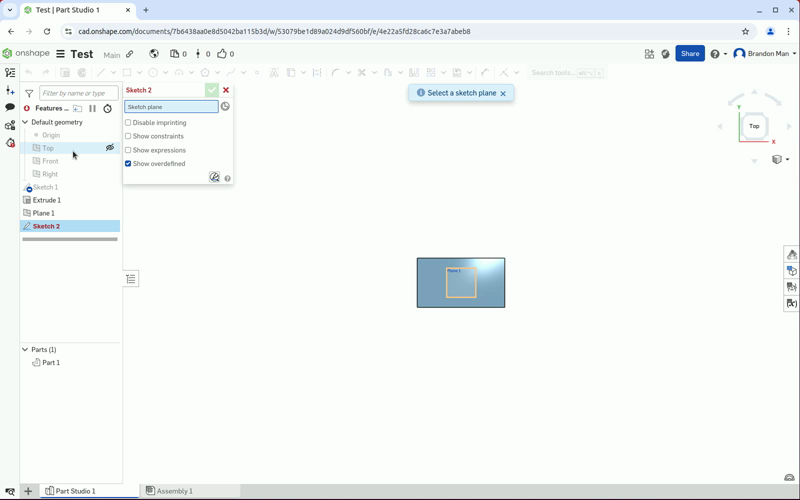
mouse_move(73, 215)
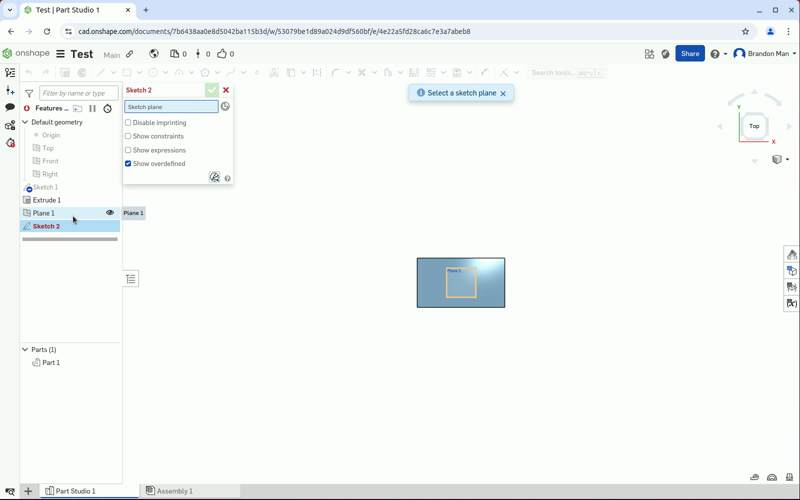
click(73, 215)
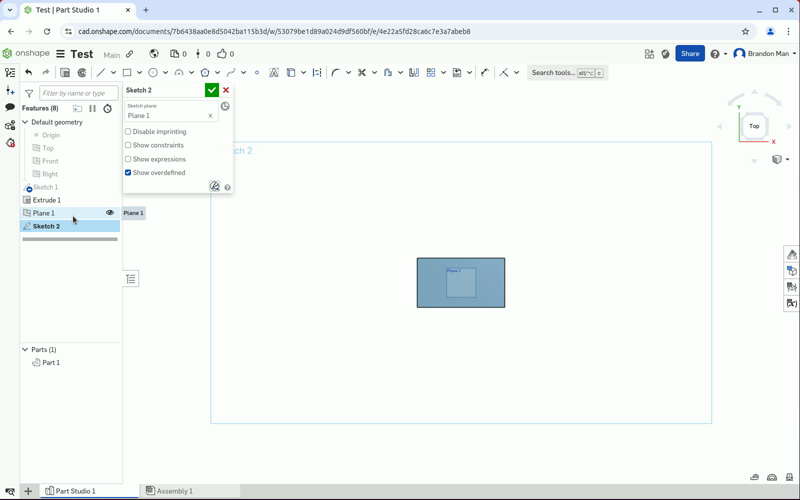
mouse_move(73, 352)
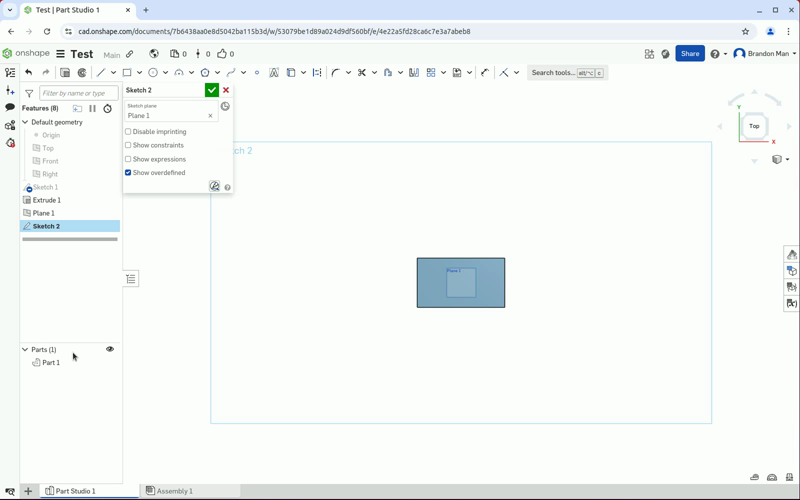
key(y)
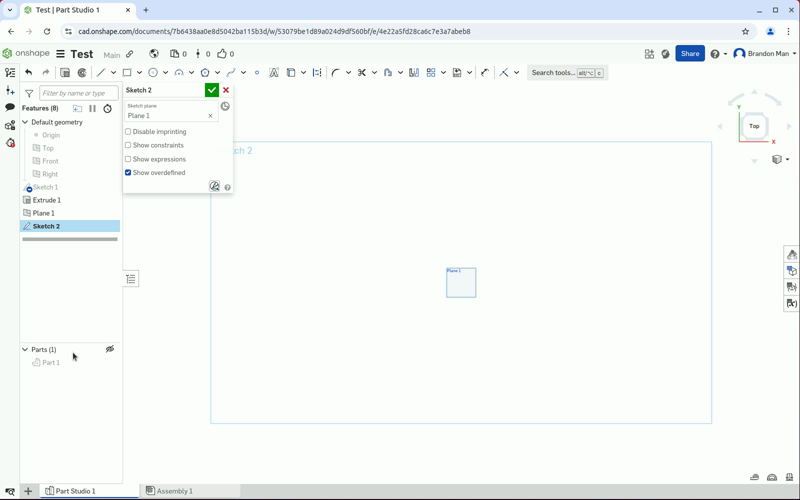
key(l)
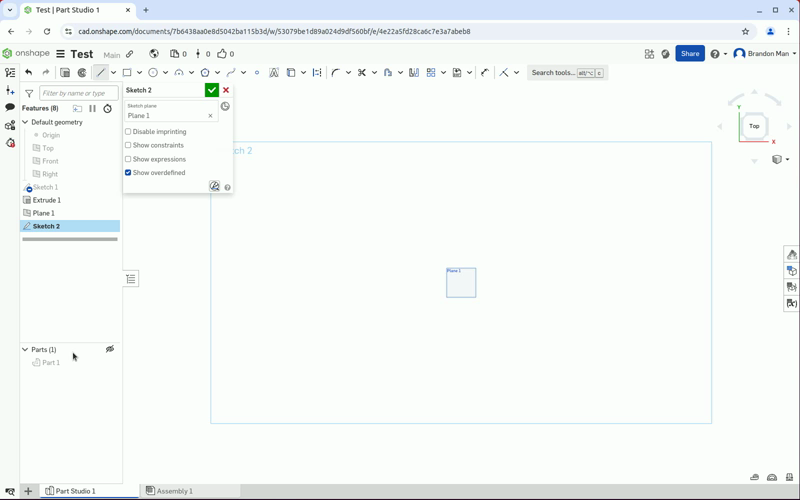
key_down(shift)
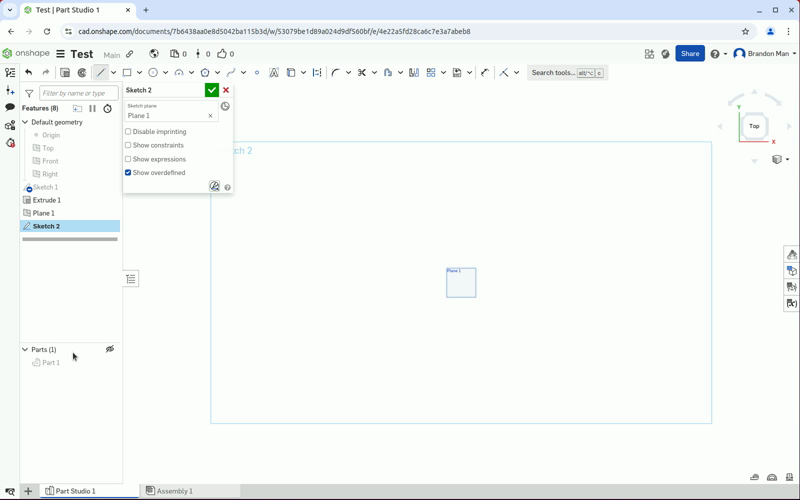
mouse_move(432, 282)
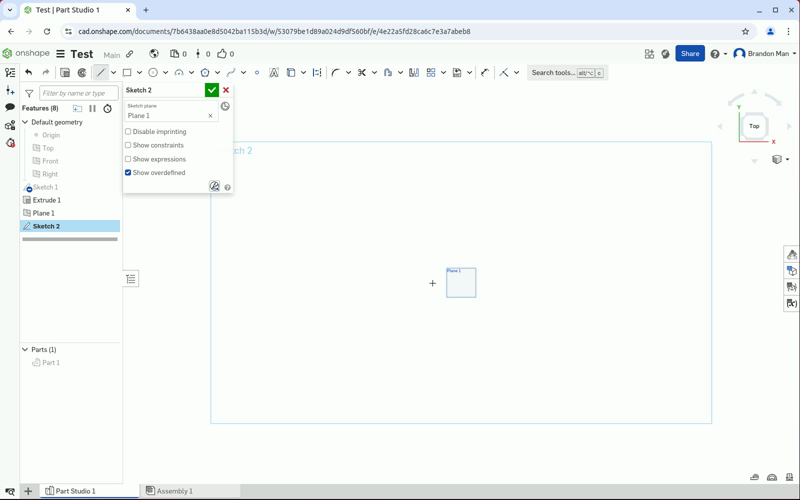
click(432, 282)
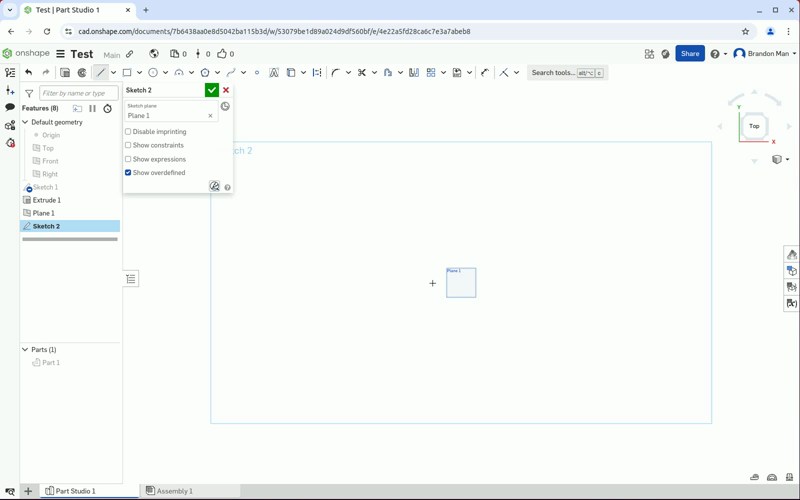
key_up(shift)
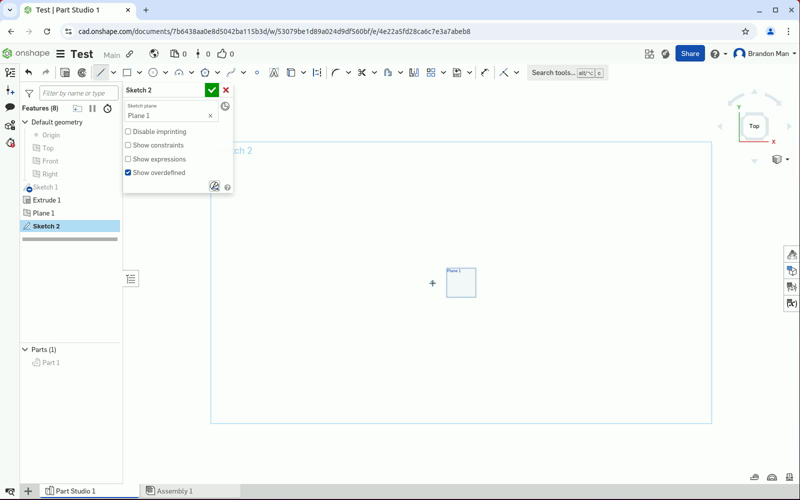
key_down(shift)
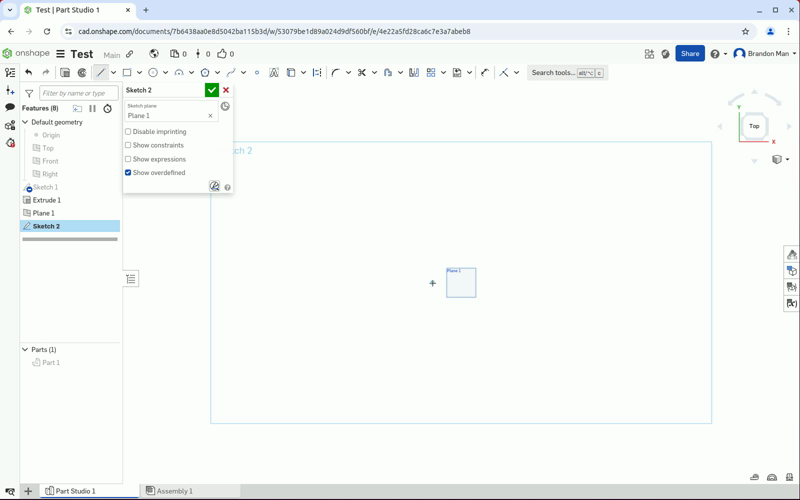
mouse_move(462, 282)
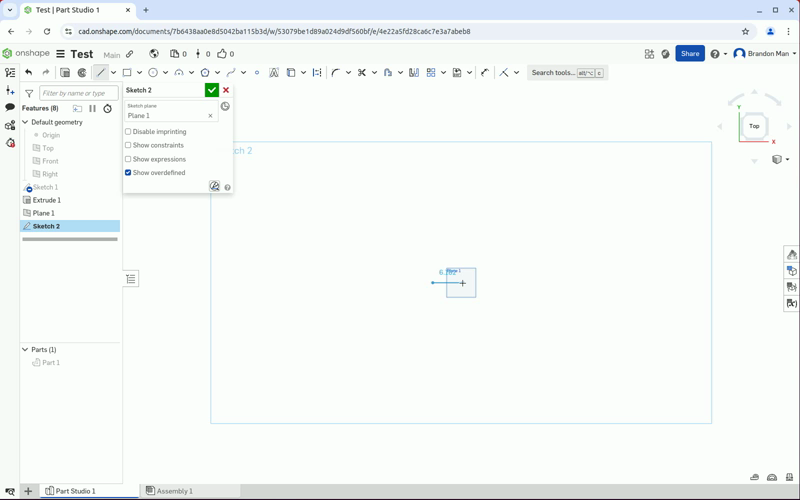
mouse_move(447, 295)
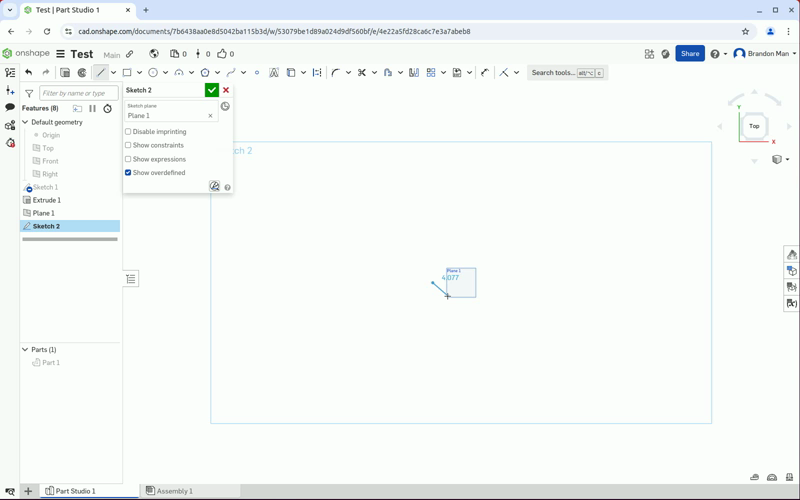
click(447, 295)
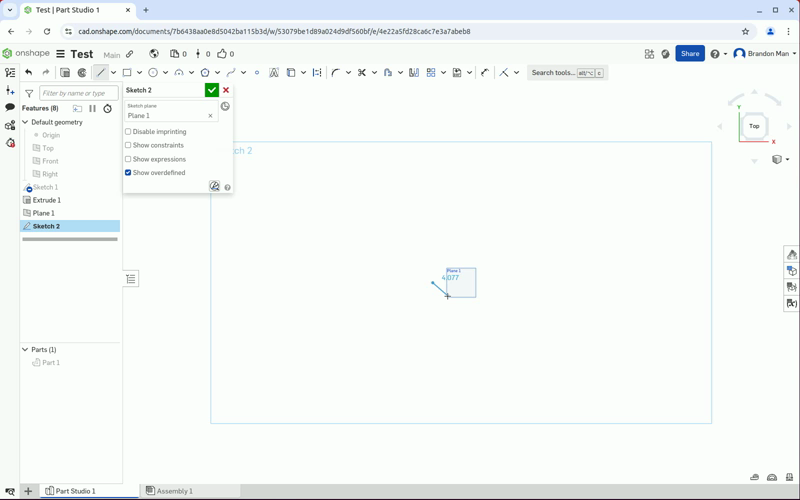
key_up(shift)
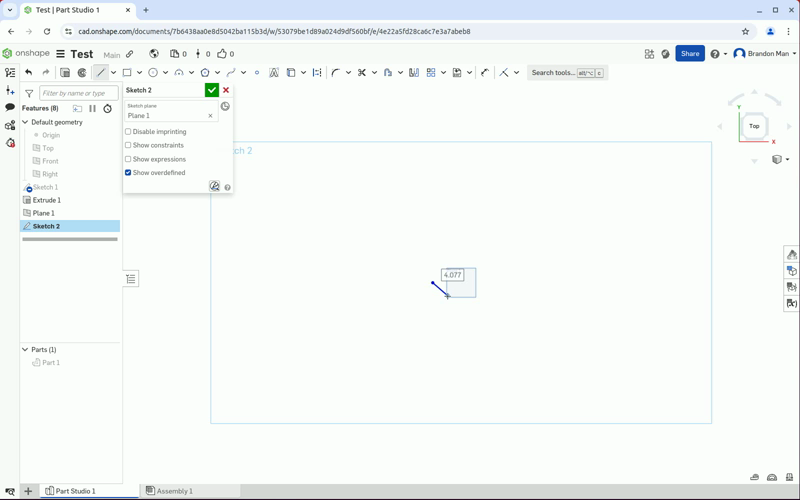
key_down(shift)
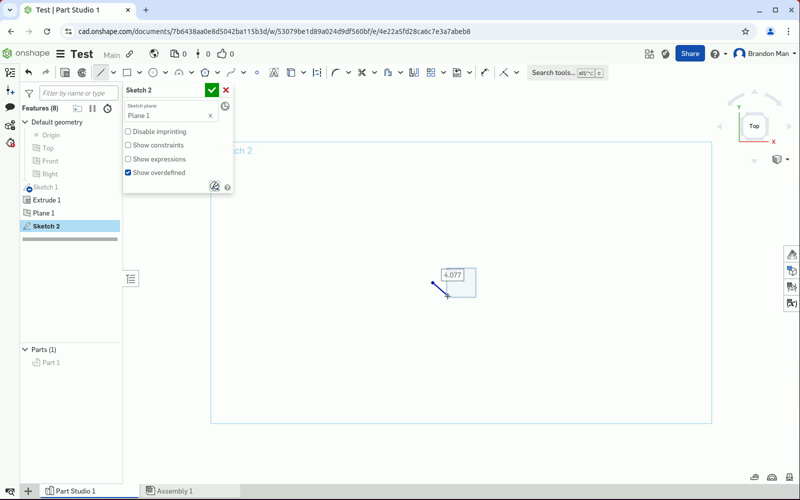
mouse_move(477, 295)
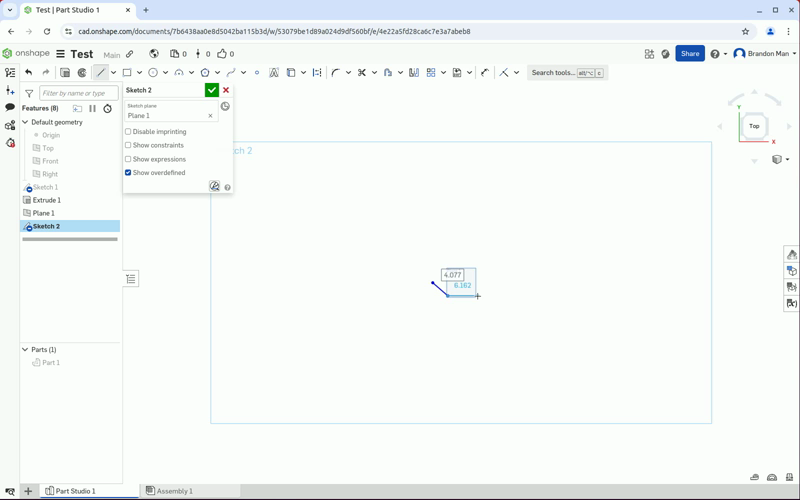
mouse_move(474, 295)
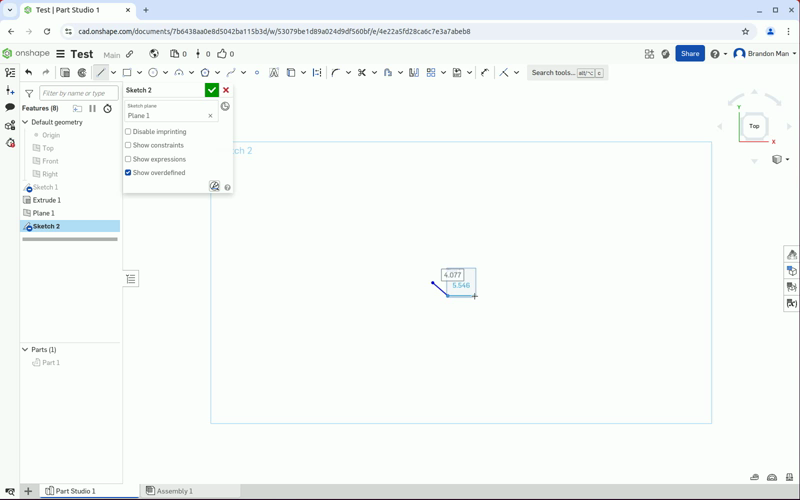
click(474, 295)
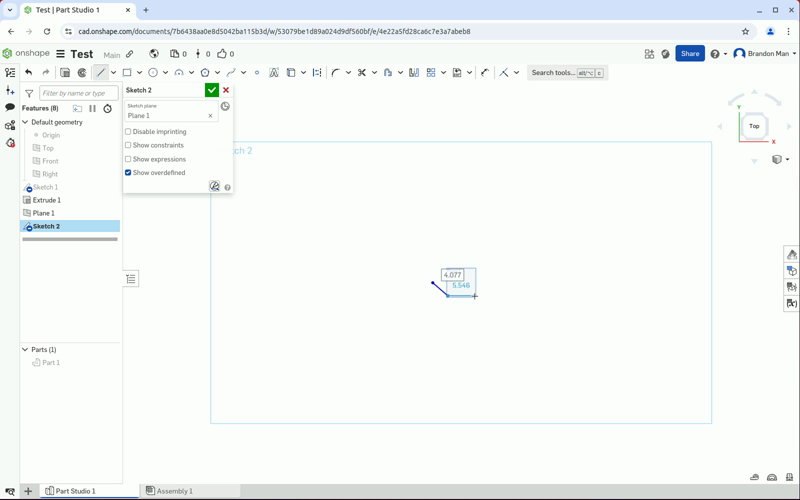
key_up(shift)
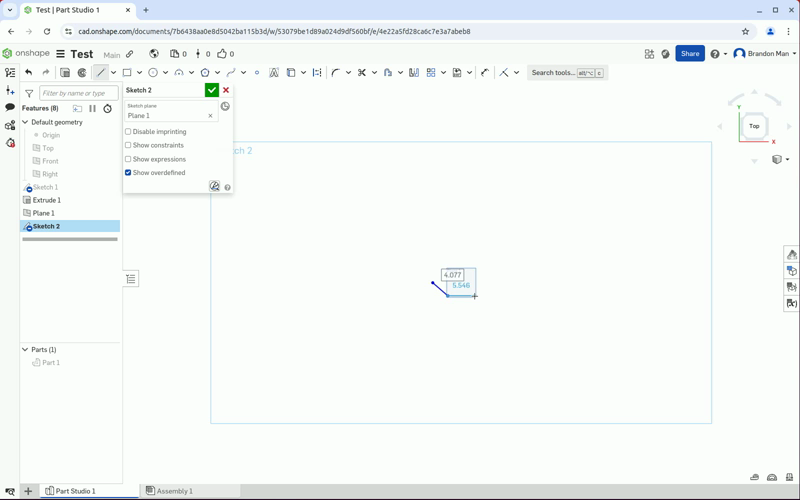
key_down(shift)
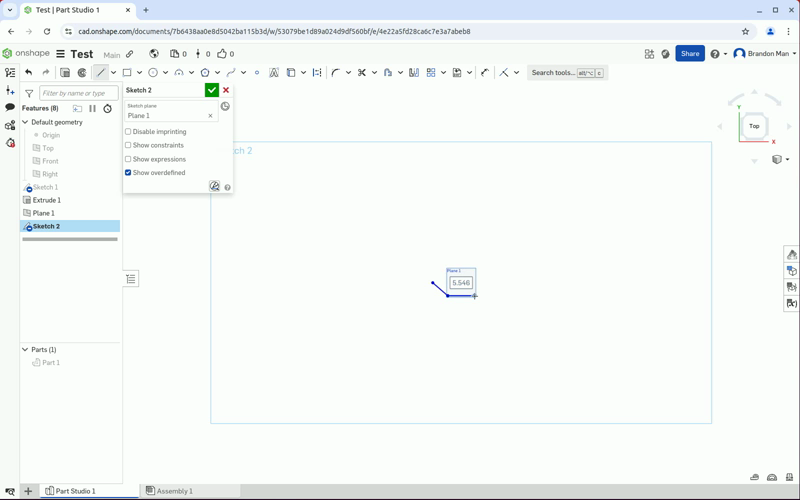
mouse_move(504, 295)
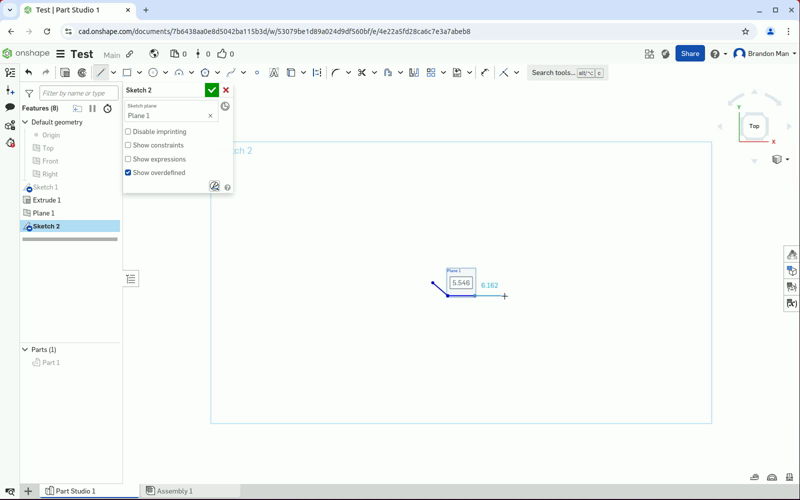
mouse_move(489, 282)
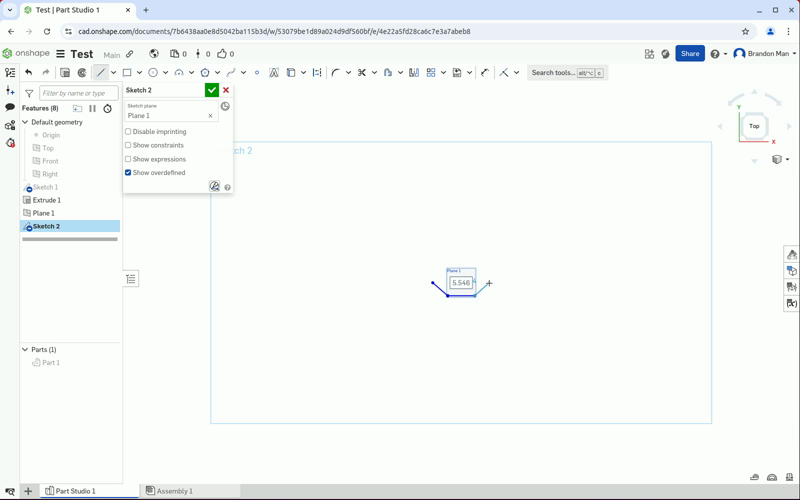
click(489, 282)
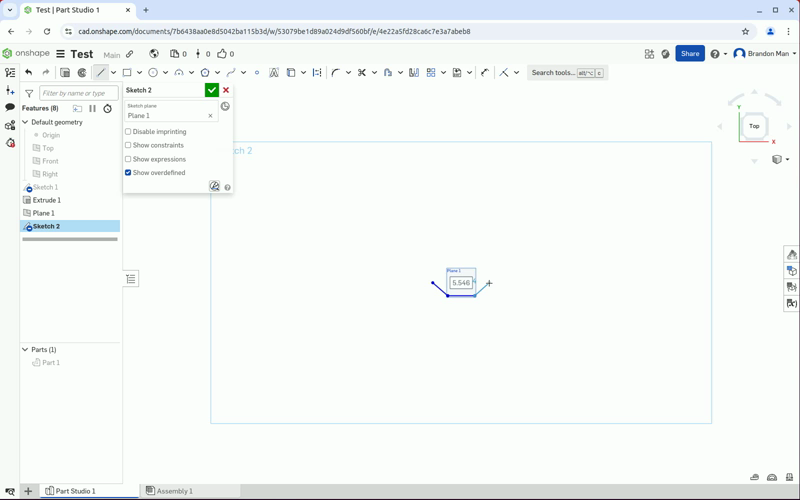
key_up(shift)
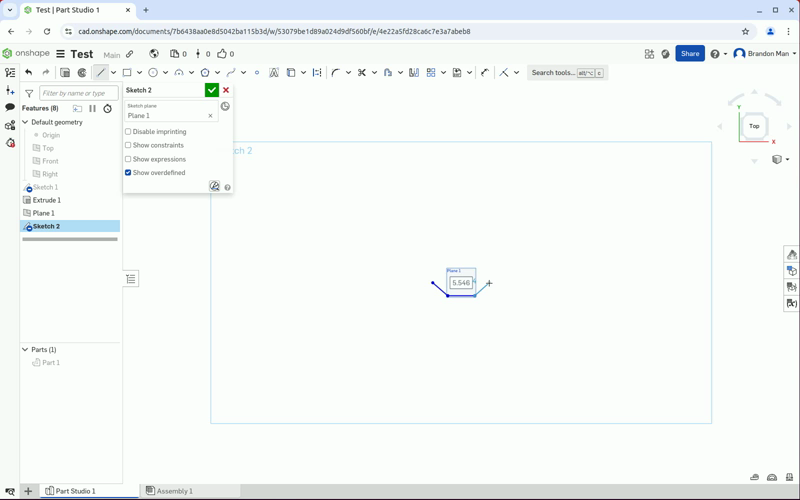
key_down(shift)
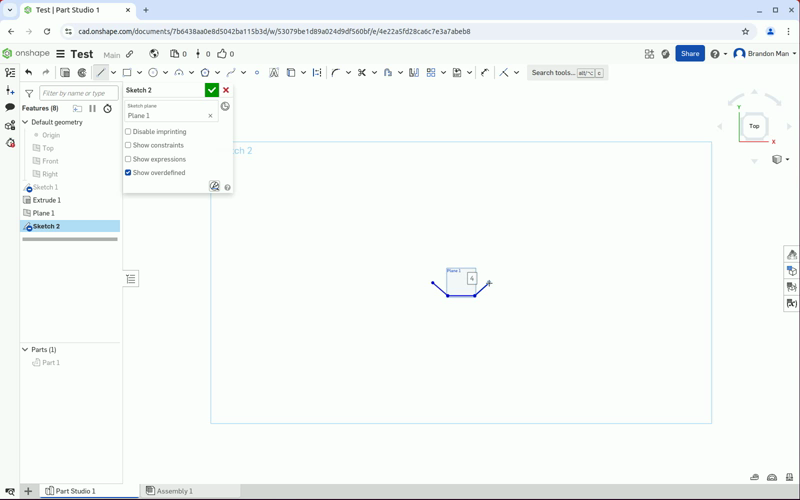
mouse_move(519, 282)
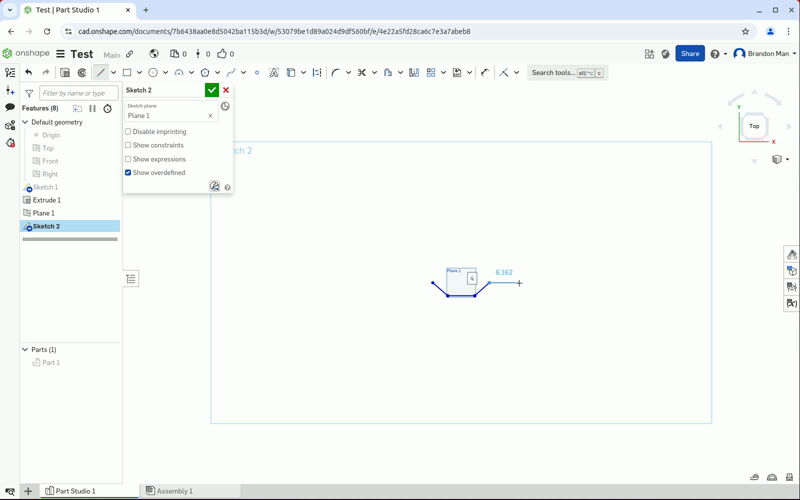
mouse_move(474, 270)
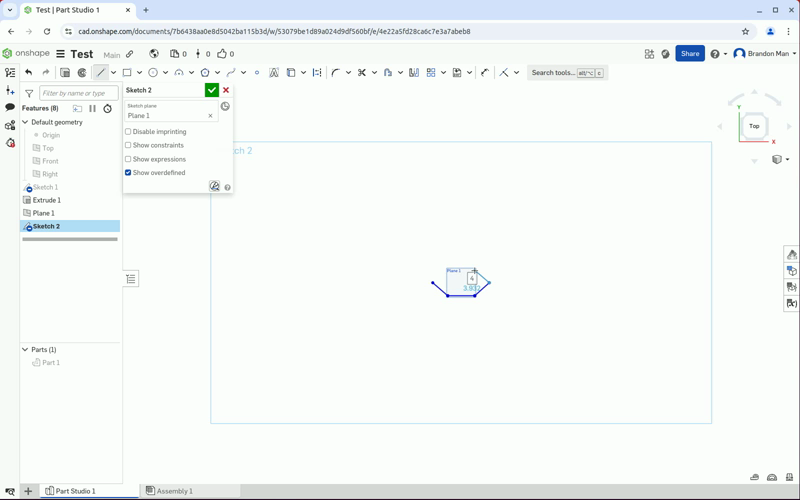
click(474, 270)
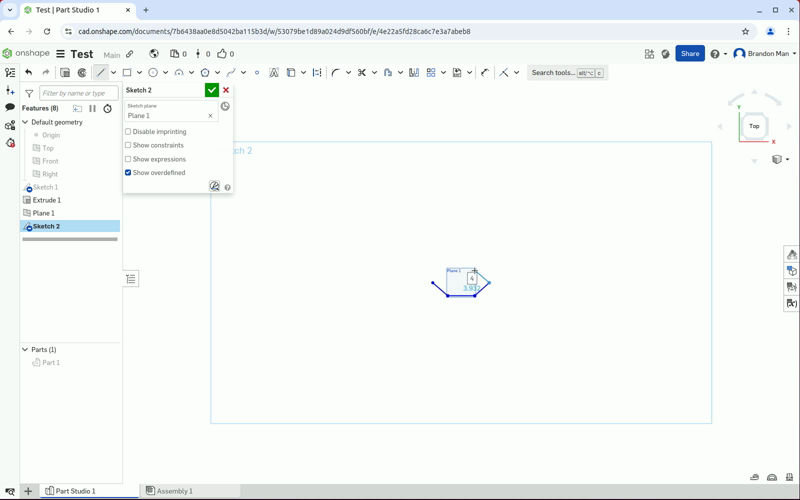
key_up(shift)
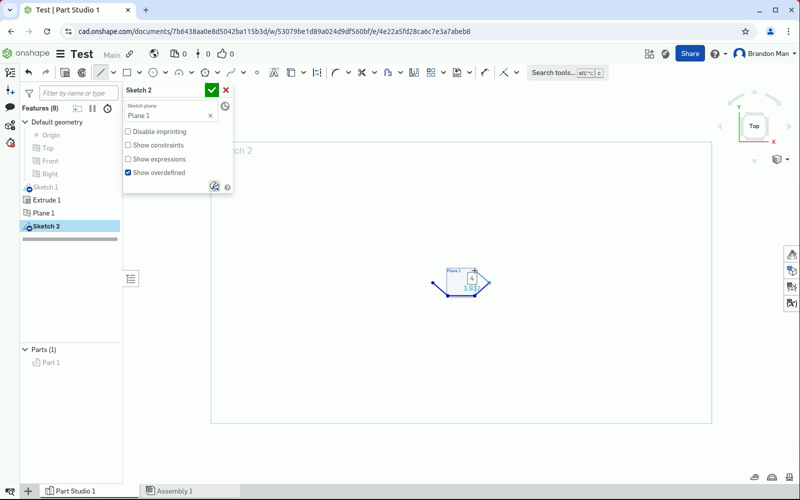
key_down(shift)
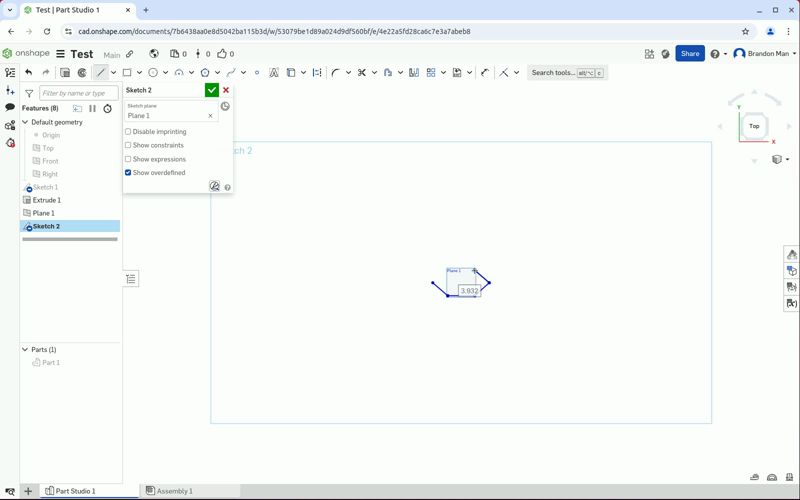
mouse_move(504, 270)
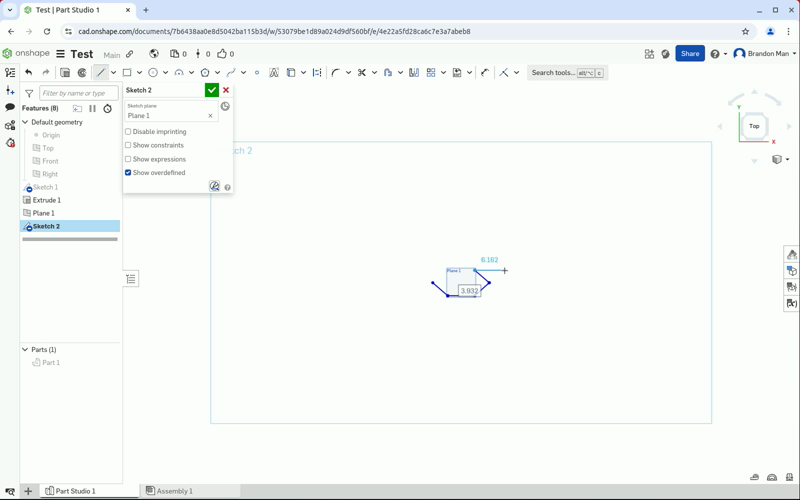
mouse_move(447, 270)
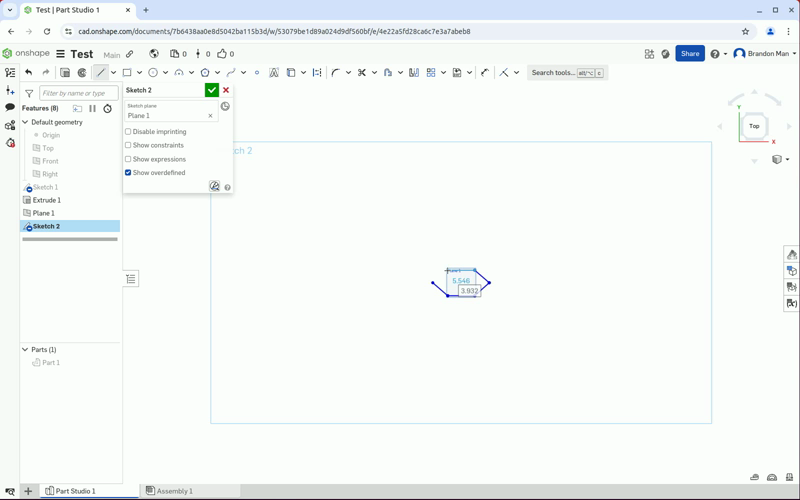
click(447, 270)
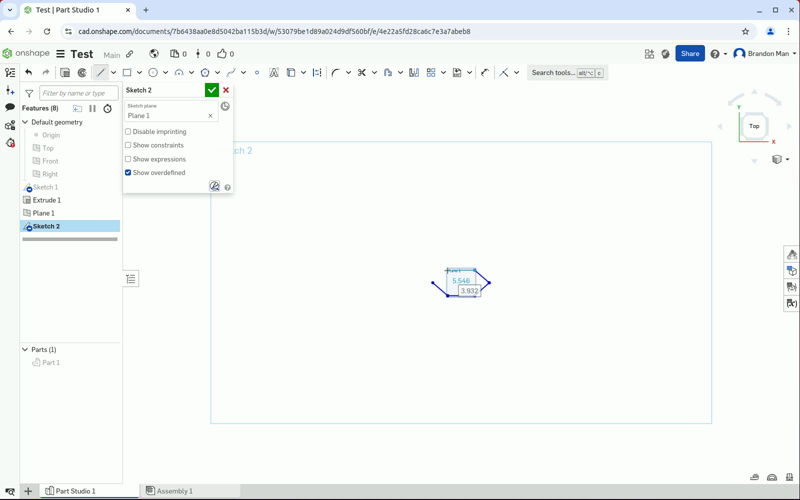
key_up(shift)
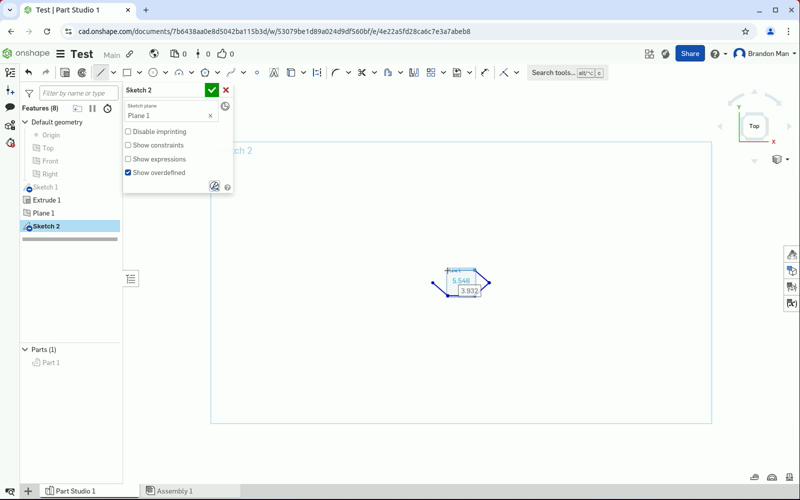
mouse_move(477, 270)
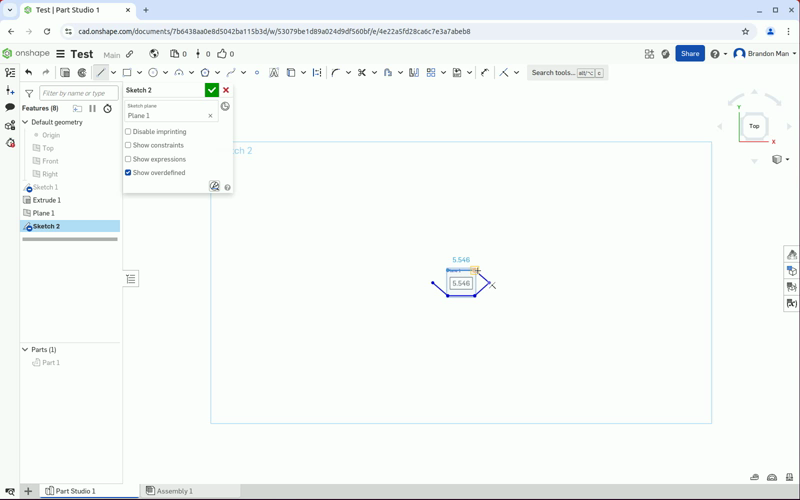
key_down(shift)
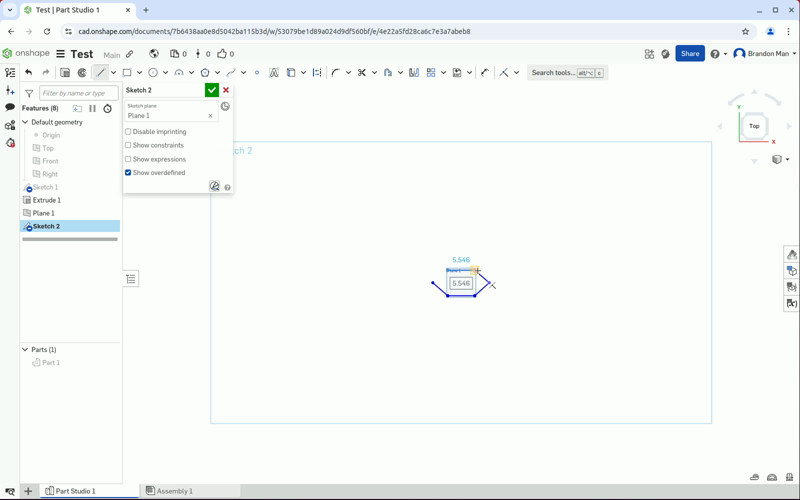
mouse_move(432, 282)
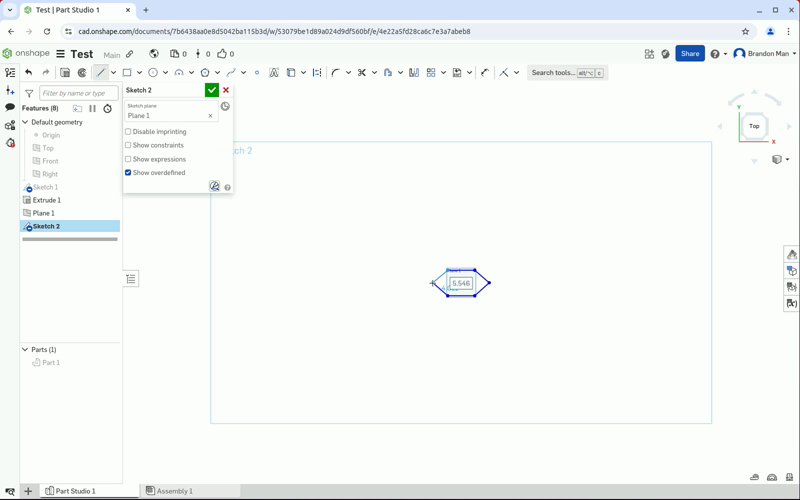
key_up(shift)
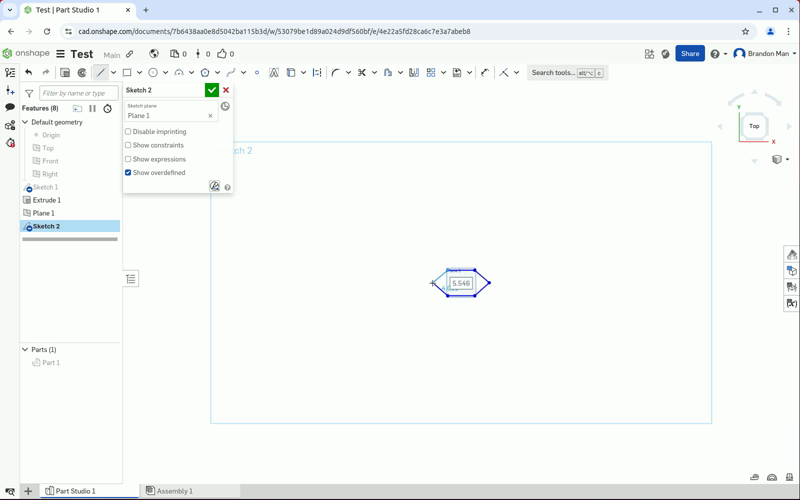
click(432, 282)
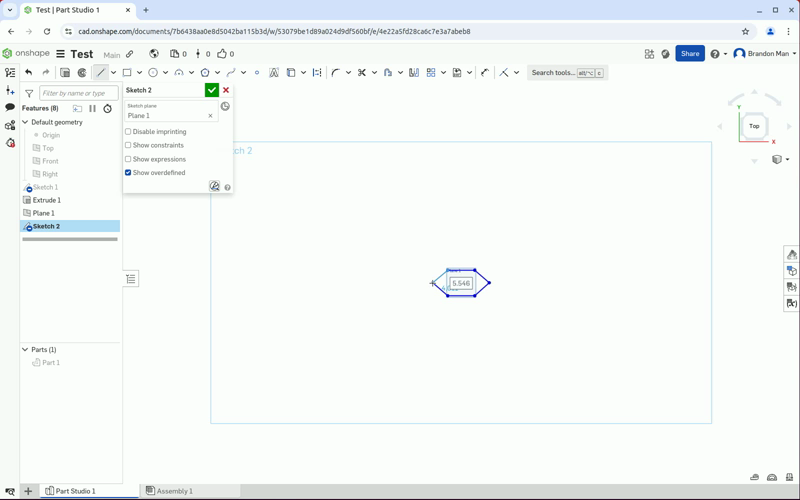
key(esc)
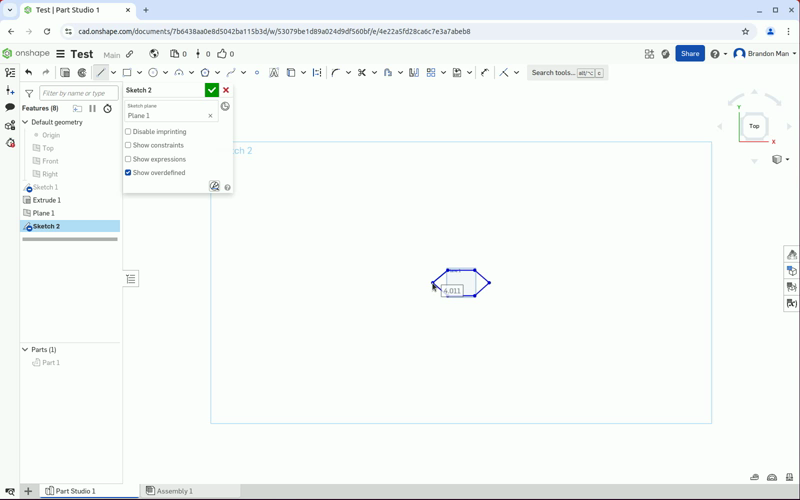
mouse_move(463, 293)
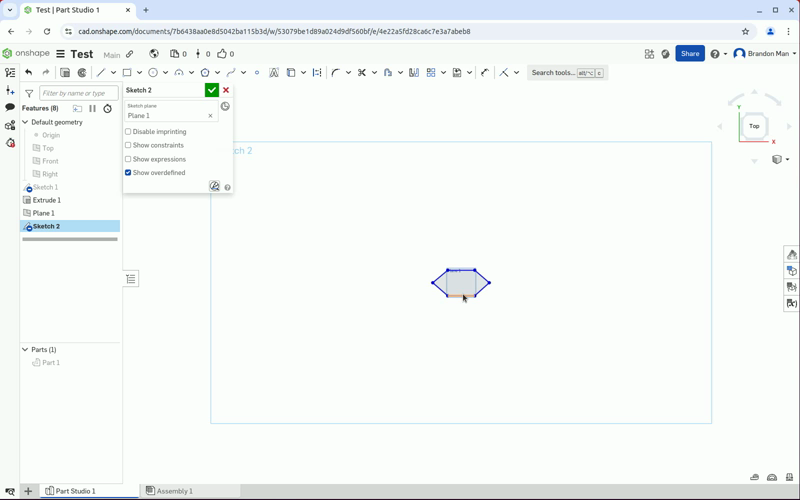
scroll(6)
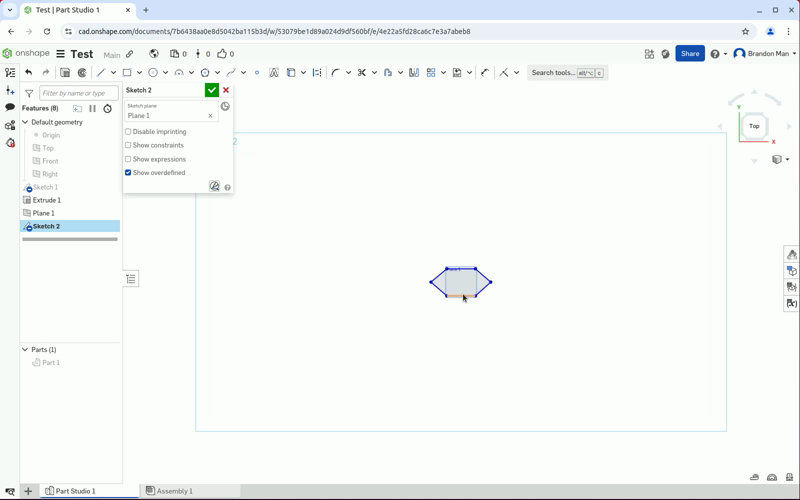
scroll(6)
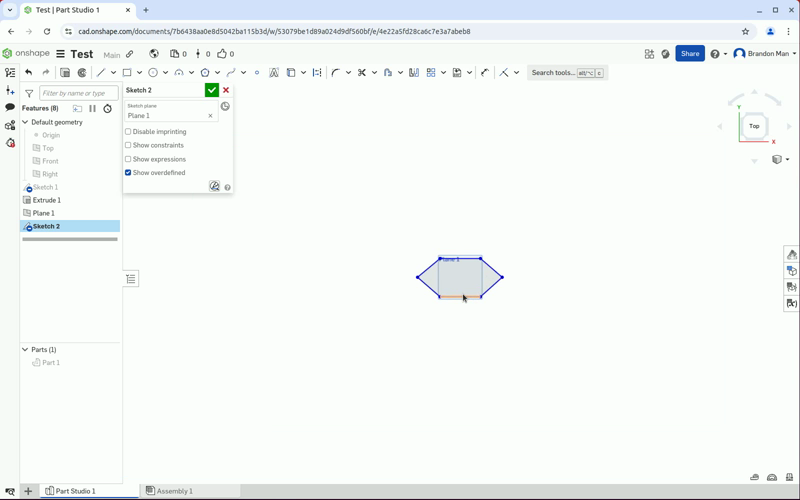
scroll(6)
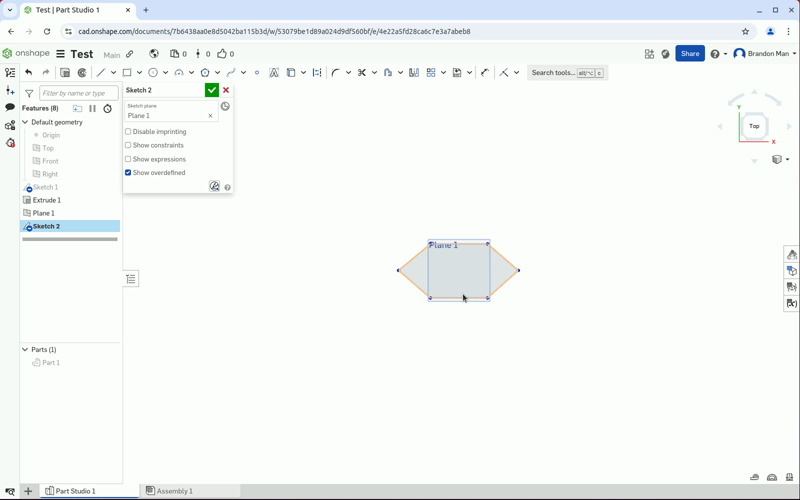
scroll(6)
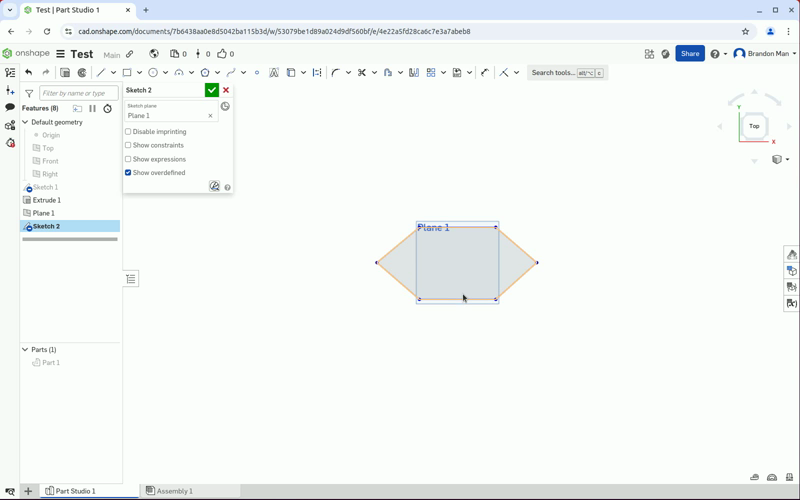
scroll(6)
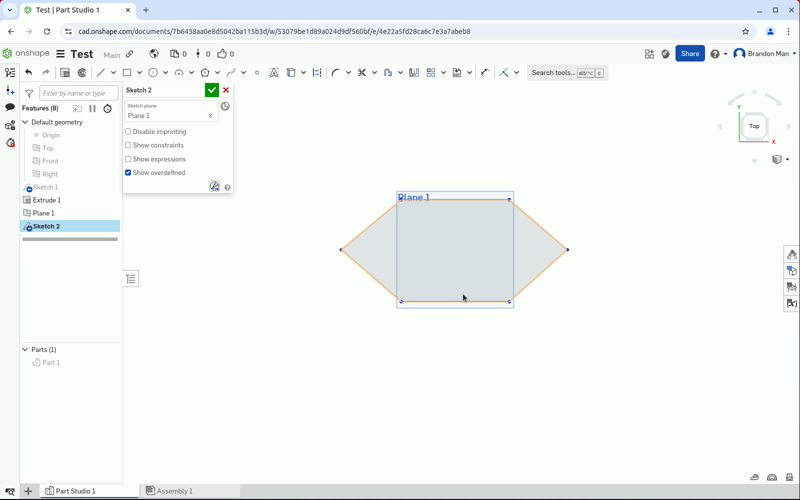
scroll(6)
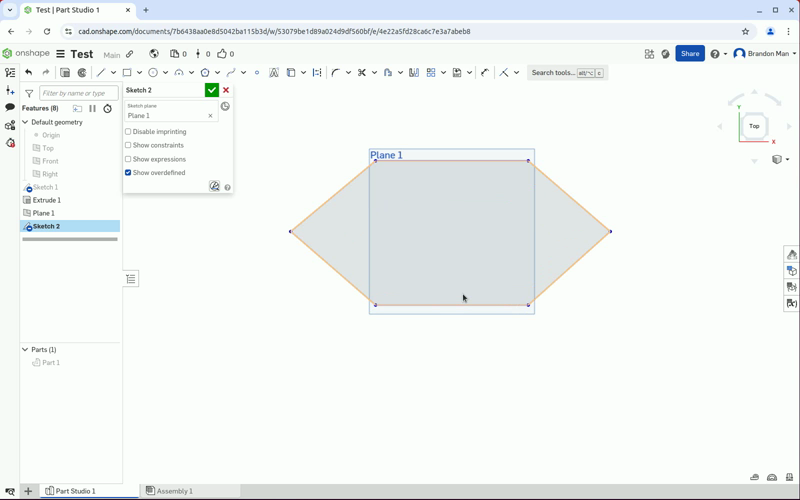
scroll(6)
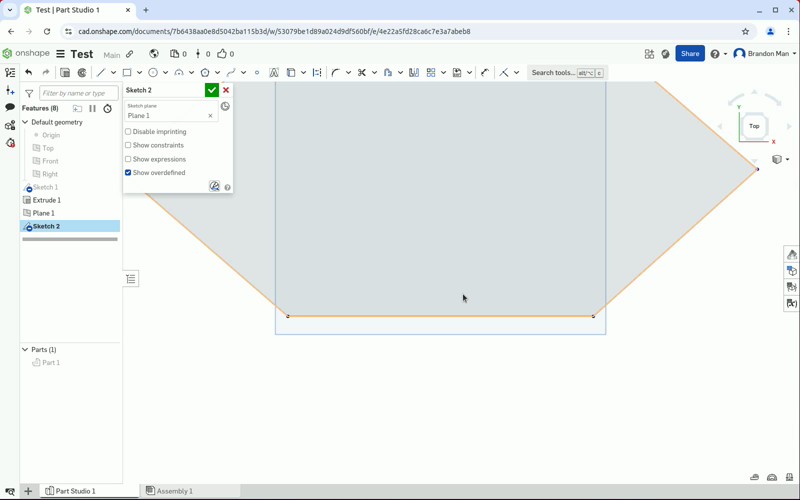
click(463, 293)
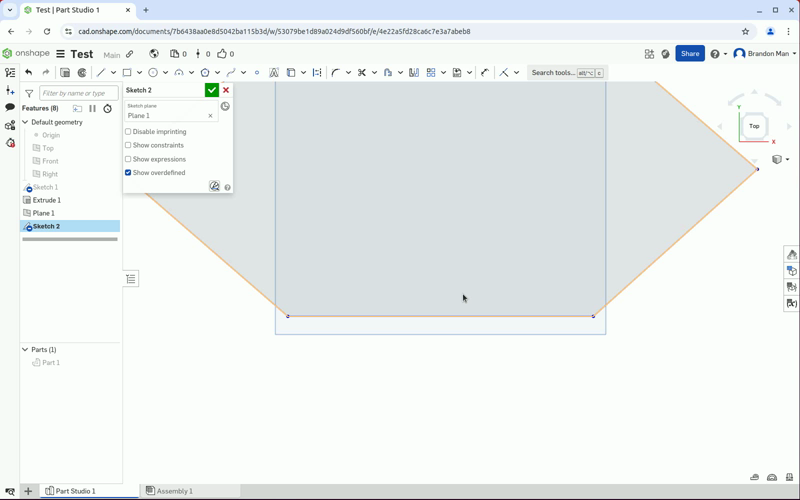
scroll(-6)
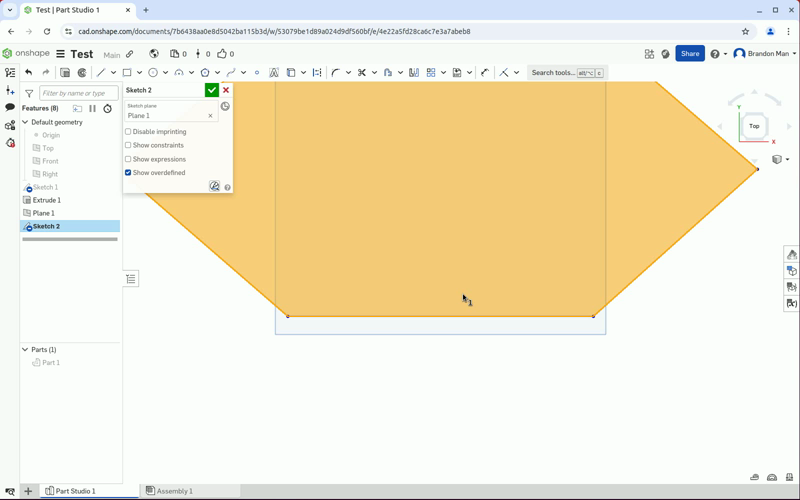
scroll(-6)
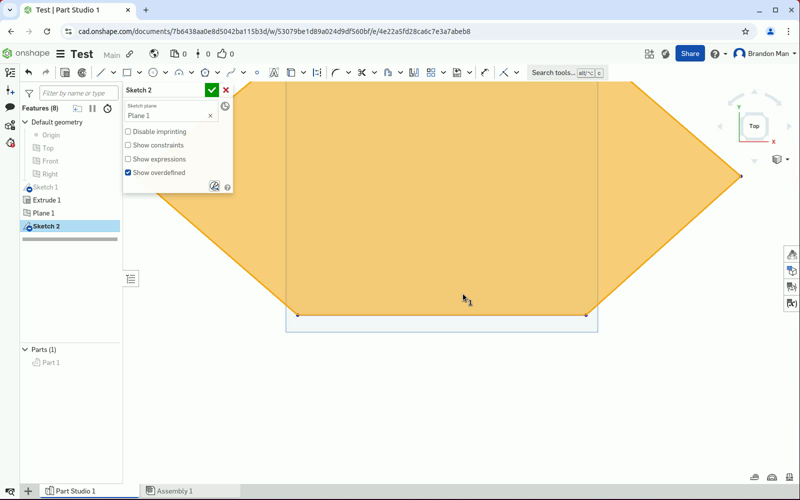
scroll(-6)
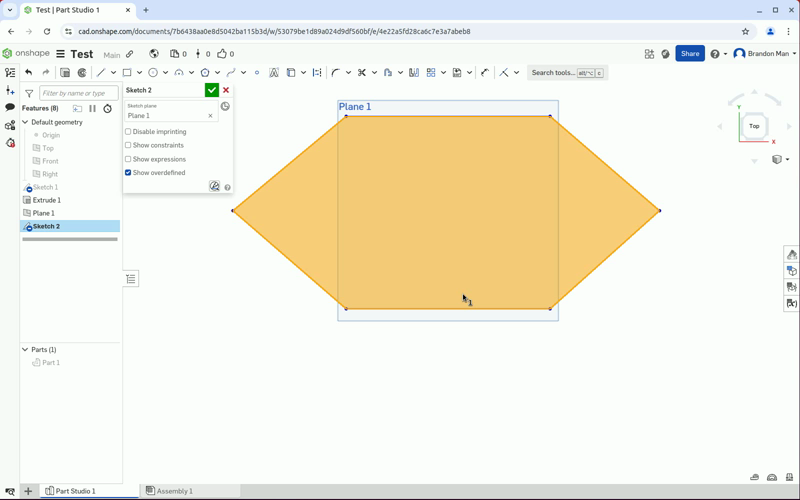
scroll(-6)
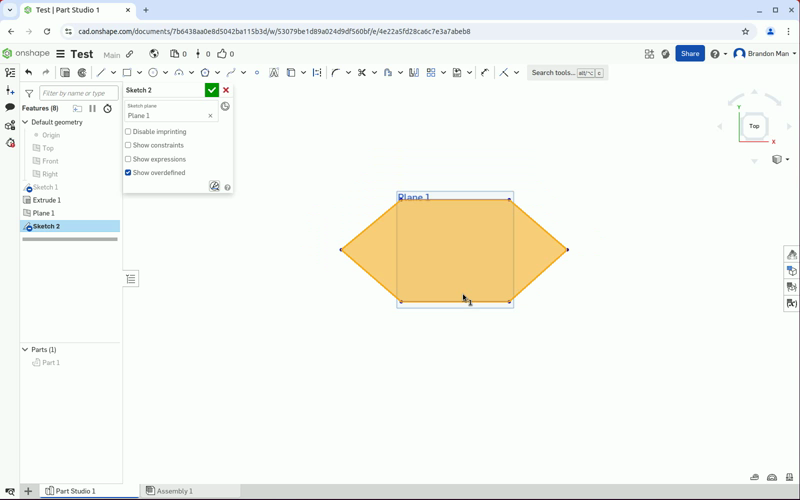
scroll(-6)
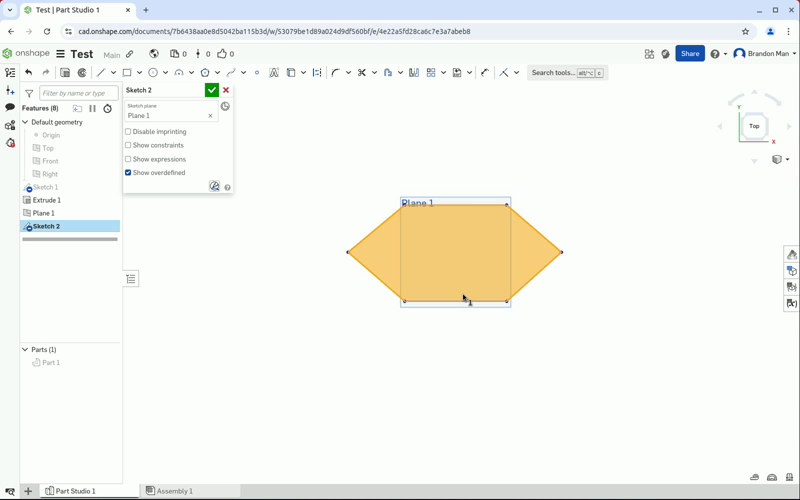
scroll(-6)
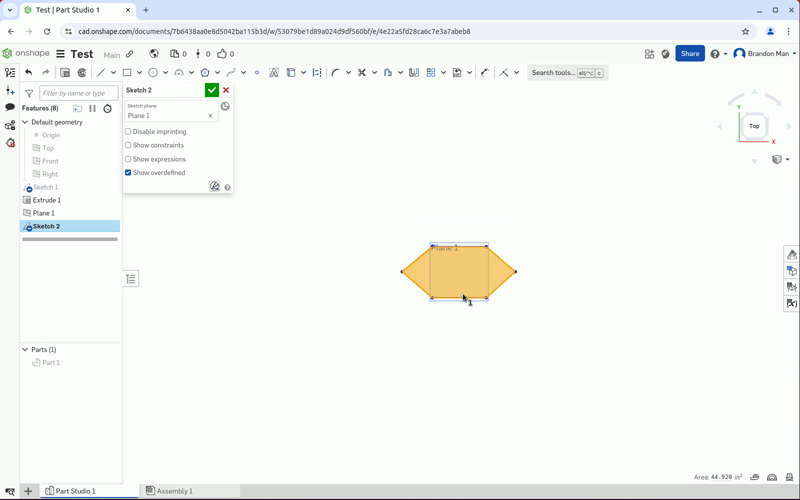
scroll(-6)
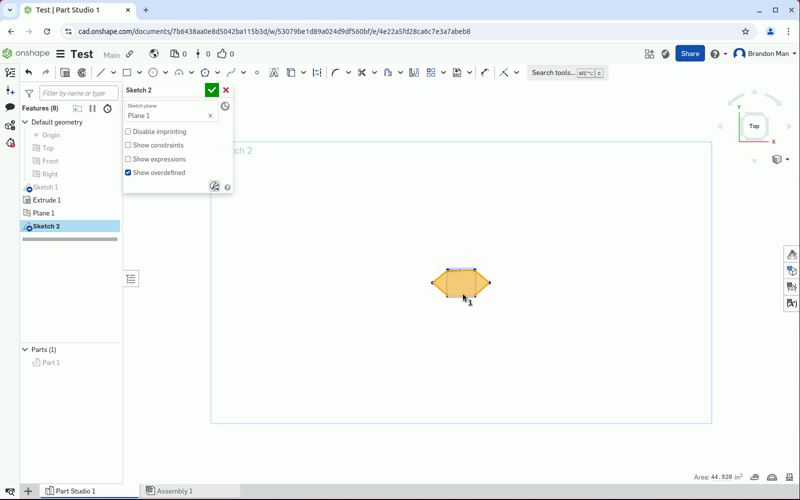
mouse_move(73, 352)
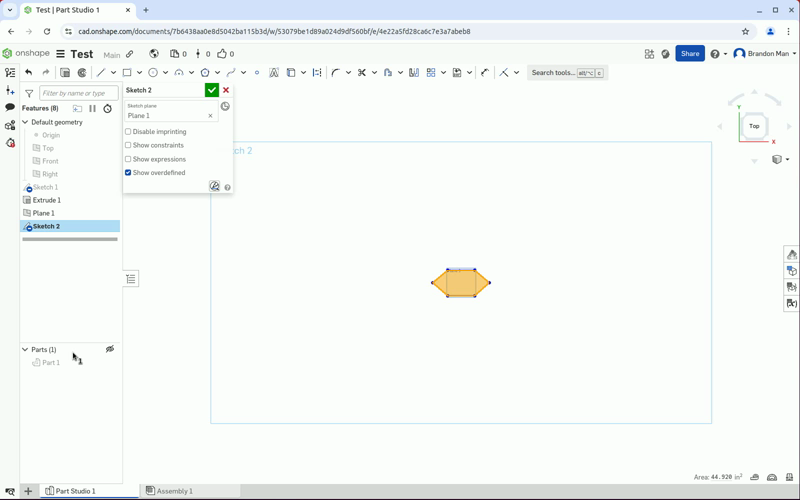
key(shift+y)
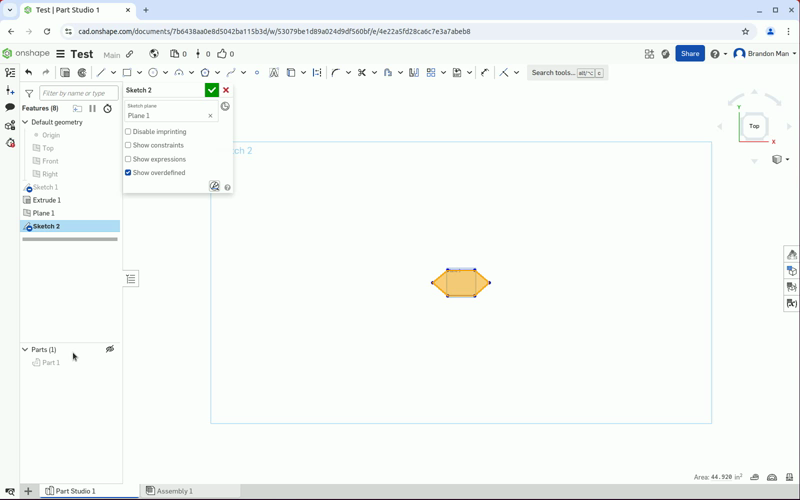
key(shift+e)
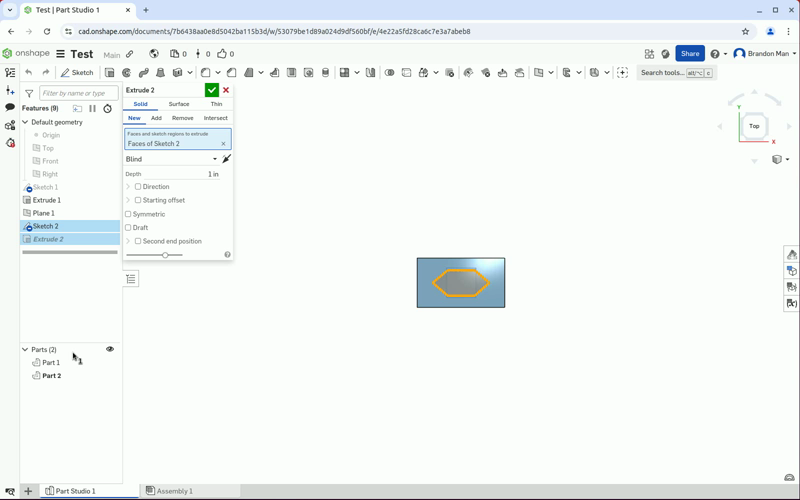
mouse_move(143, 106)
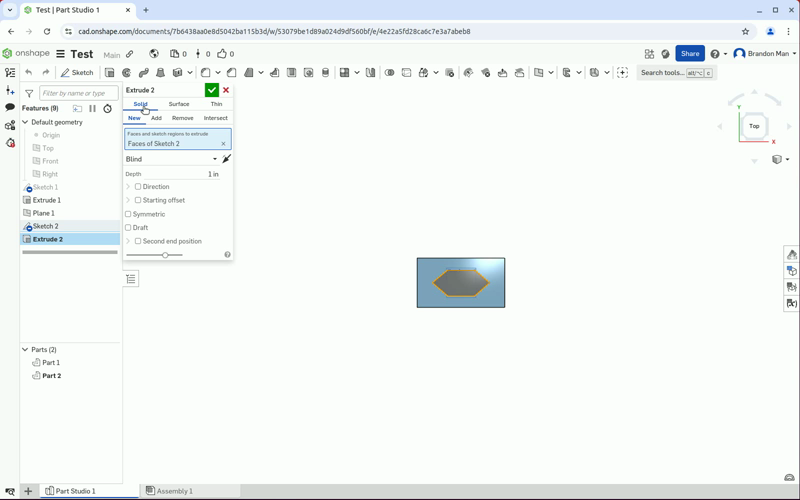
click(143, 106)
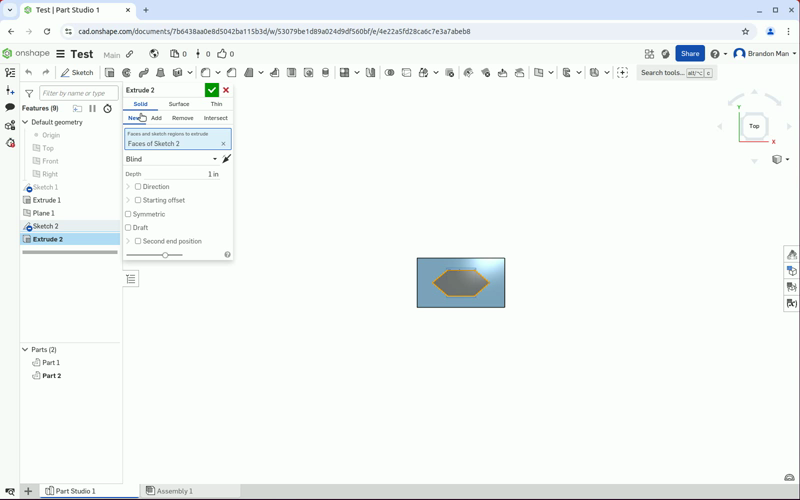
mouse_move(137, 120)
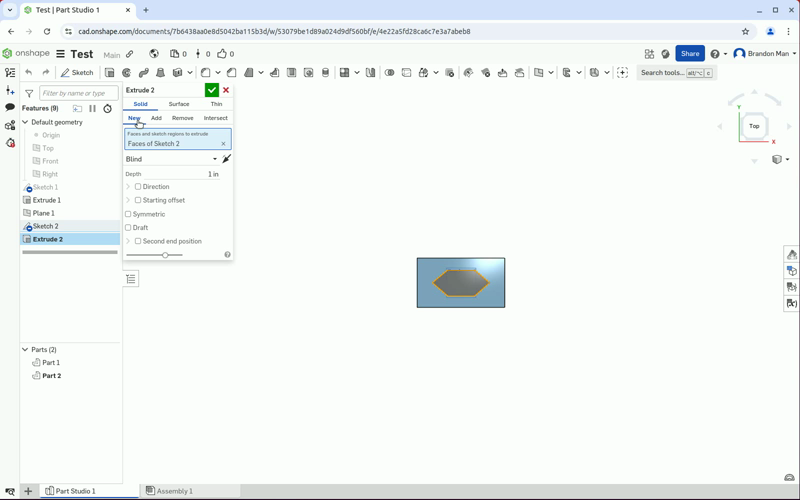
click(137, 120)
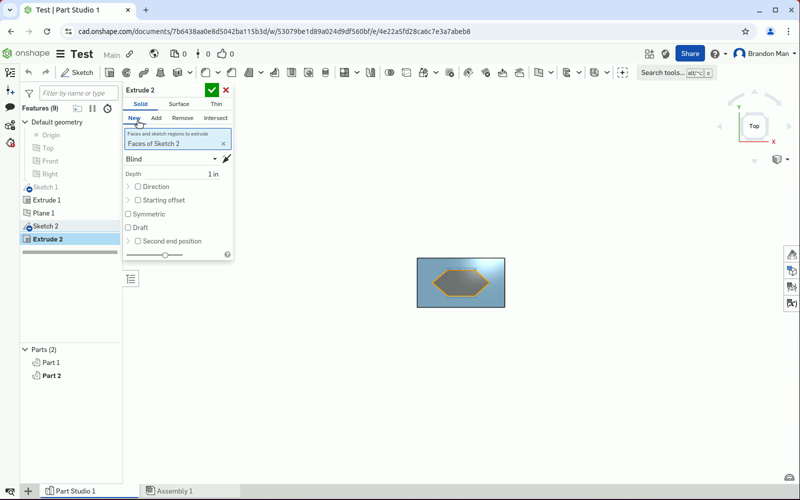
key(tab, 4)
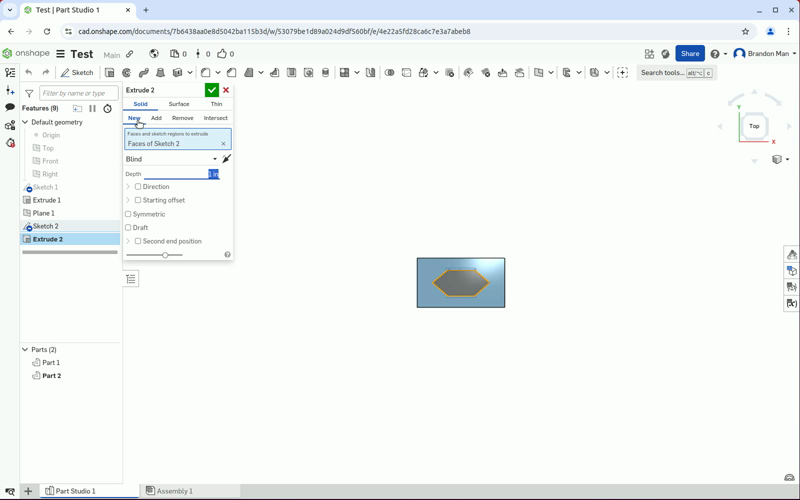
text(6.499)
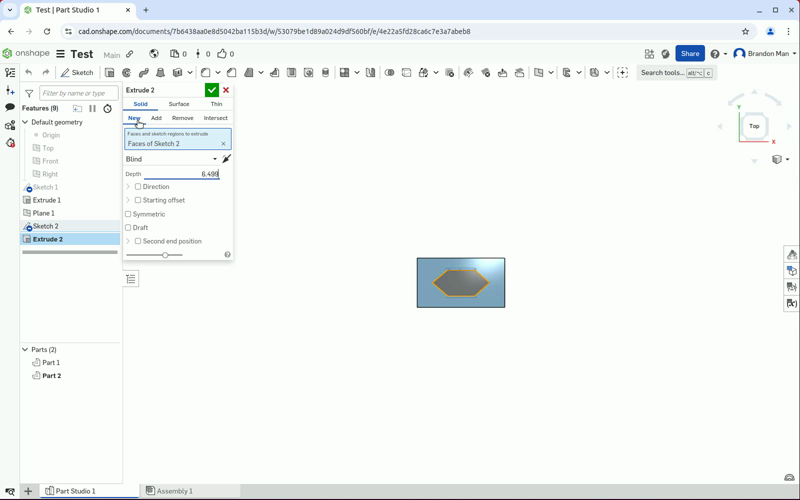
key(enter)
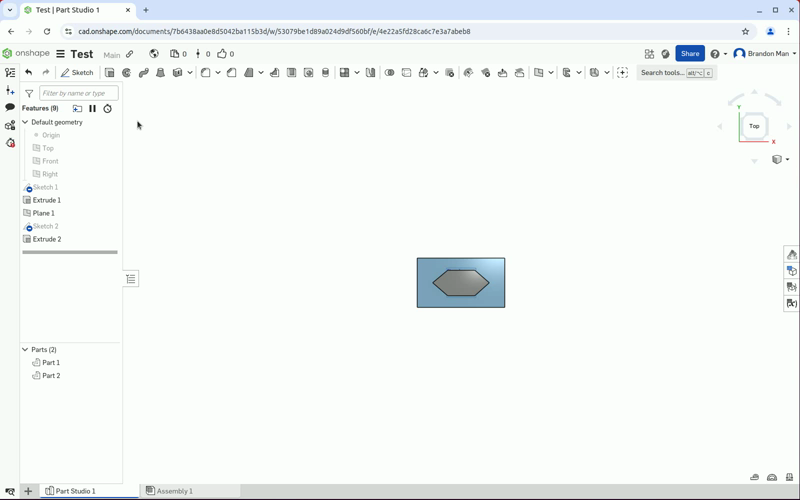
key(shift+h)
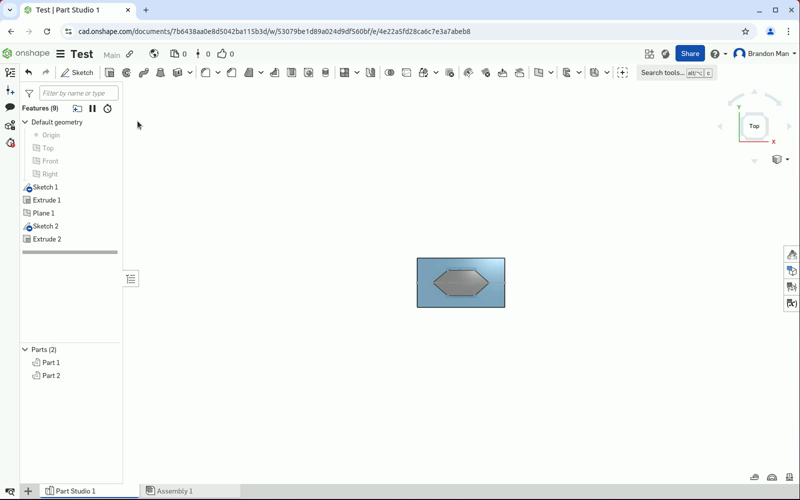
key(shift+h)
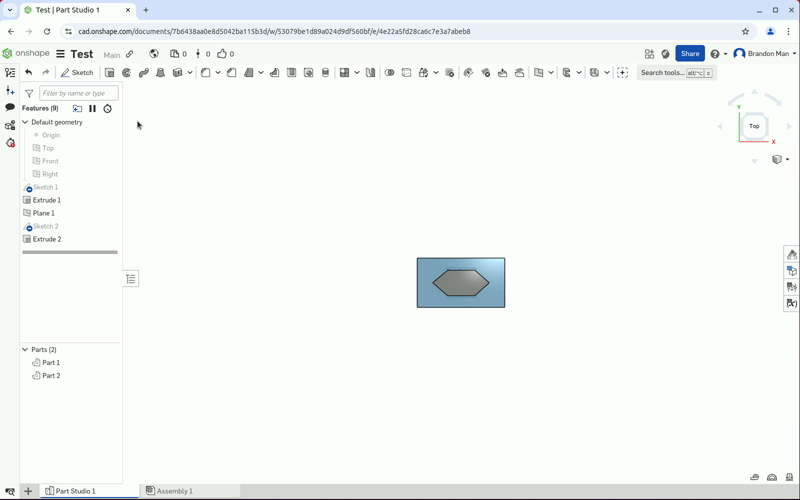
mouse_move(73, 189)
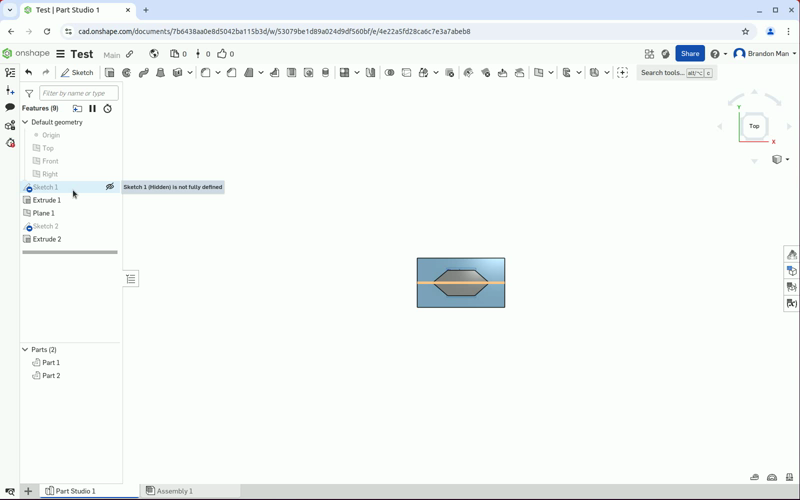
click(73, 189)
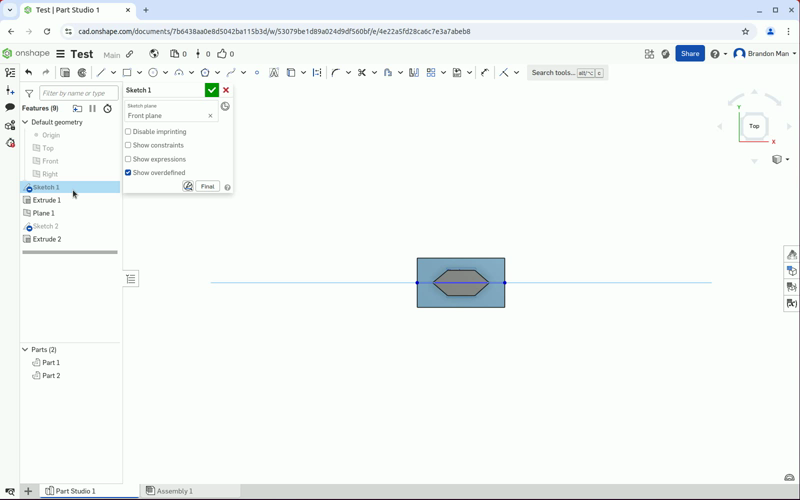
mouse_move(229, 92)
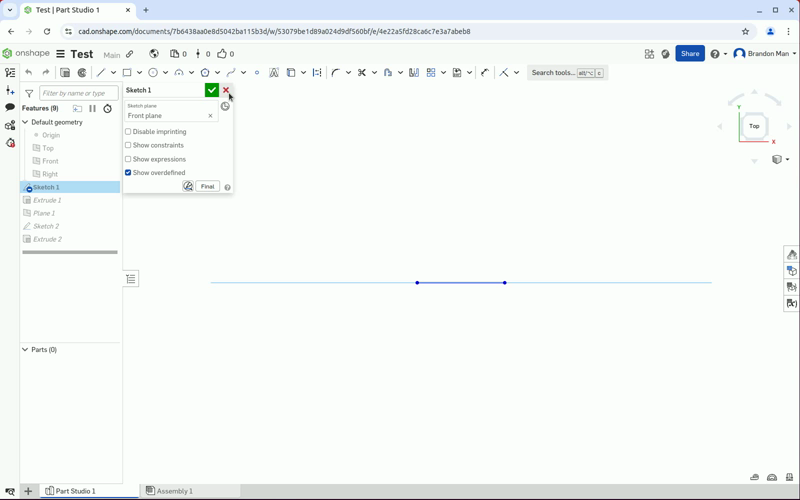
click(229, 92)
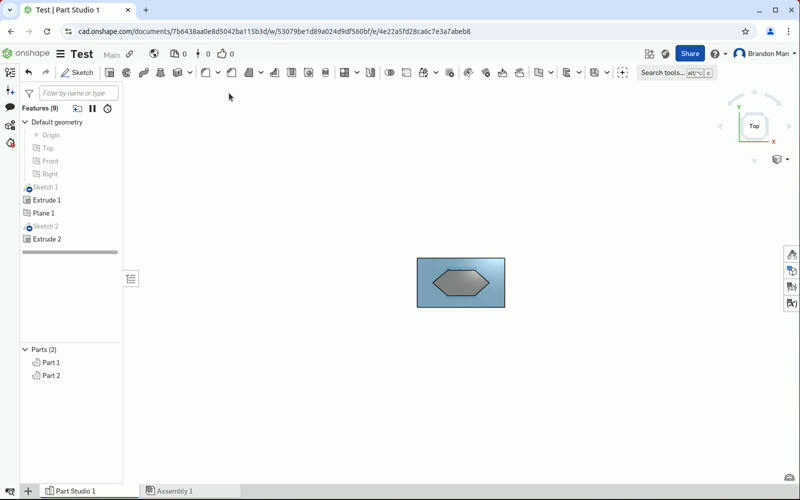
mouse_move(541, 75)
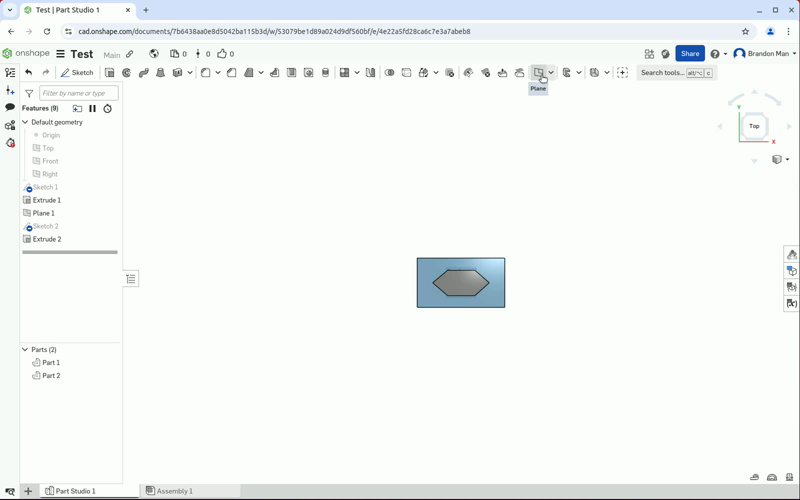
click(541, 75)
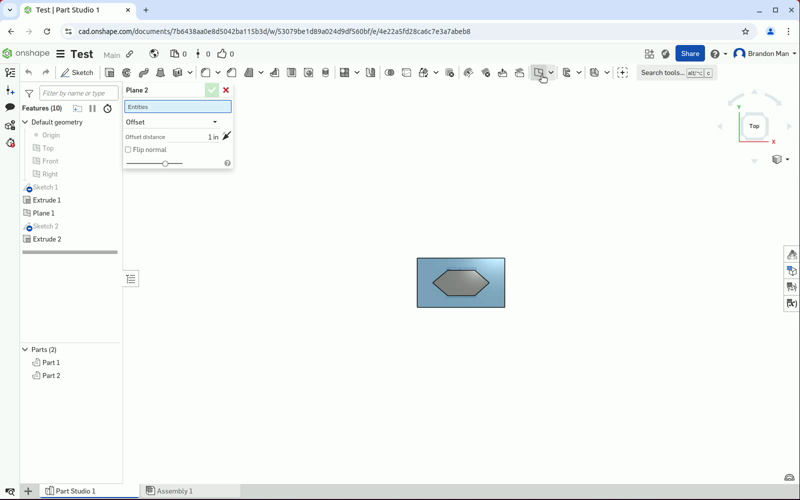
mouse_move(73, 150)
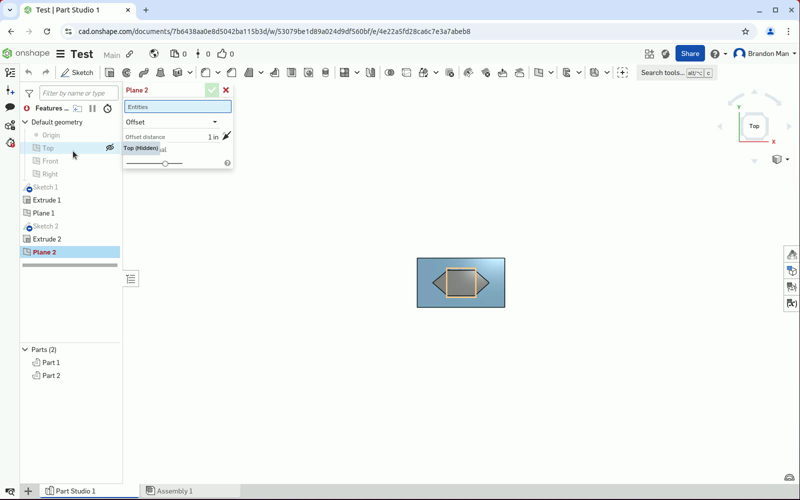
click(73, 150)
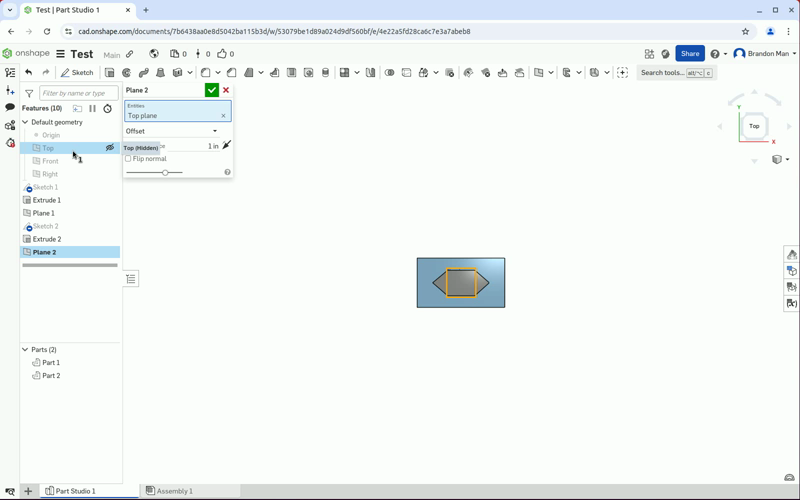
key(tab, 2)
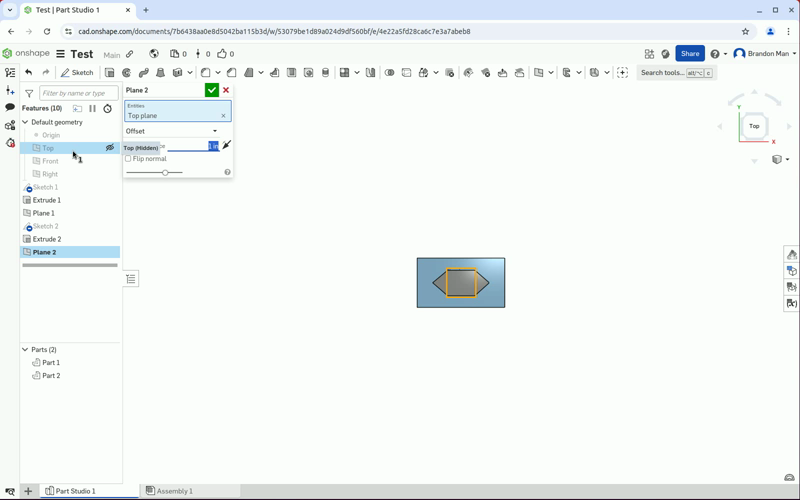
text(16.607)
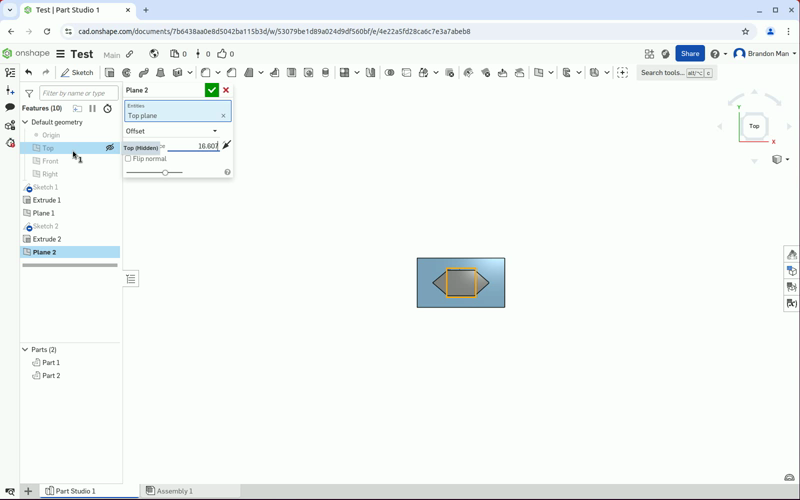
key(enter, 2)
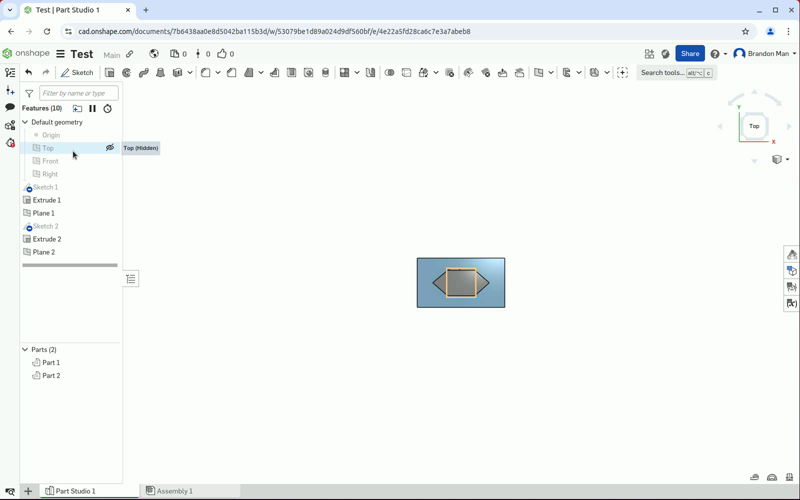
key(shift+s)
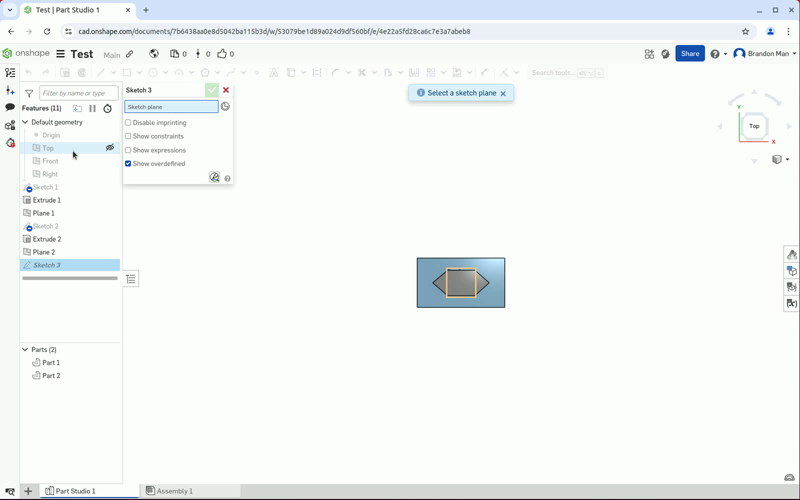
mouse_move(73, 254)
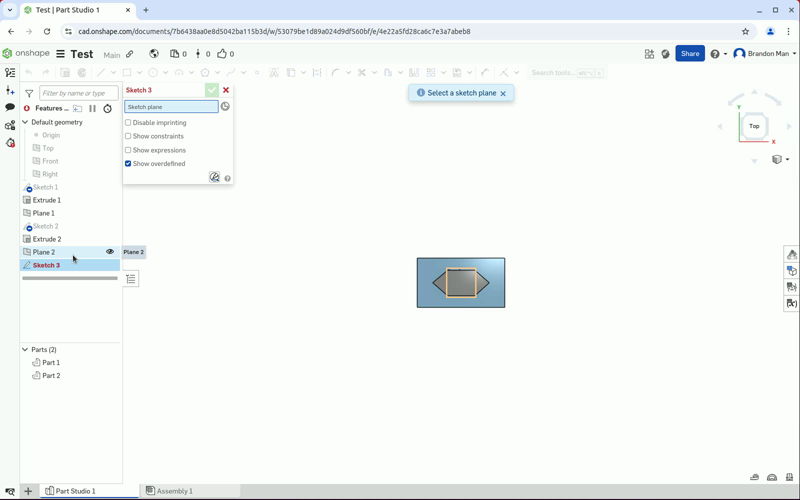
click(73, 254)
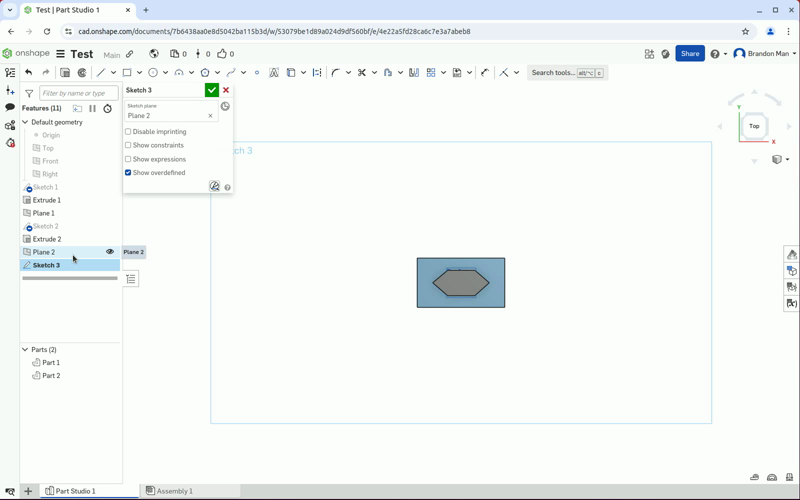
mouse_move(73, 352)
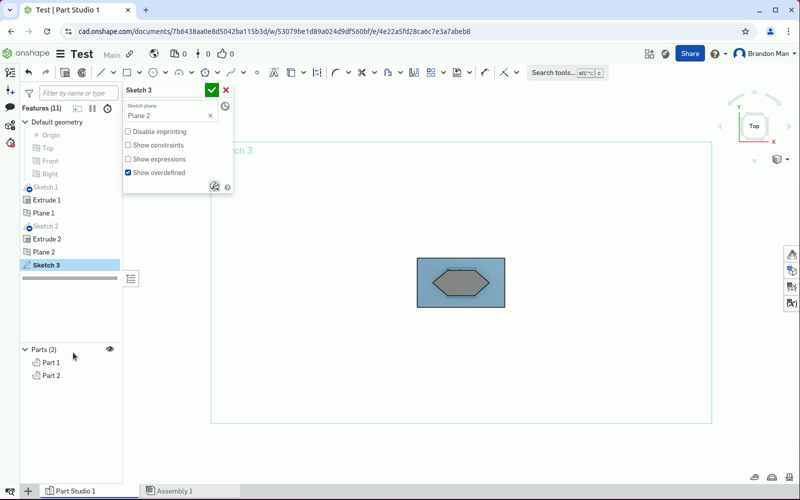
key(y)
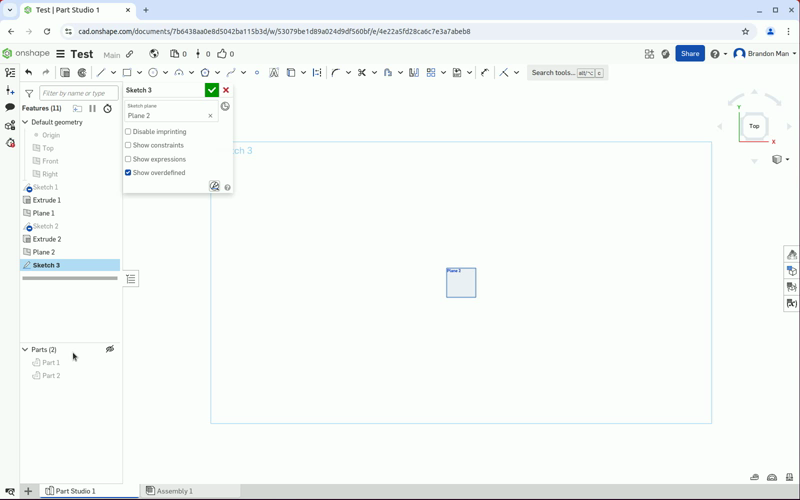
key(c)
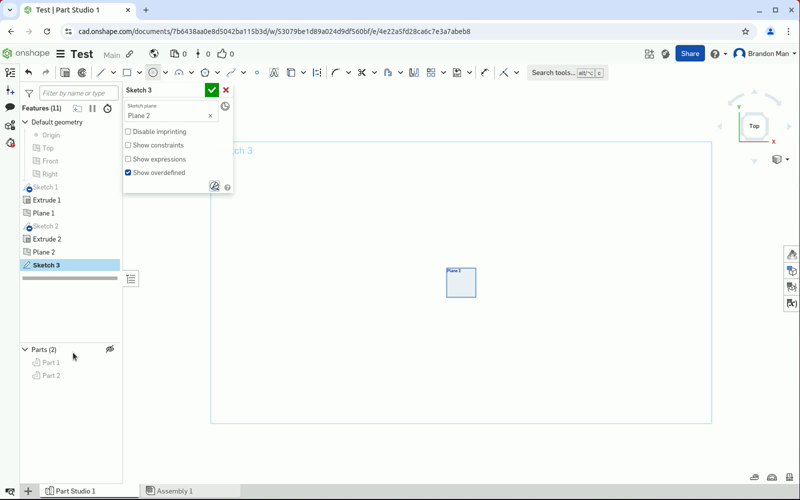
key_down(shift)
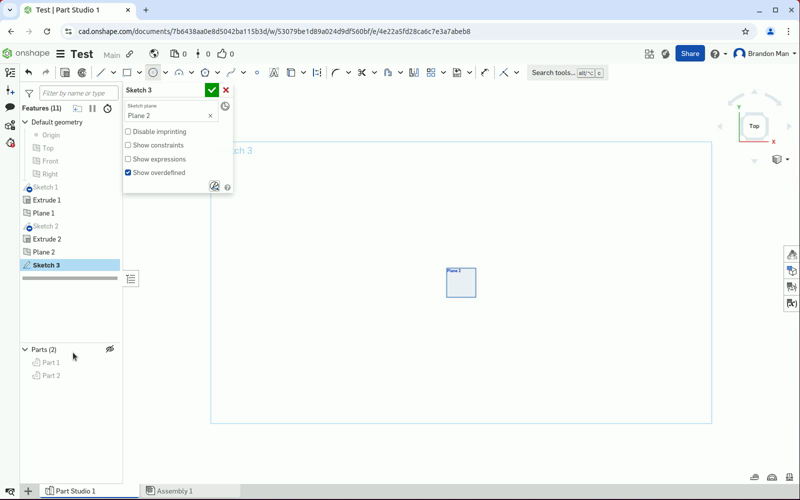
mouse_move(447, 282)
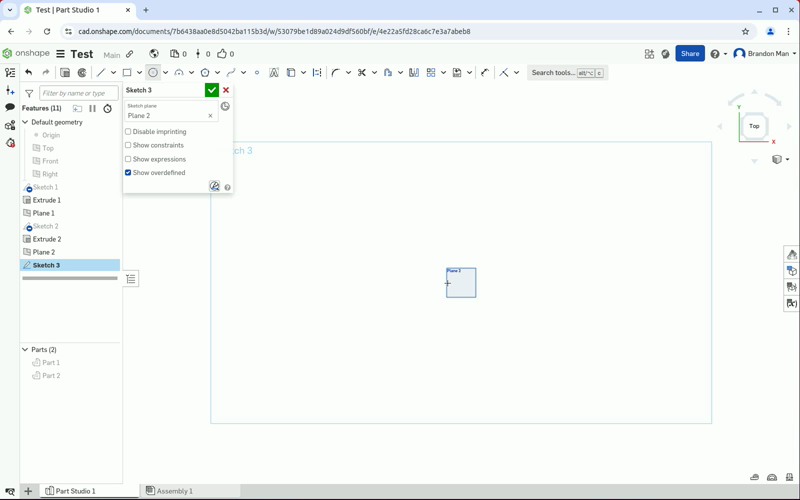
click(447, 282)
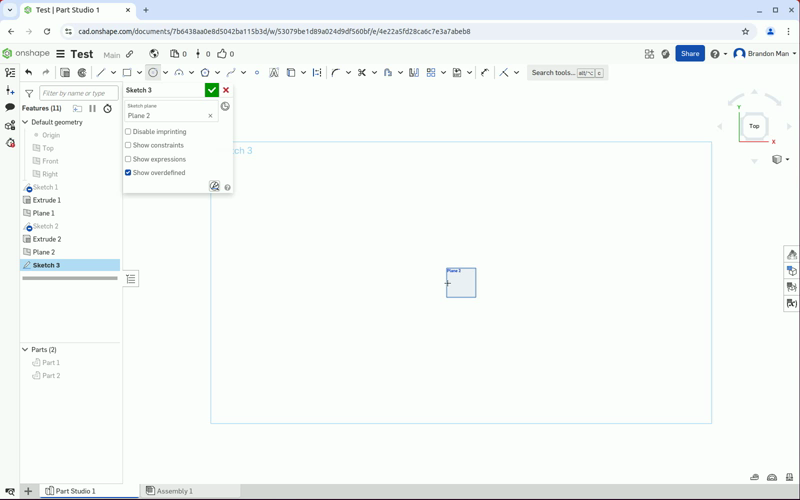
key_up(shift)
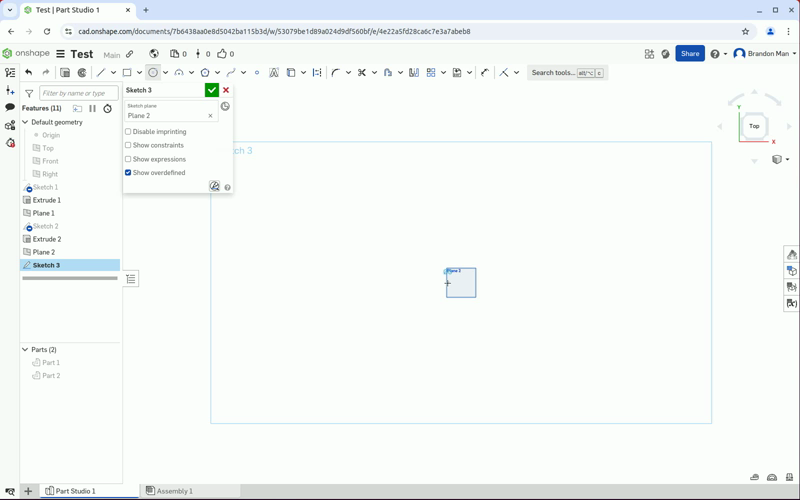
mouse_move(451, 282)
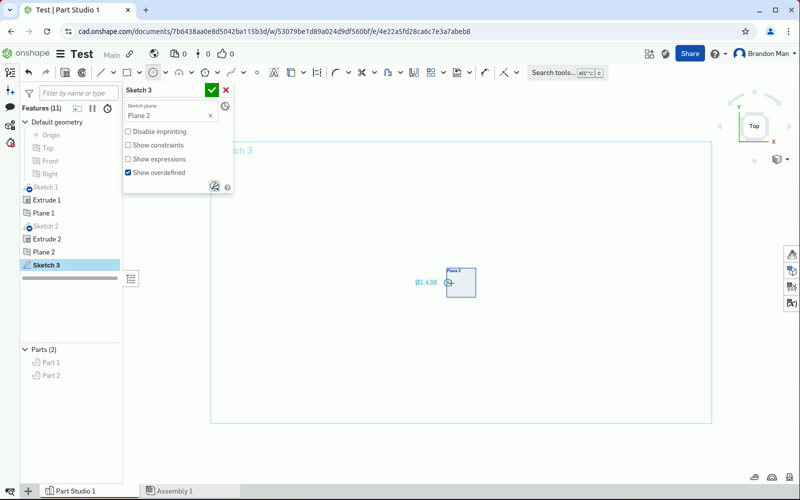
click(451, 282)
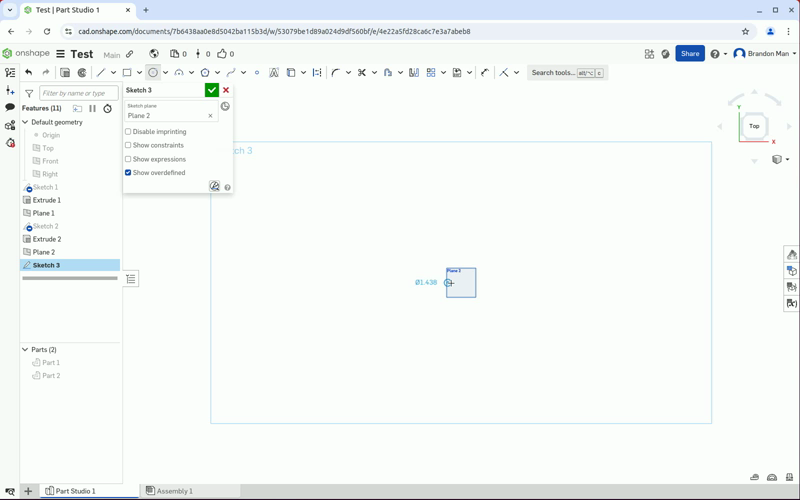
key(esc)
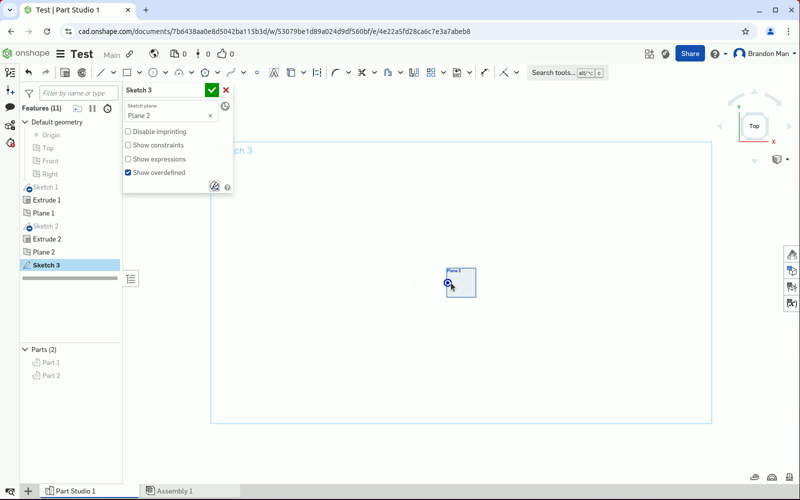
mouse_move(449, 283)
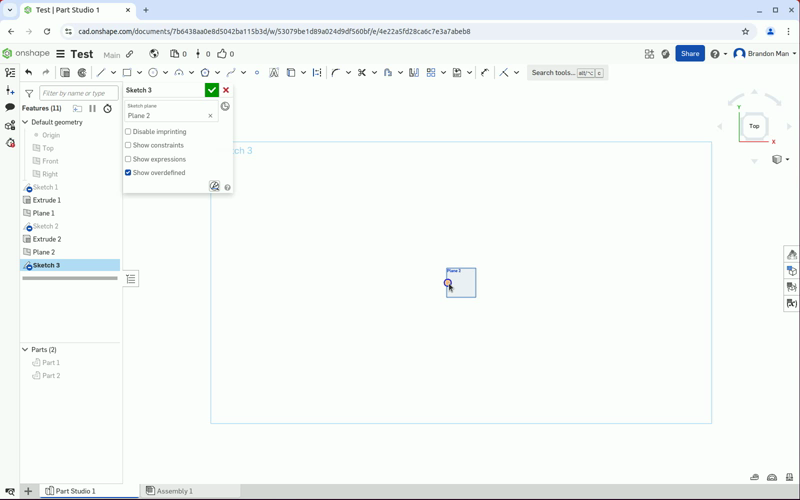
scroll(6)
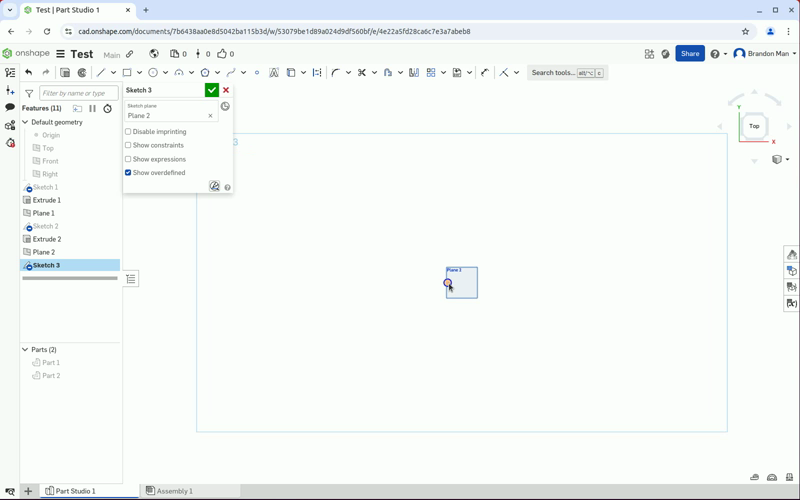
scroll(6)
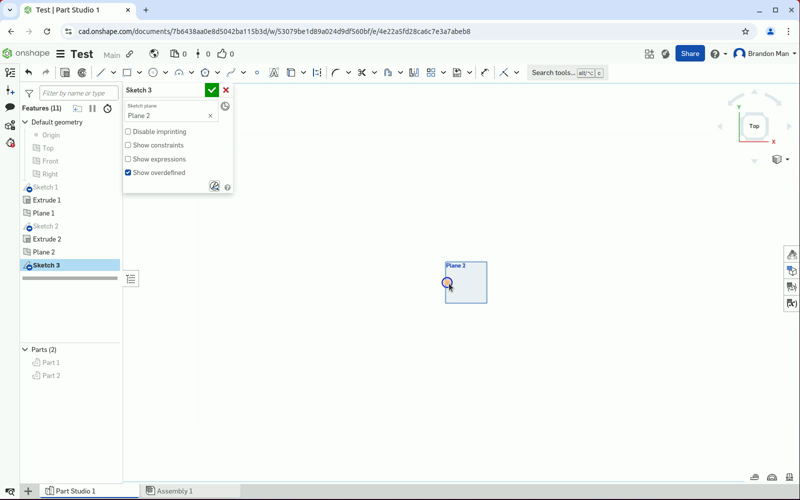
scroll(6)
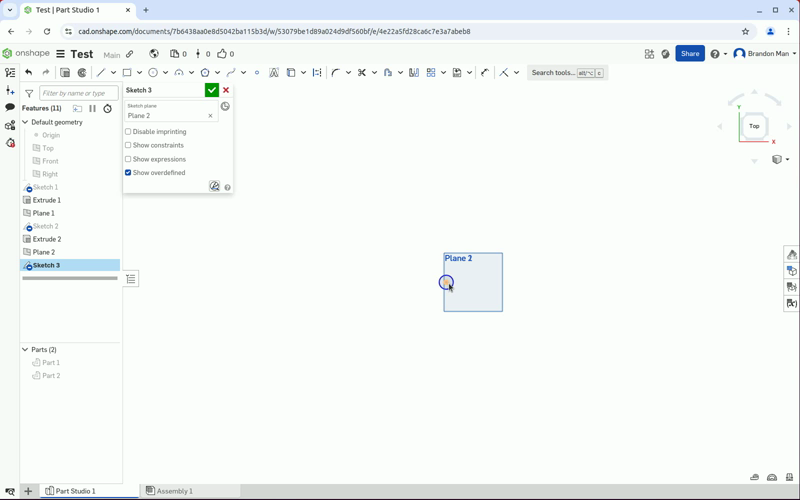
scroll(6)
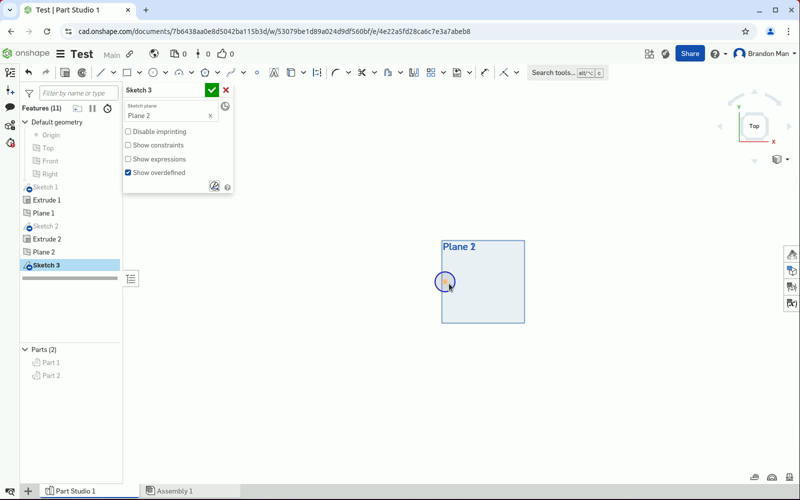
scroll(6)
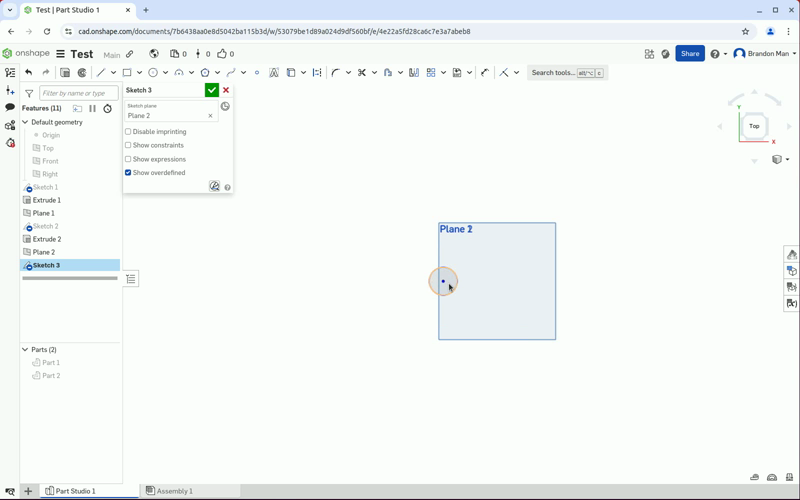
scroll(6)
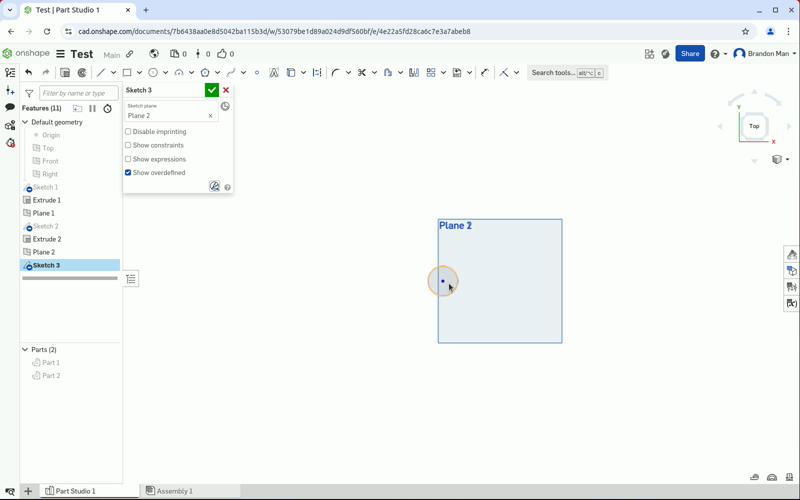
scroll(6)
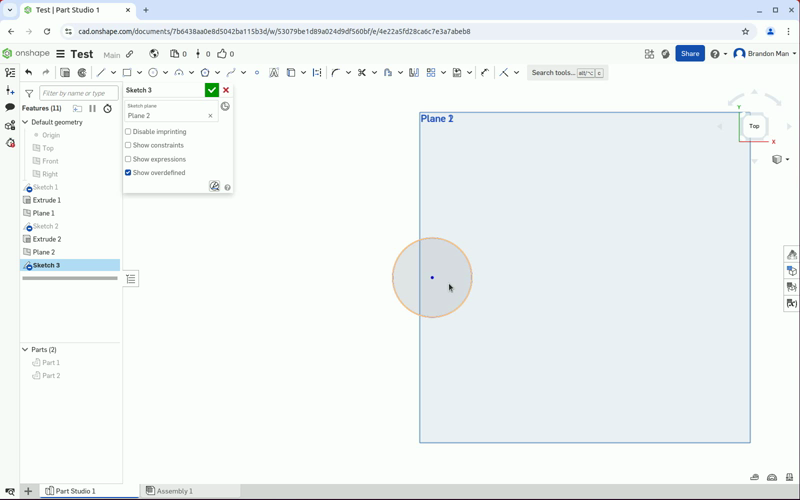
click(449, 283)
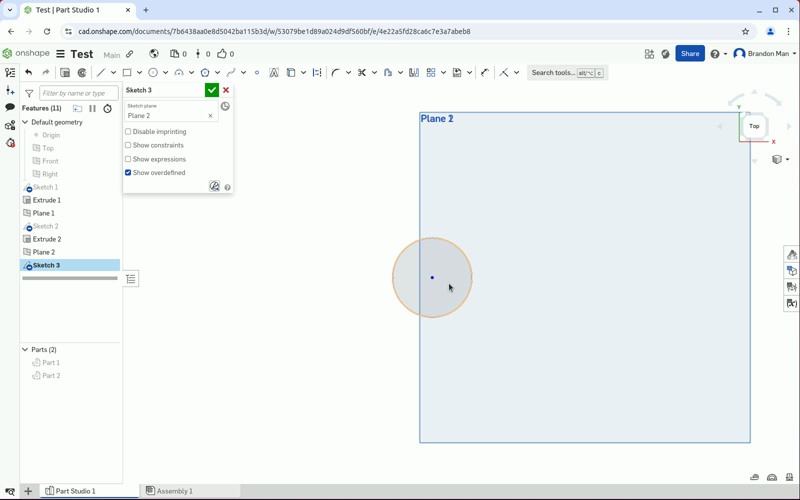
scroll(-6)
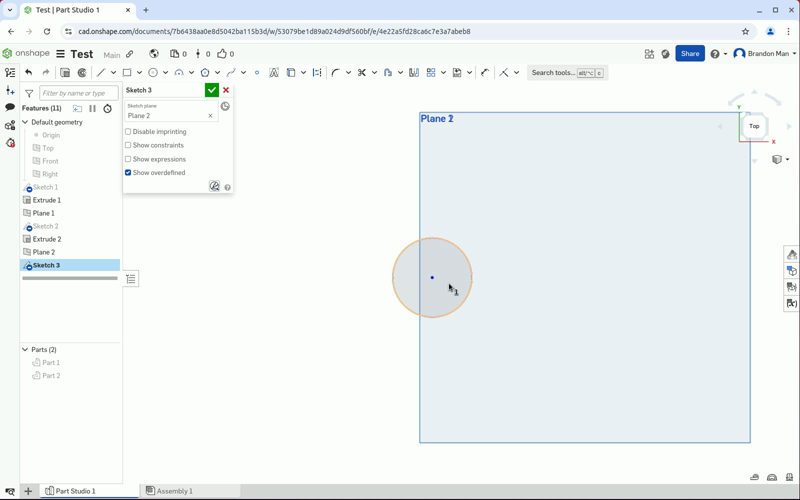
scroll(-6)
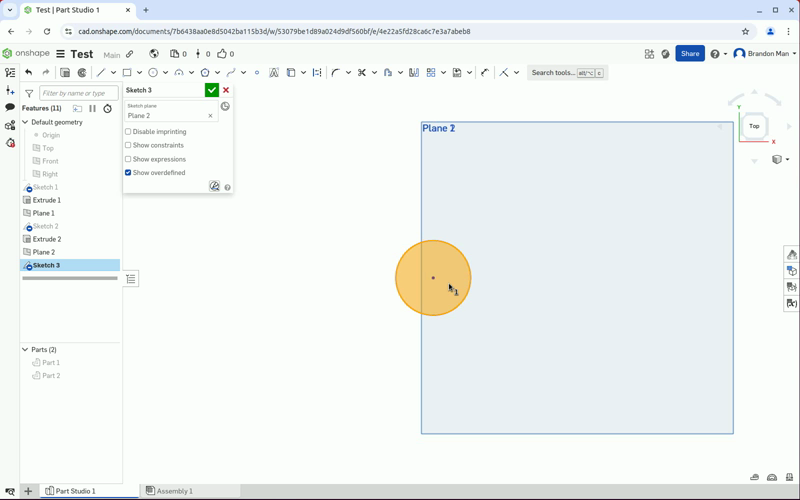
scroll(-6)
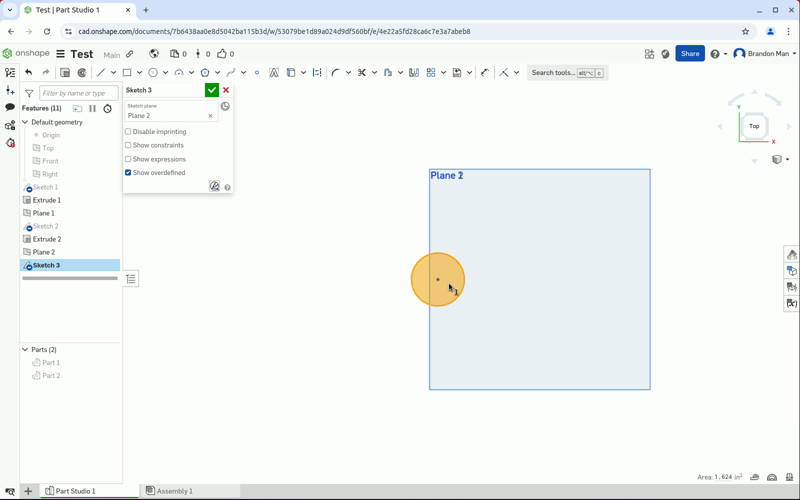
scroll(-6)
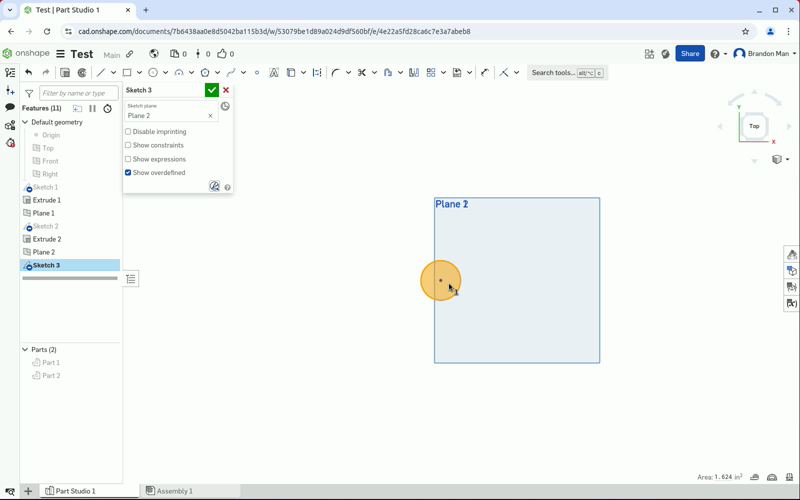
scroll(-6)
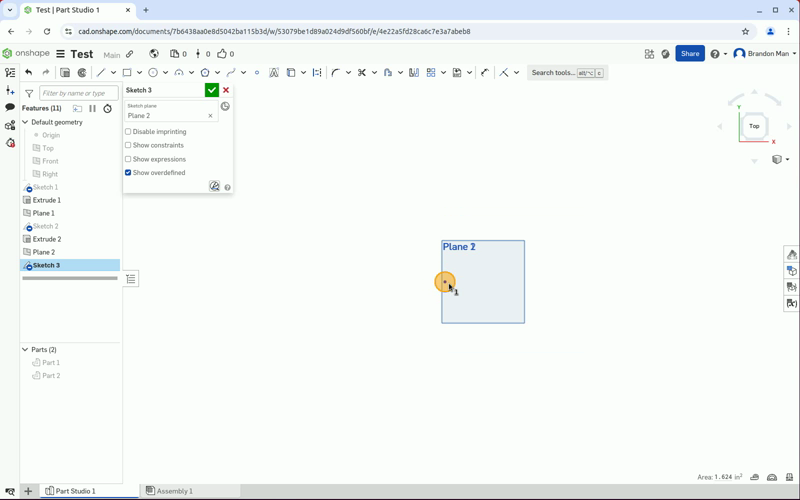
scroll(-6)
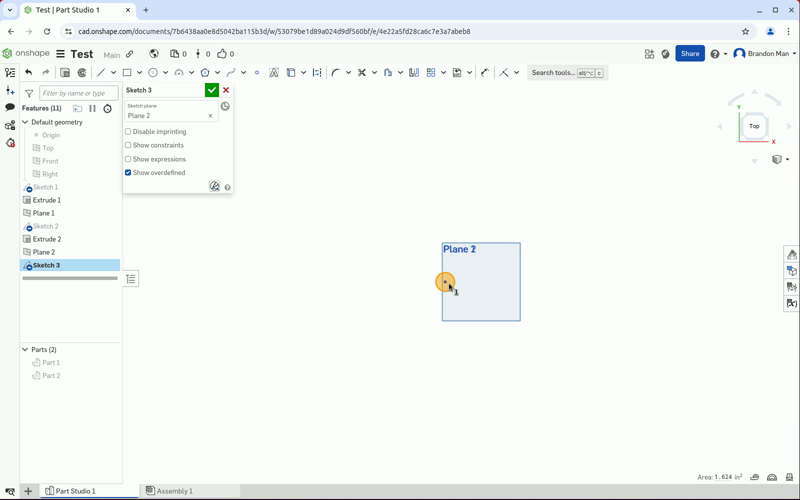
scroll(-6)
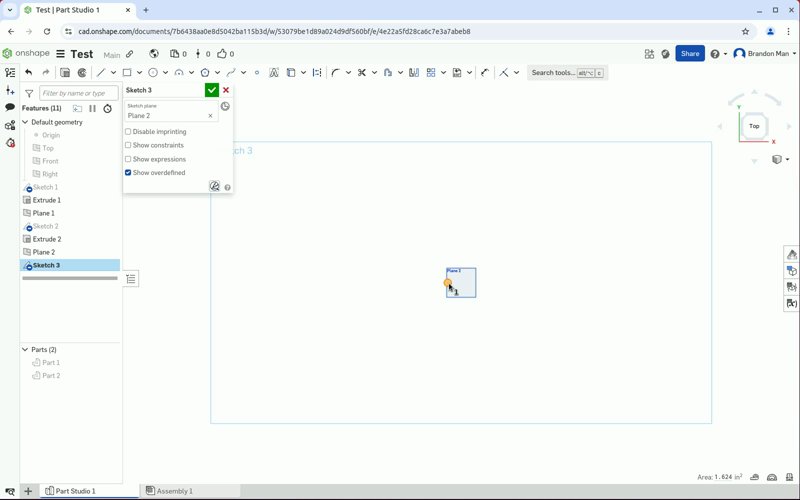
mouse_move(73, 352)
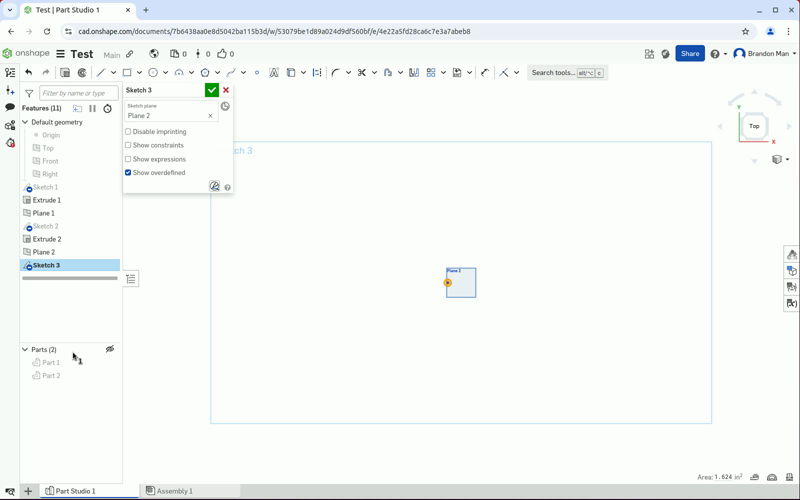
key(shift+y)
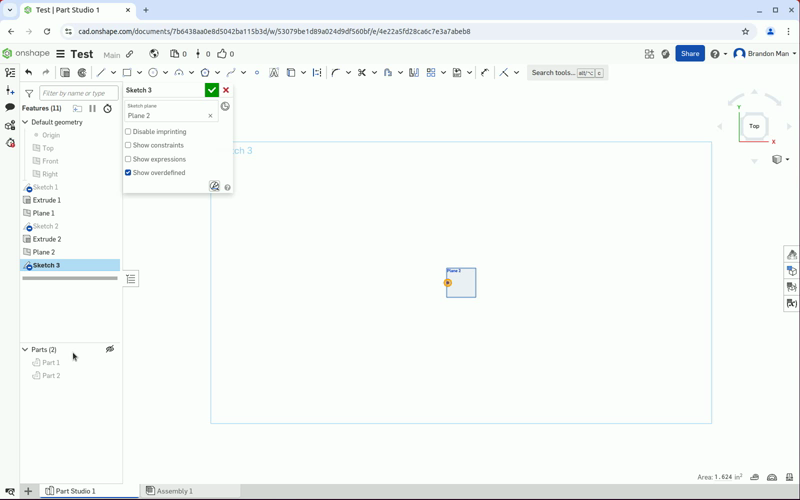
key(shift+e)
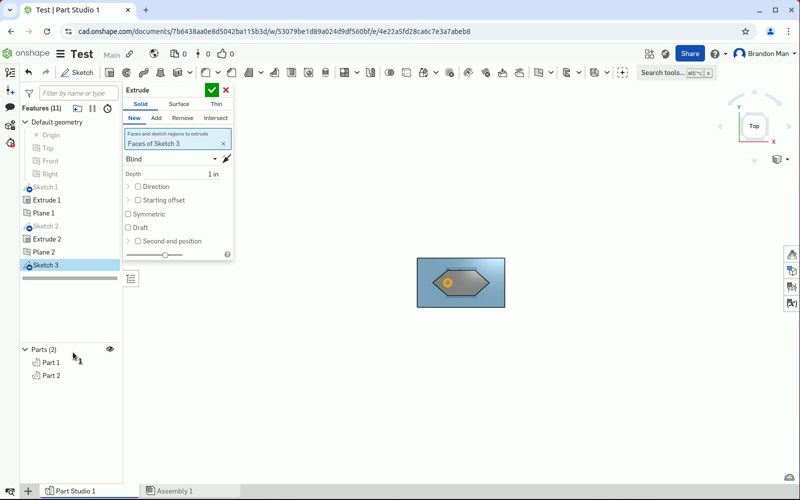
mouse_move(143, 106)
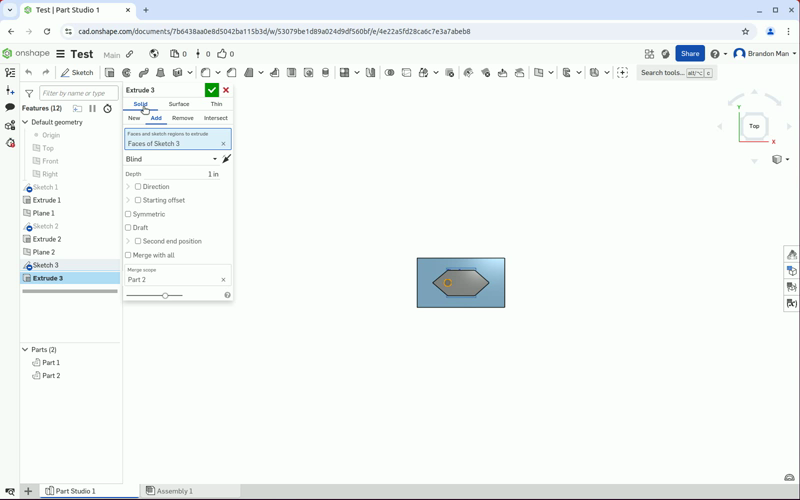
click(143, 106)
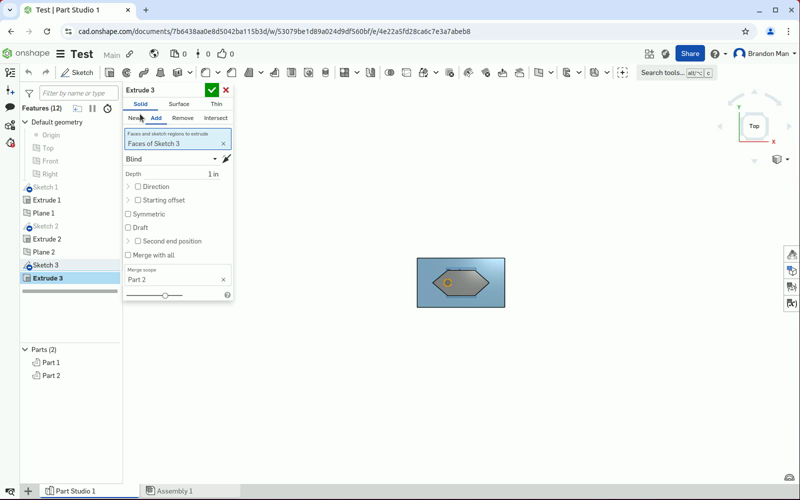
mouse_move(137, 120)
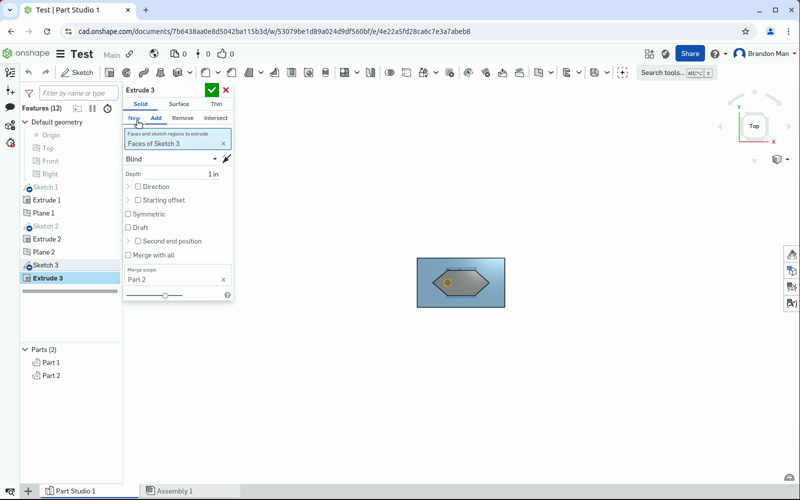
click(137, 120)
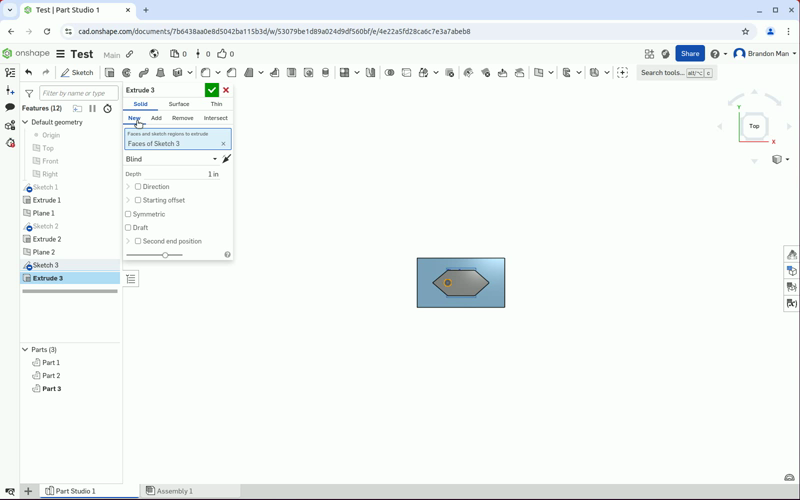
key(tab, 4)
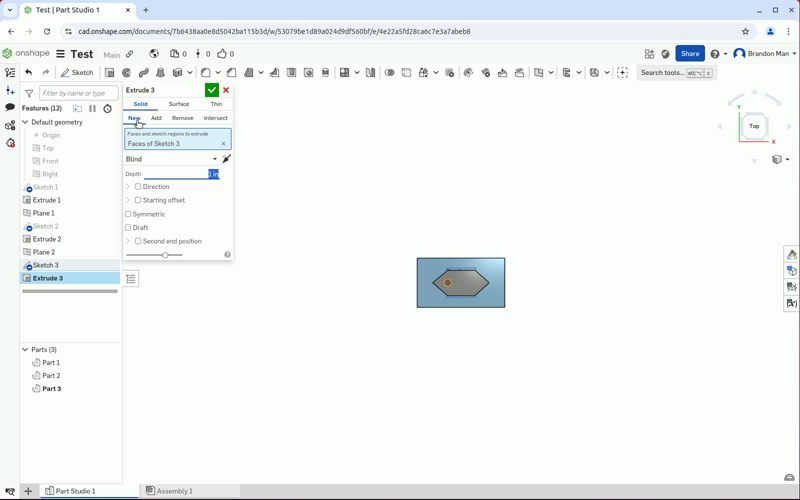
text(6.499)
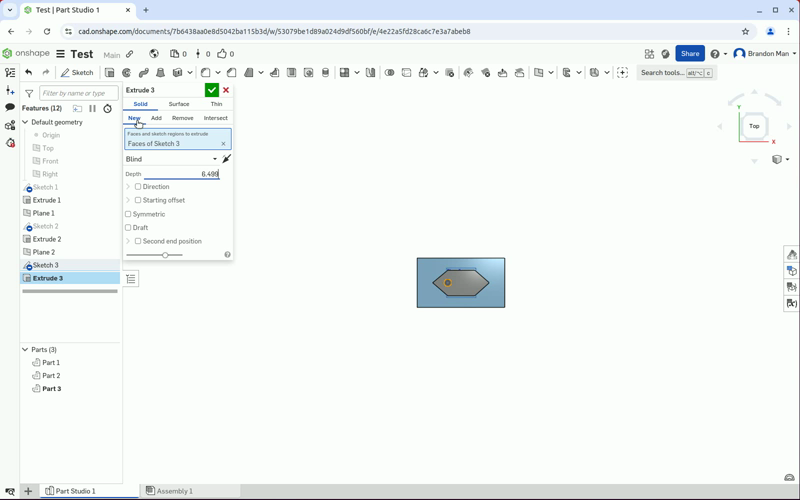
key(enter)
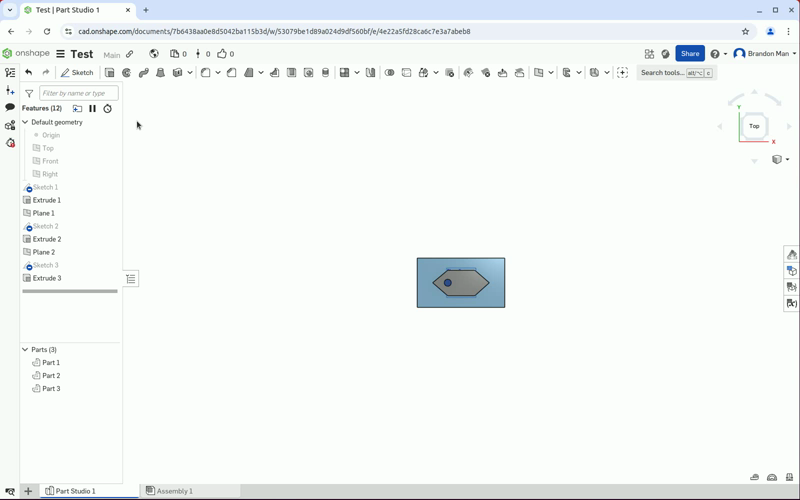
key(shift+h)
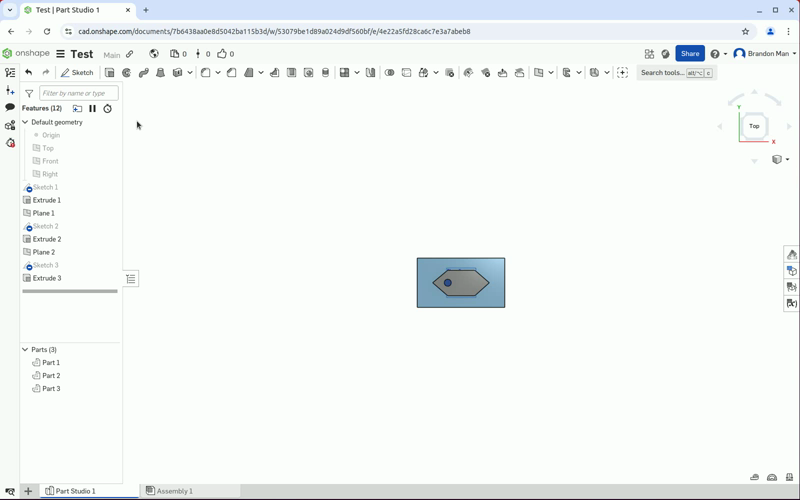
key(shift+h)
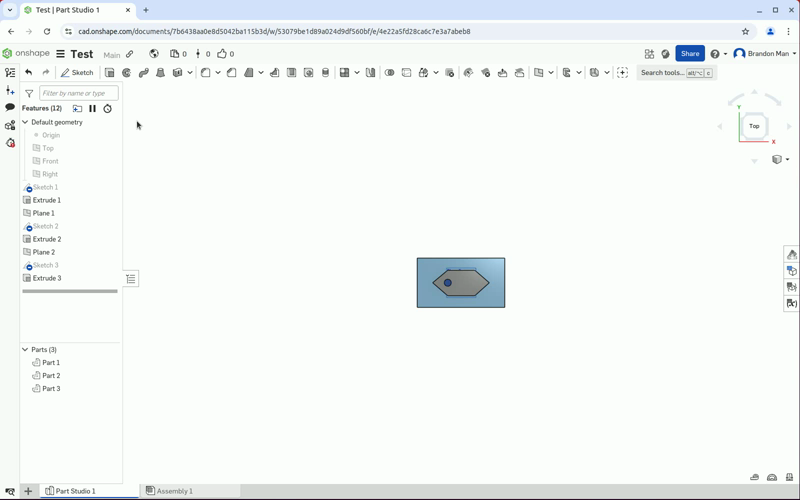
mouse_move(73, 189)
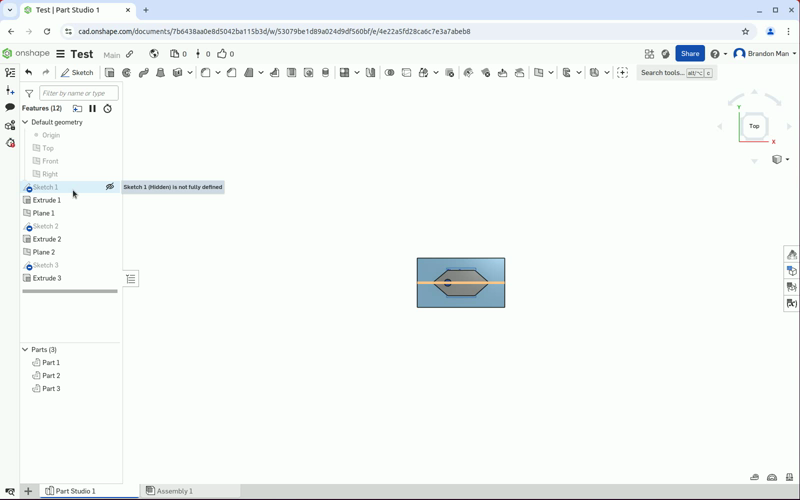
click(73, 189)
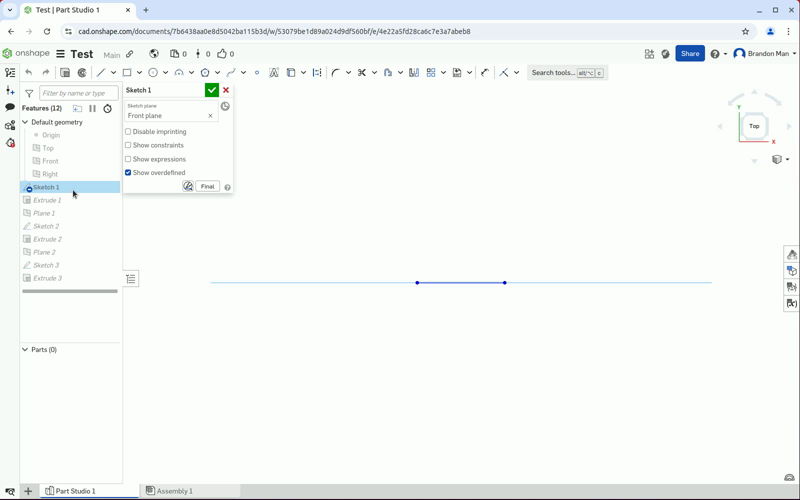
mouse_move(229, 92)
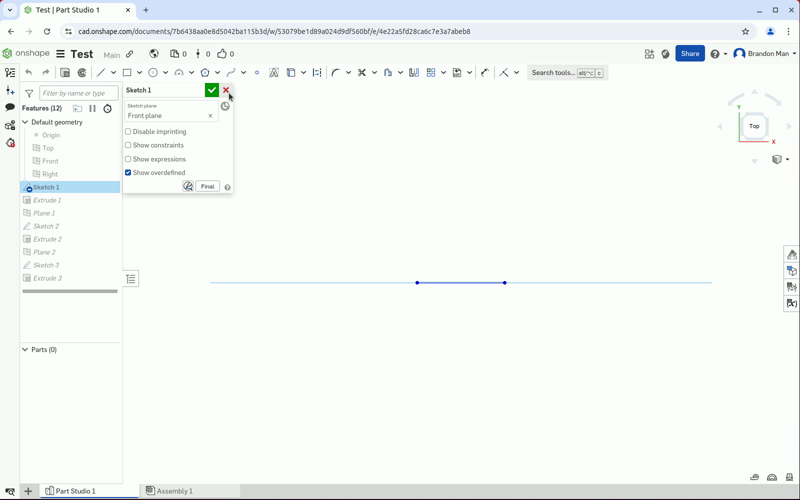
click(229, 92)
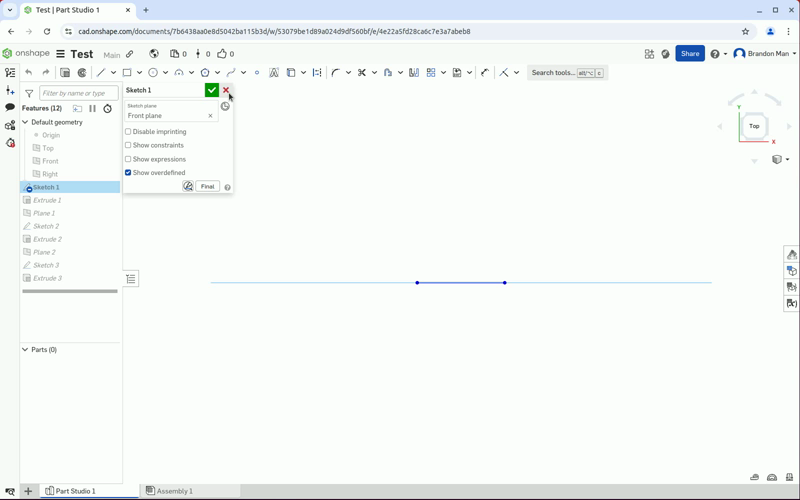
key(shift+s)
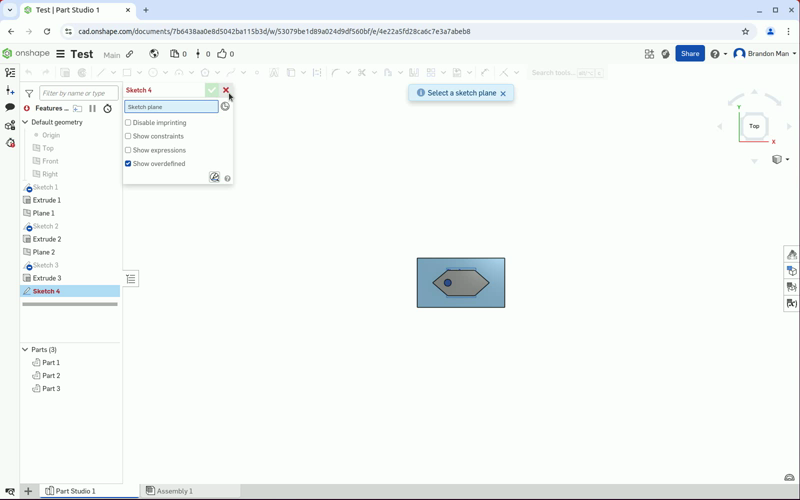
mouse_move(73, 254)
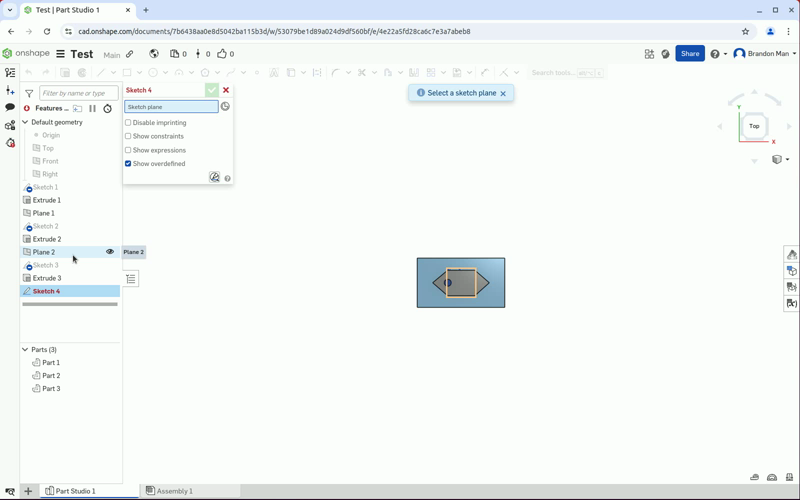
click(73, 254)
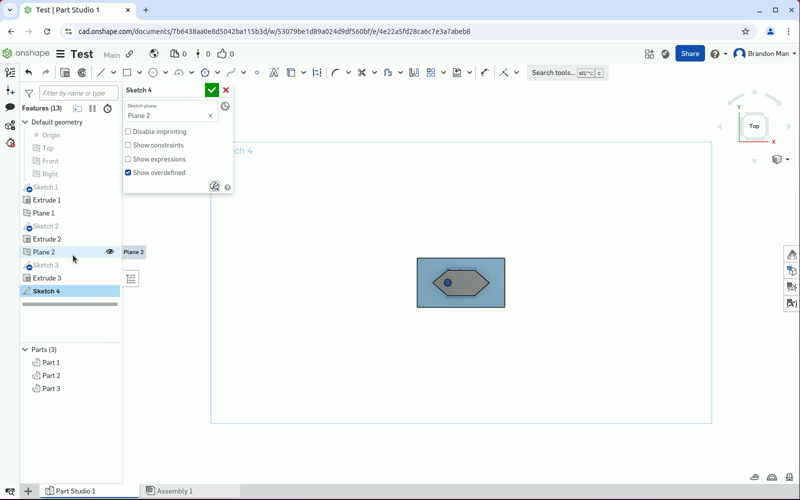
mouse_move(73, 352)
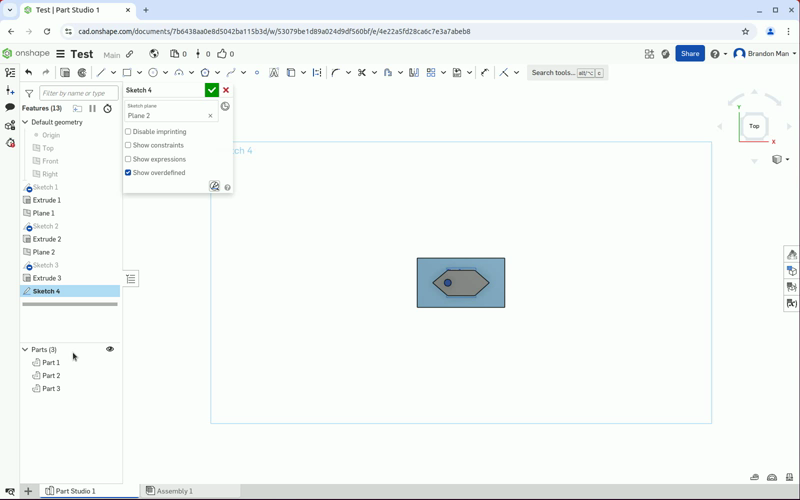
key(y)
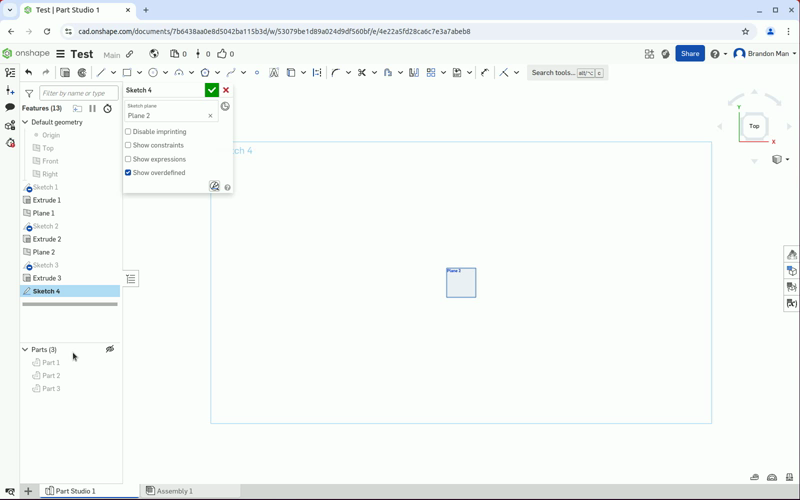
key(c)
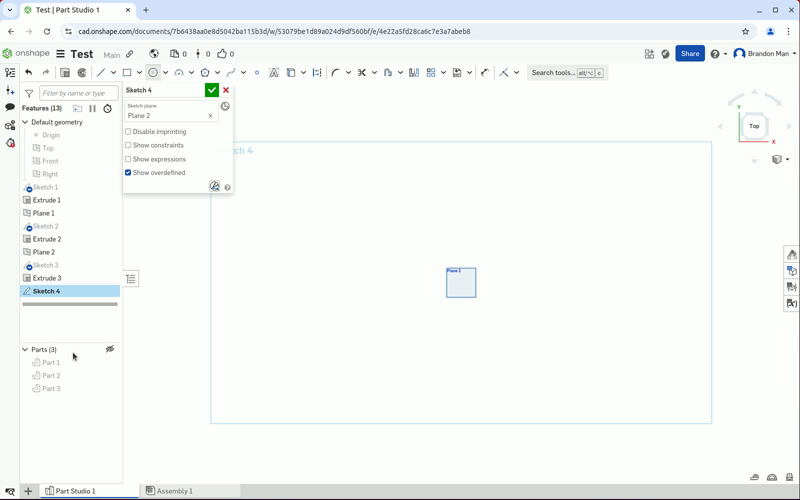
key_down(shift)
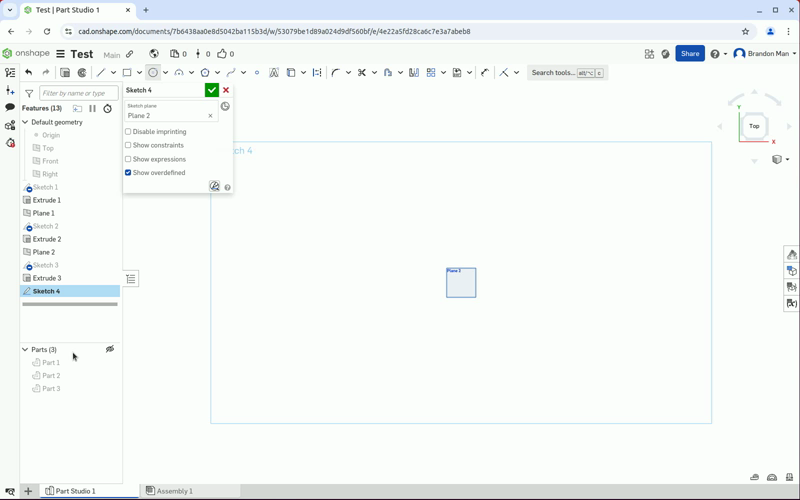
mouse_move(474, 282)
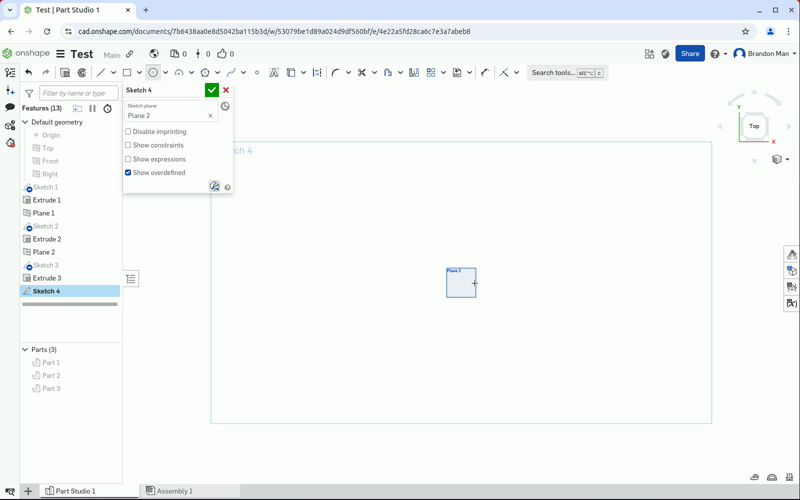
click(474, 282)
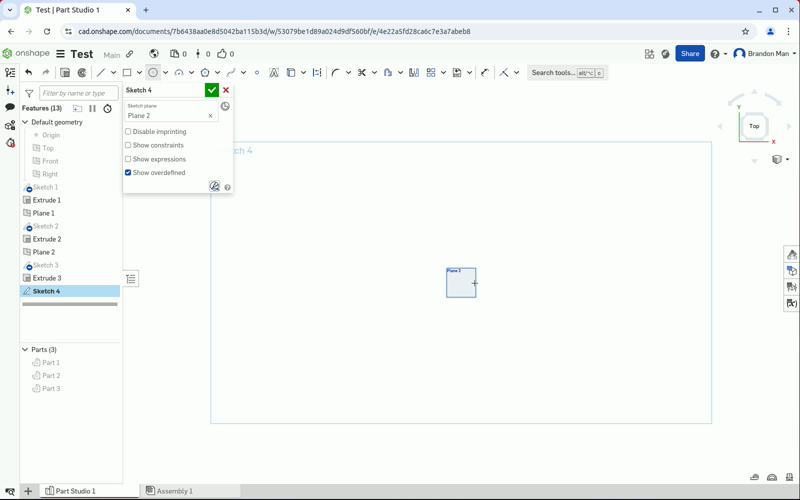
key_up(shift)
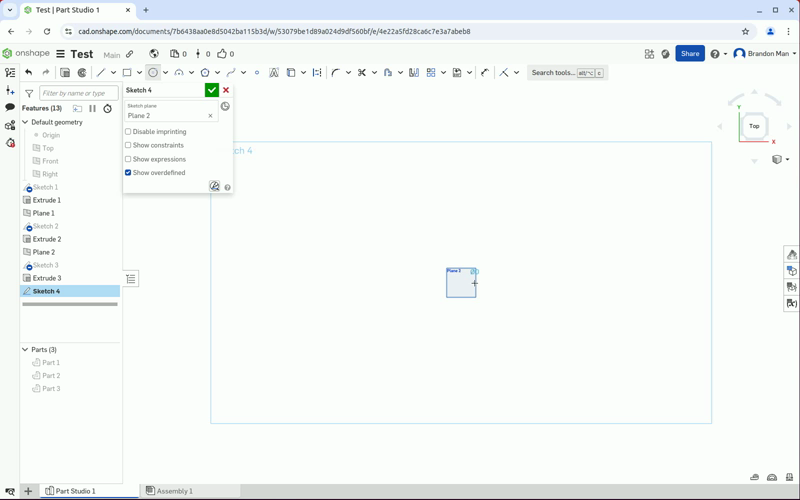
mouse_move(478, 282)
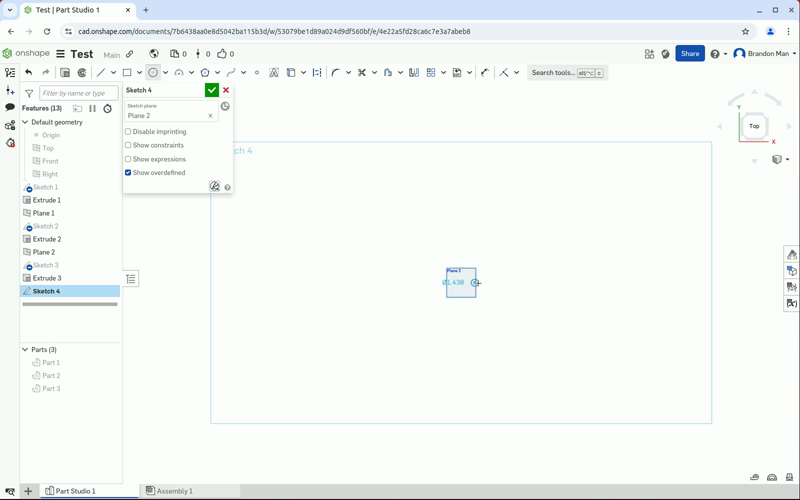
click(478, 282)
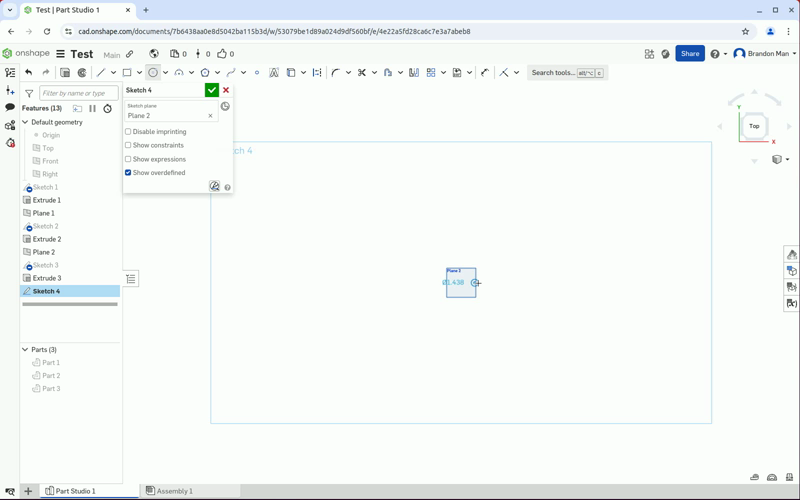
key(esc)
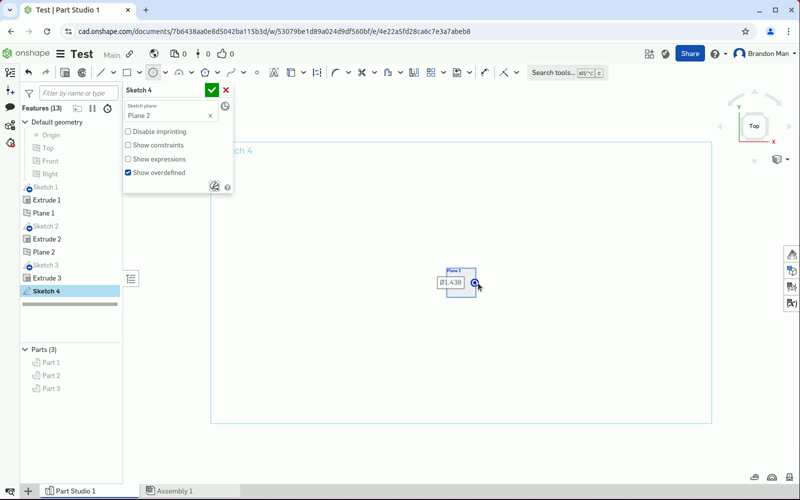
mouse_move(471, 282)
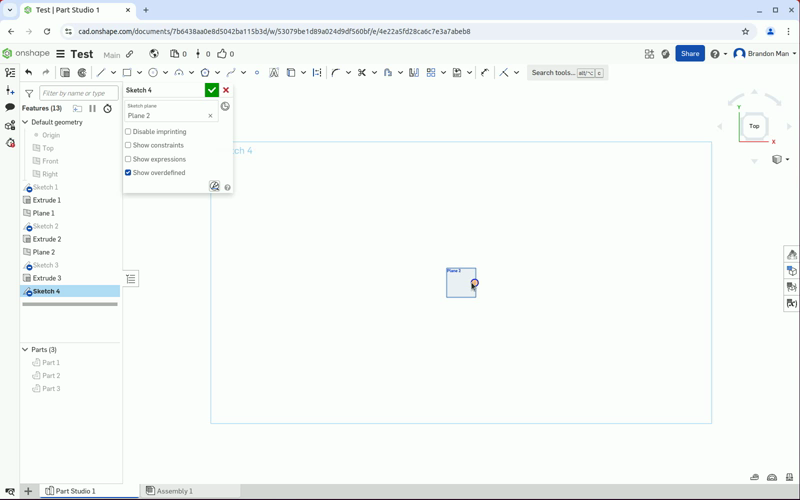
scroll(6)
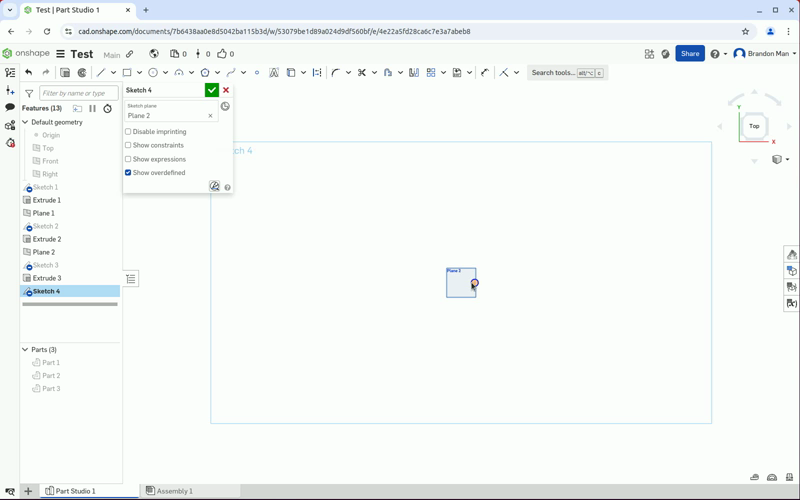
scroll(6)
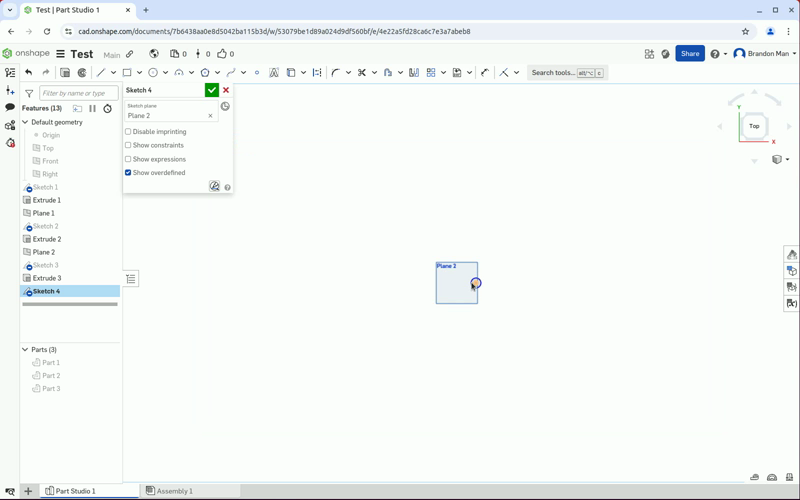
scroll(6)
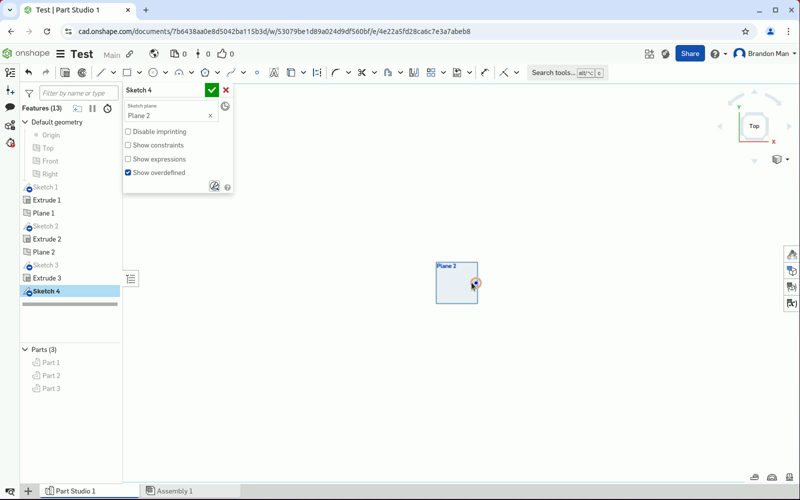
scroll(6)
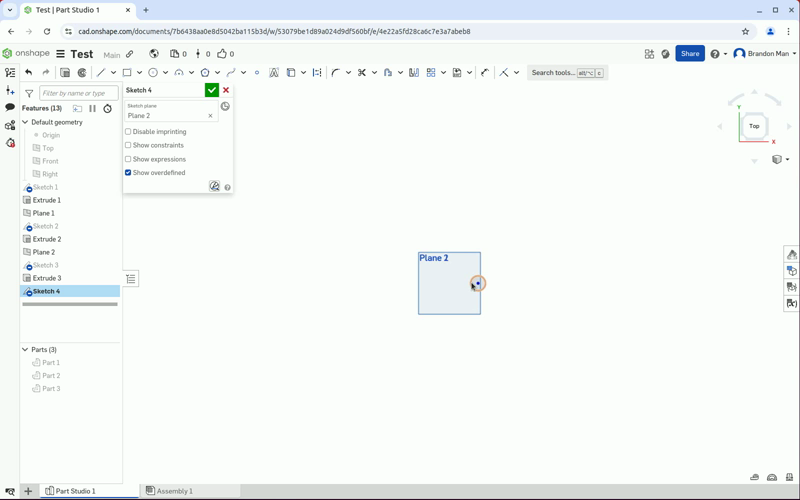
scroll(6)
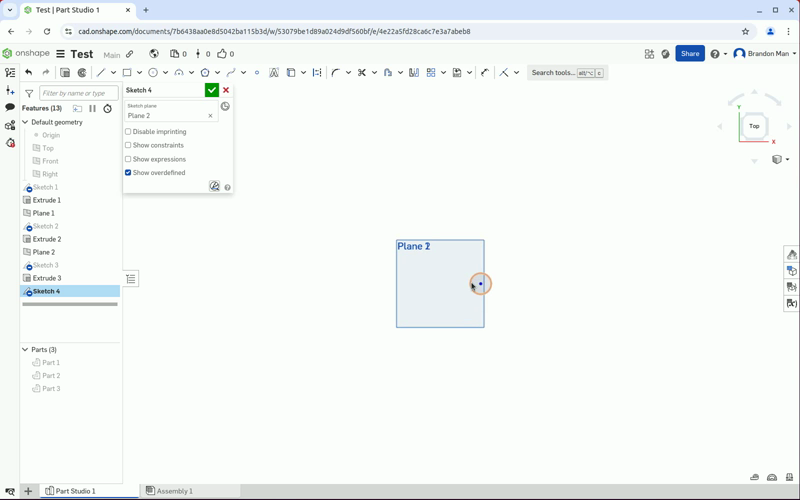
scroll(6)
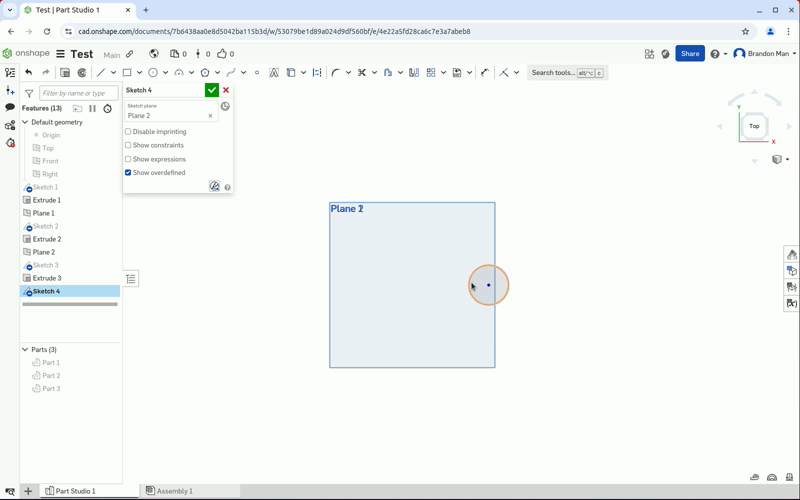
scroll(6)
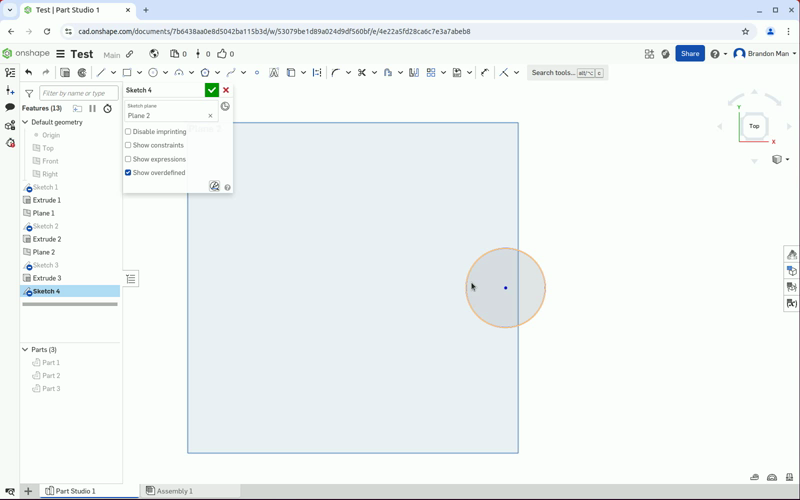
click(471, 282)
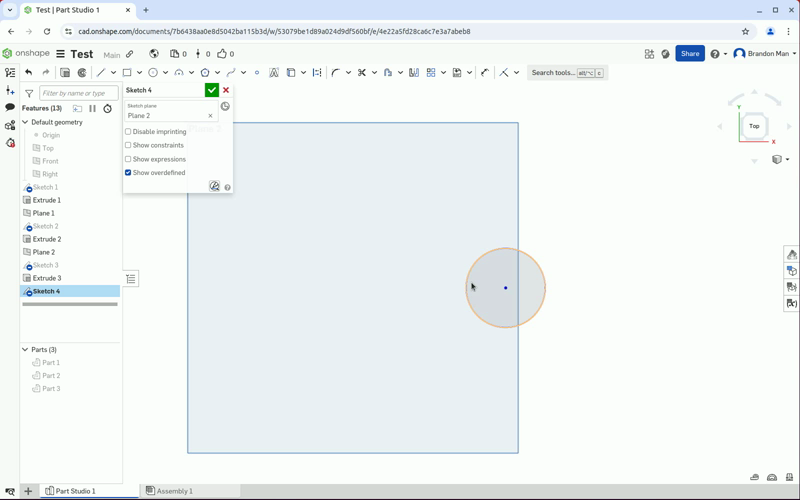
scroll(-6)
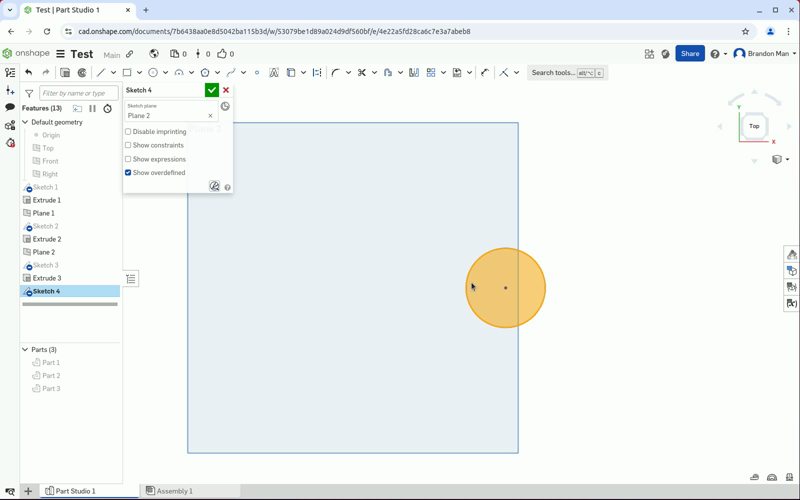
scroll(-6)
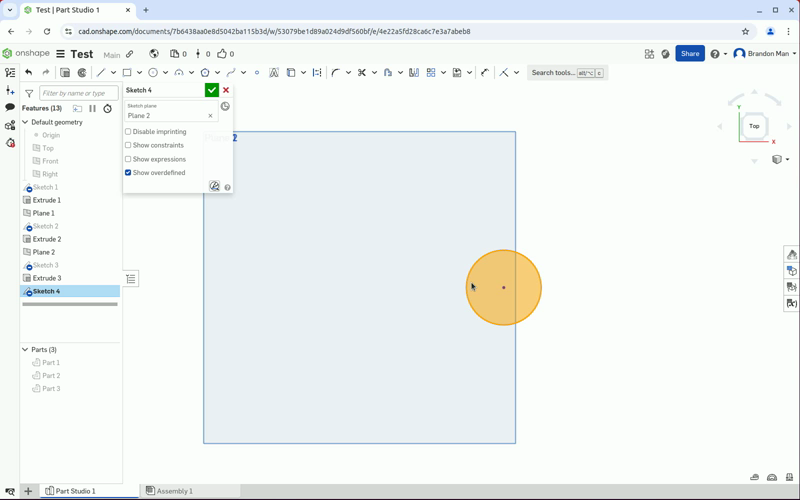
scroll(-6)
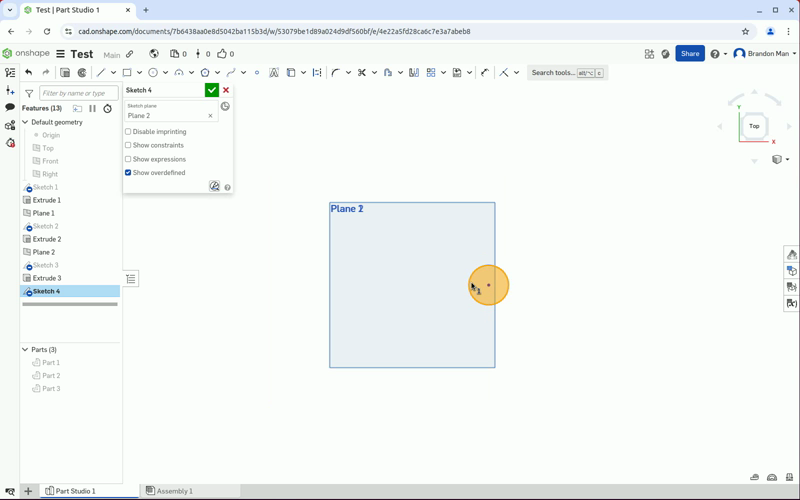
scroll(-6)
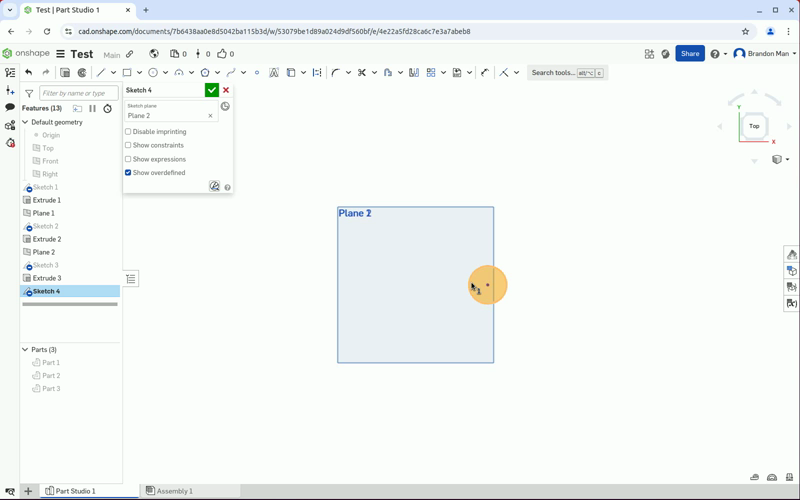
scroll(-6)
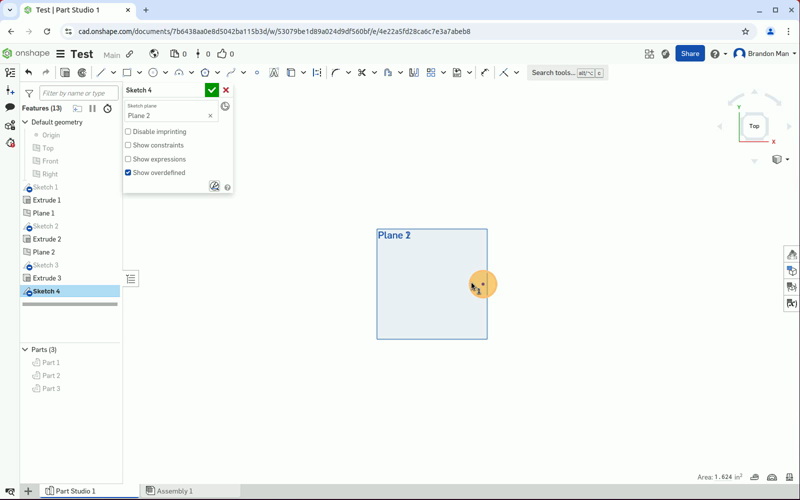
scroll(-6)
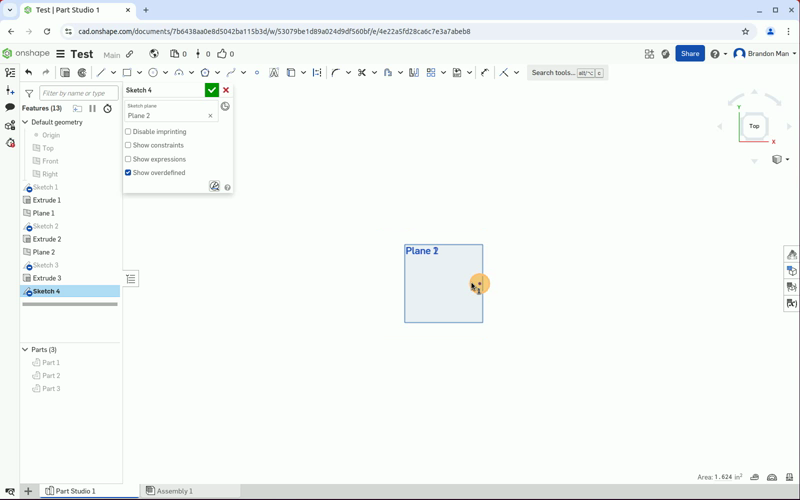
scroll(-6)
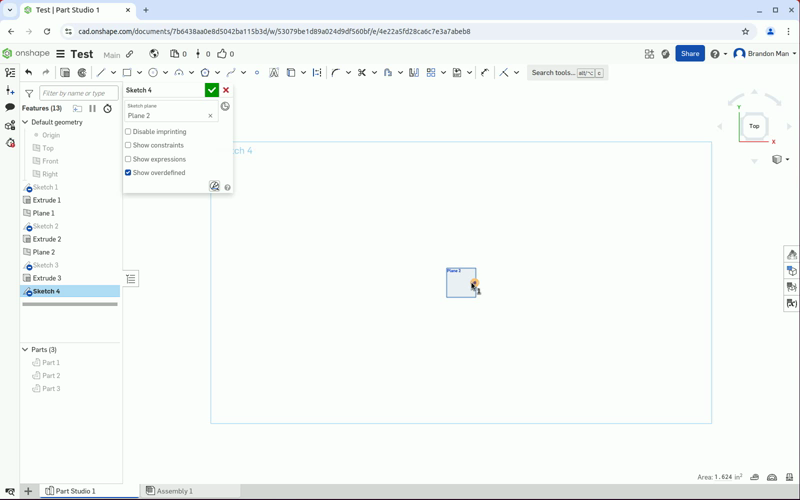
mouse_move(73, 352)
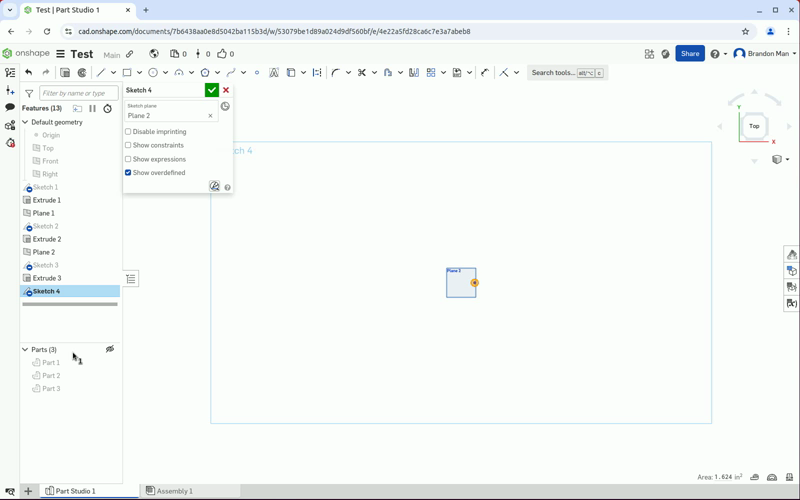
key(shift+y)
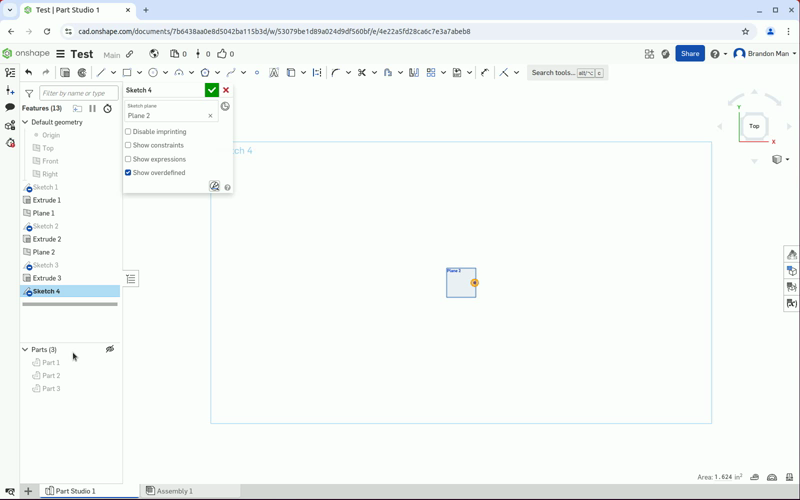
key(shift+e)
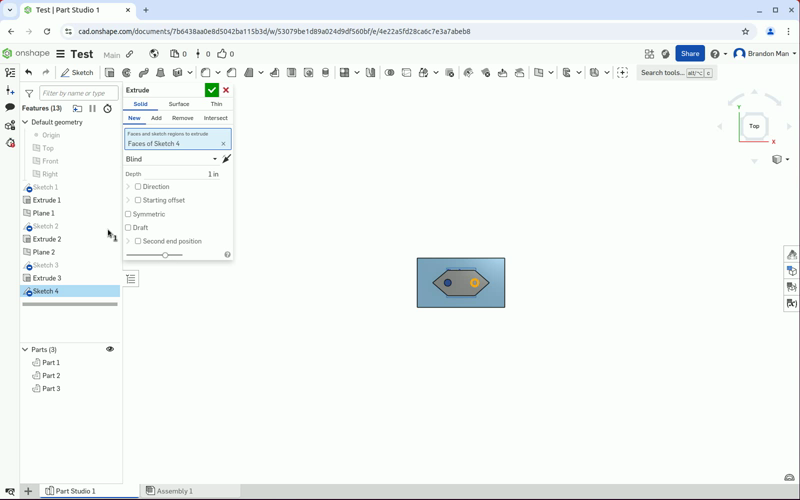
mouse_move(143, 106)
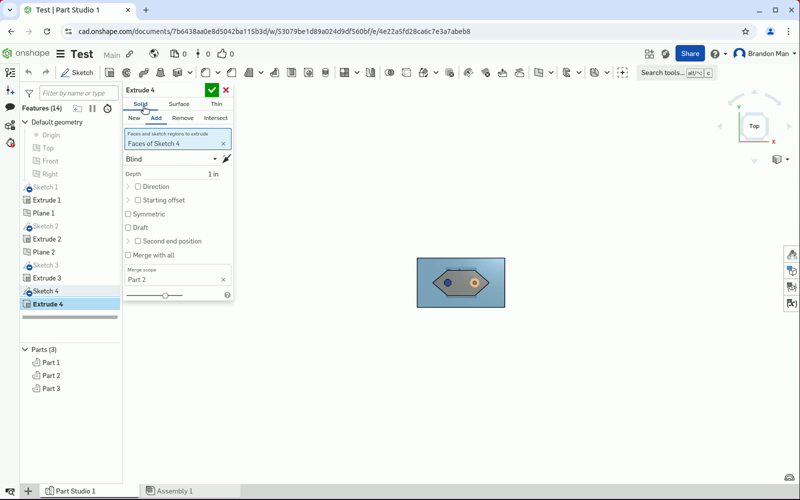
click(143, 106)
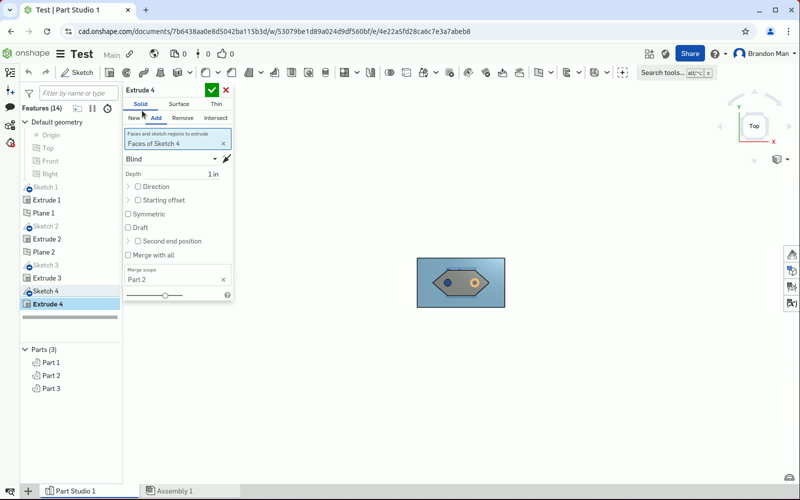
mouse_move(137, 120)
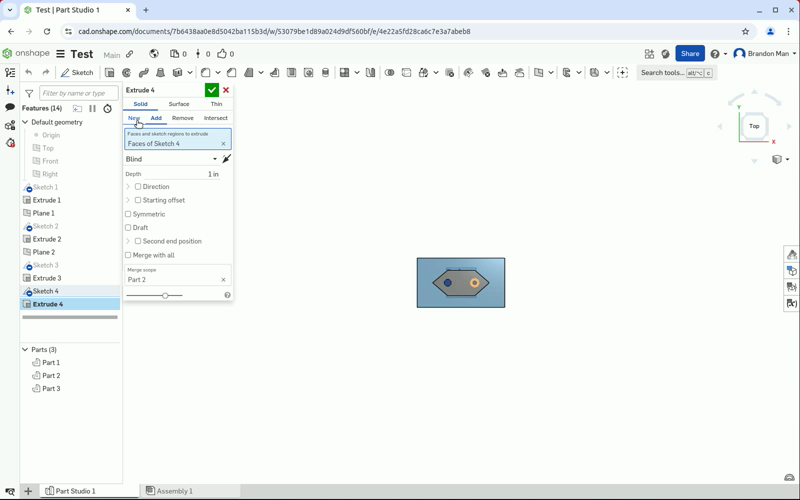
click(137, 120)
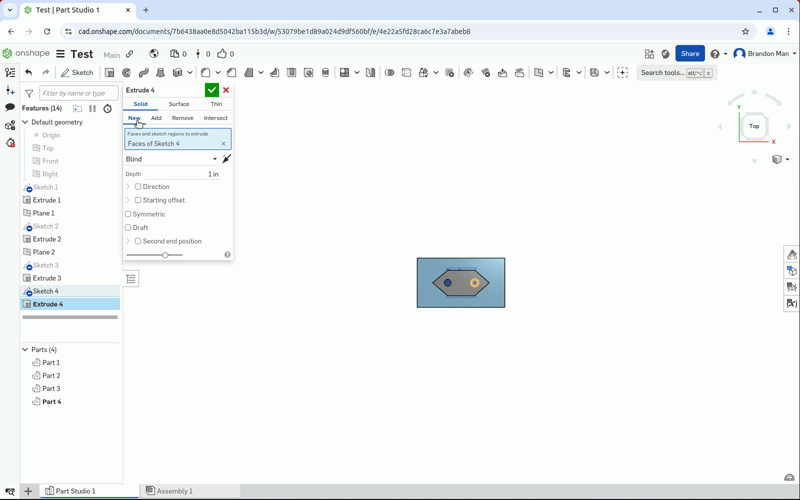
key(tab, 4)
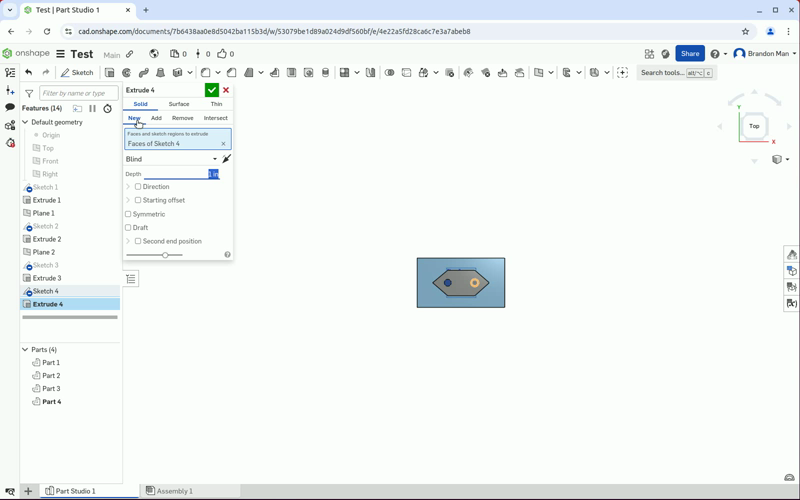
text(6.499)
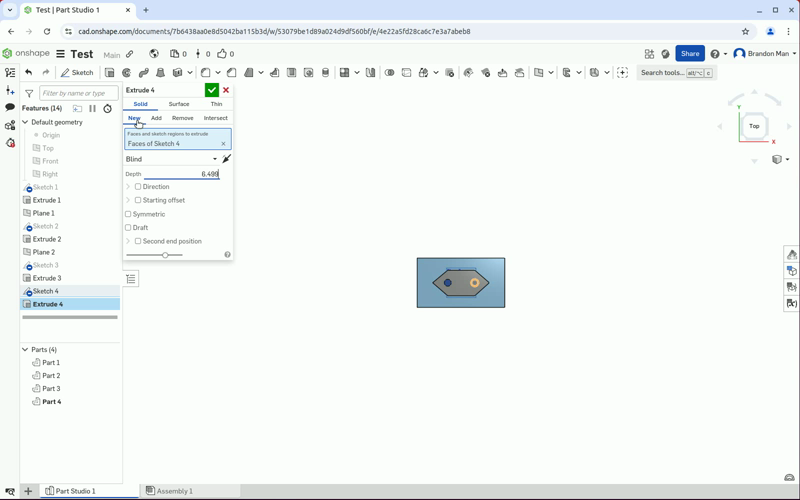
key(enter)
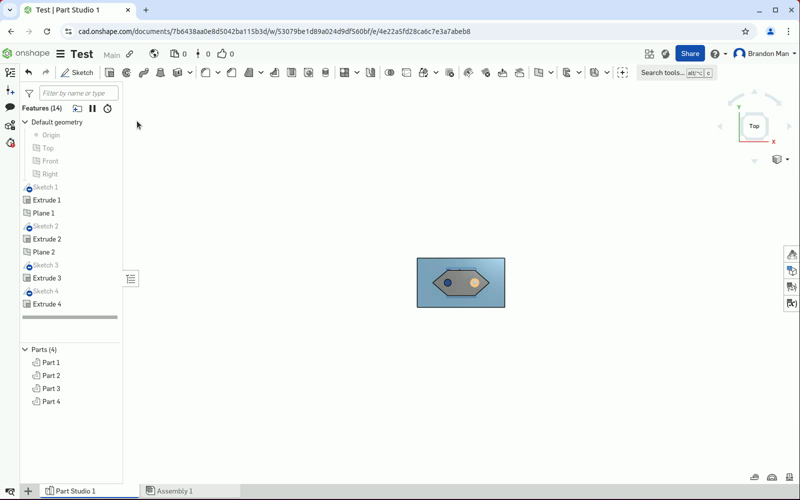
key(shift+h)
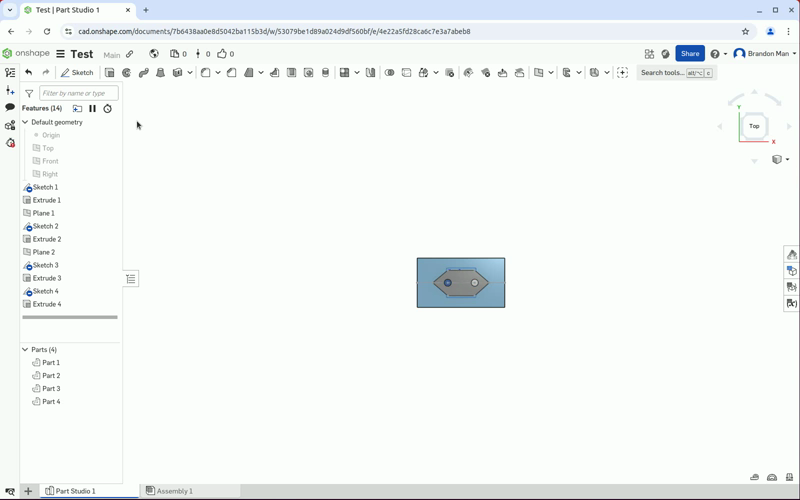
key(shift+h)
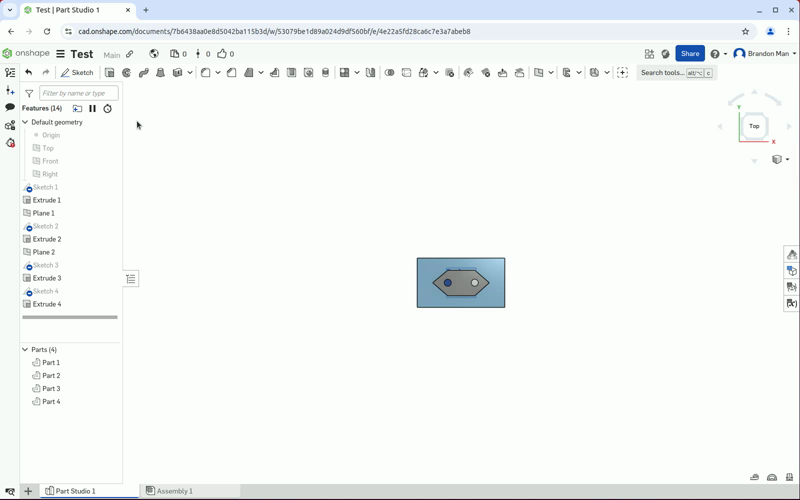
mouse_move(73, 189)
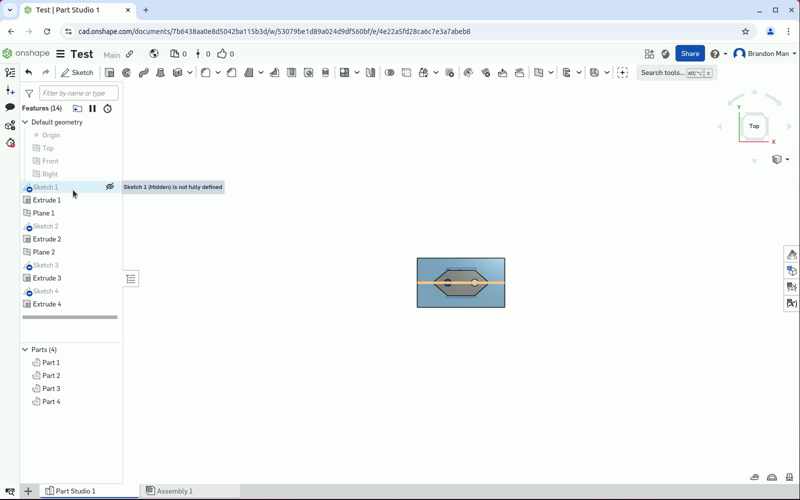
click(73, 189)
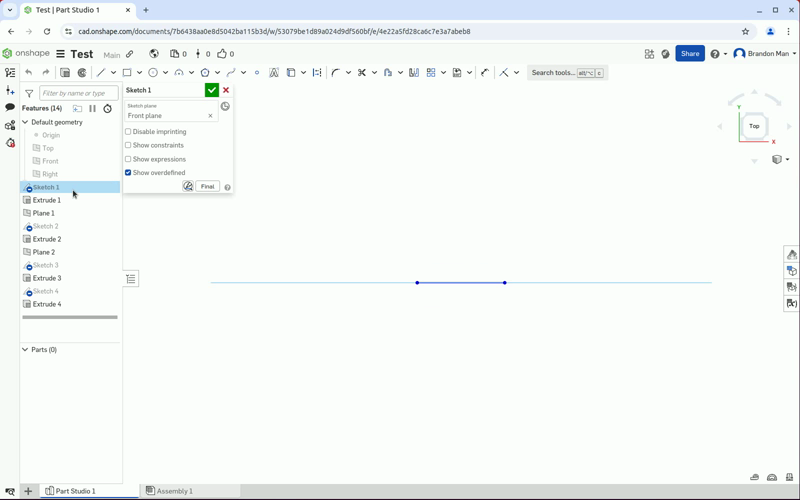
mouse_move(229, 92)
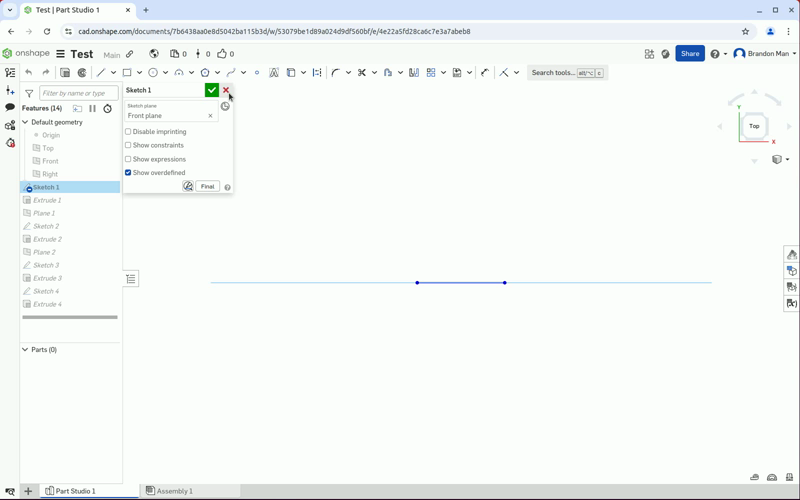
click(229, 92)
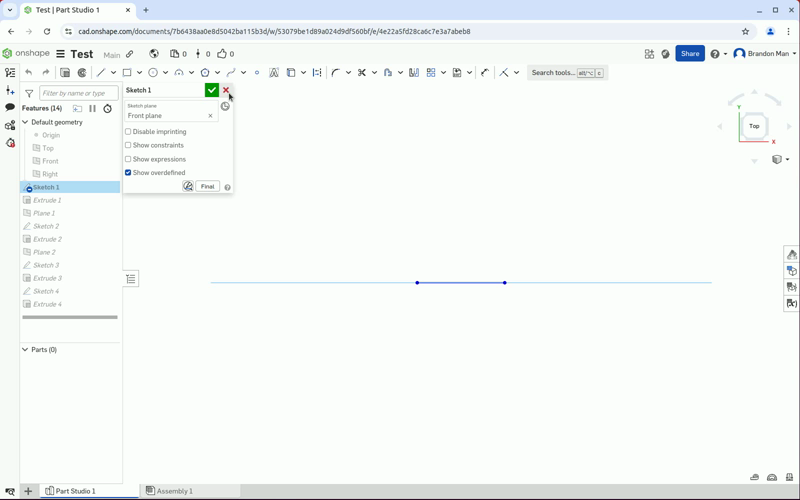
key(shift+s)
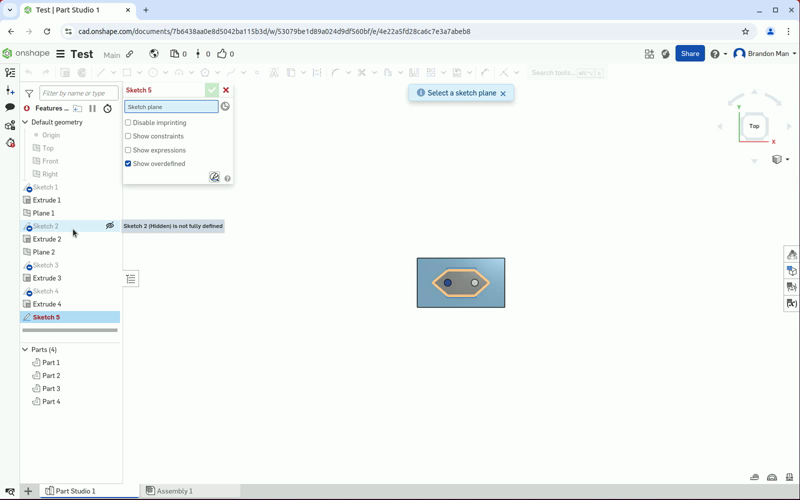
scroll(3)
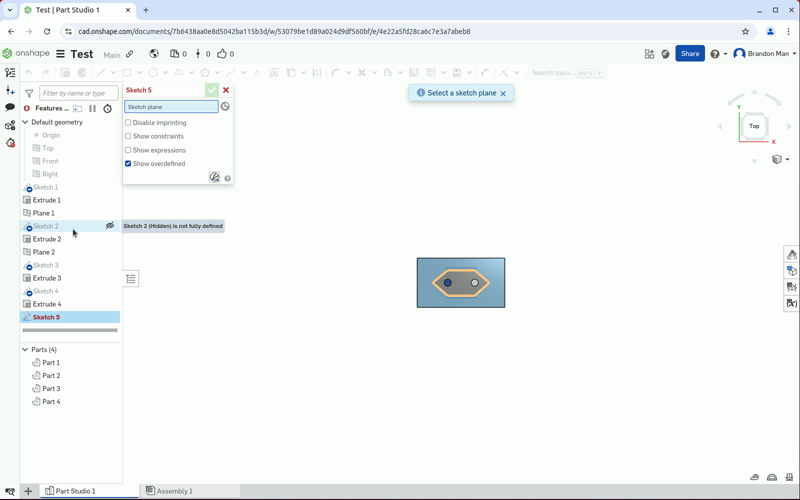
mouse_move(73, 150)
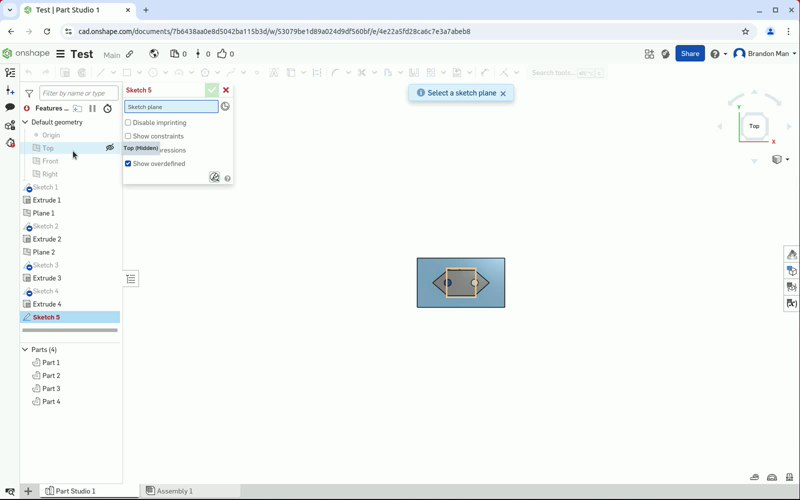
click(73, 150)
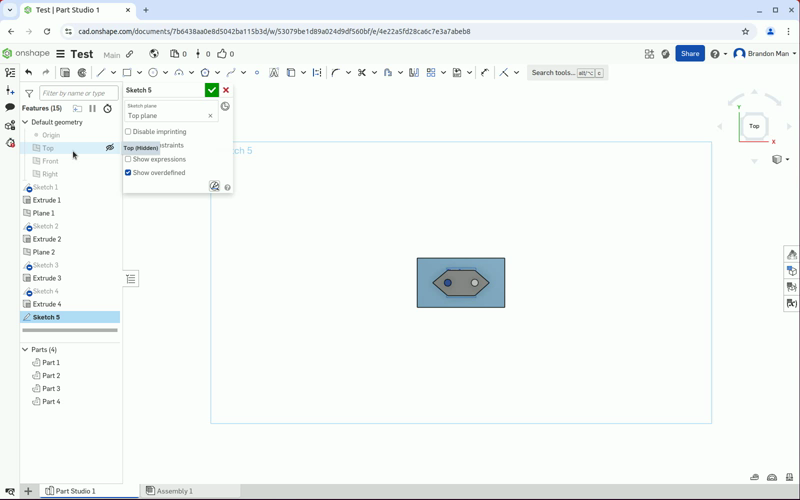
mouse_move(73, 352)
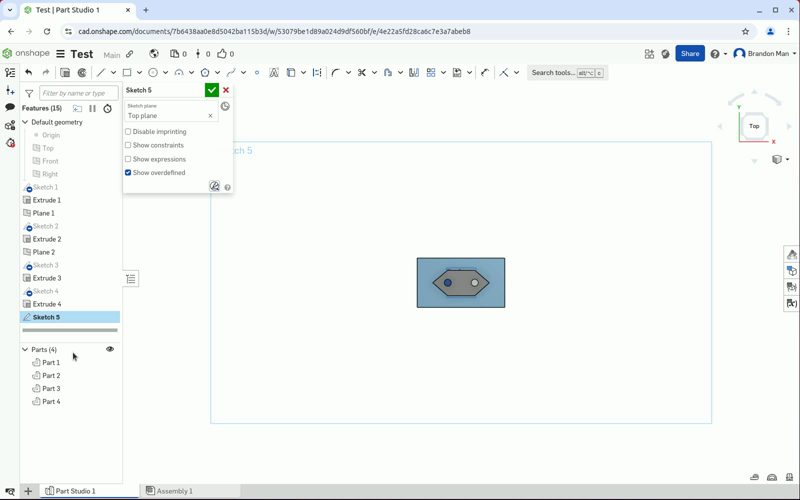
key(y)
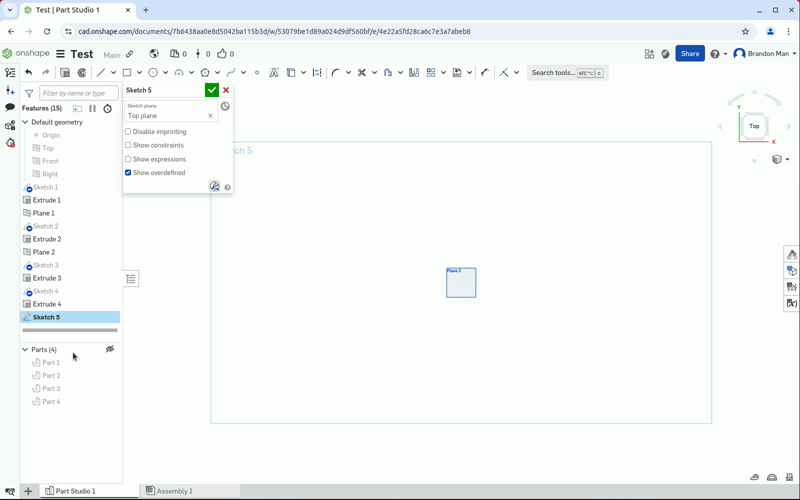
key(l)
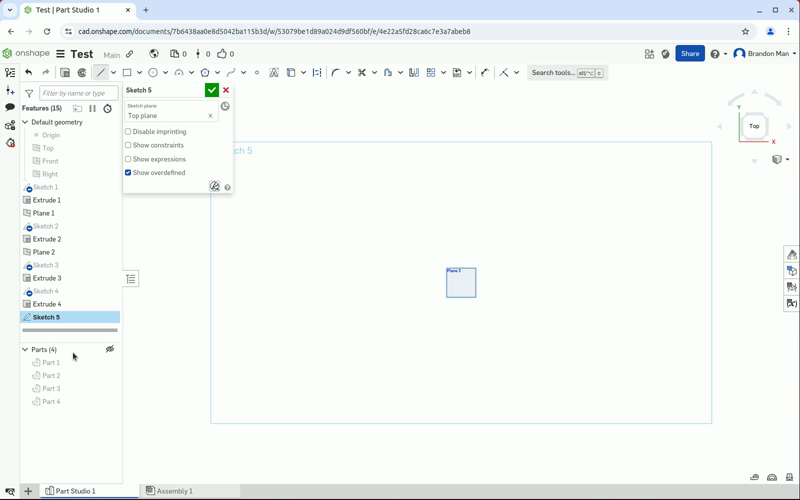
key_down(shift)
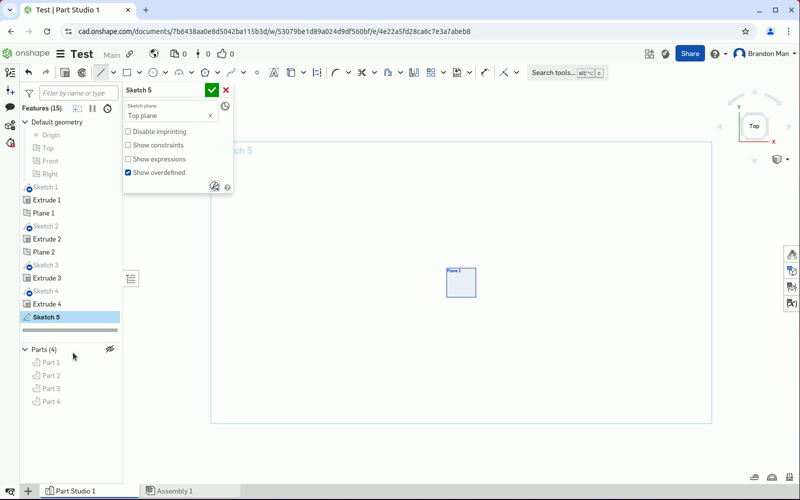
mouse_move(429, 298)
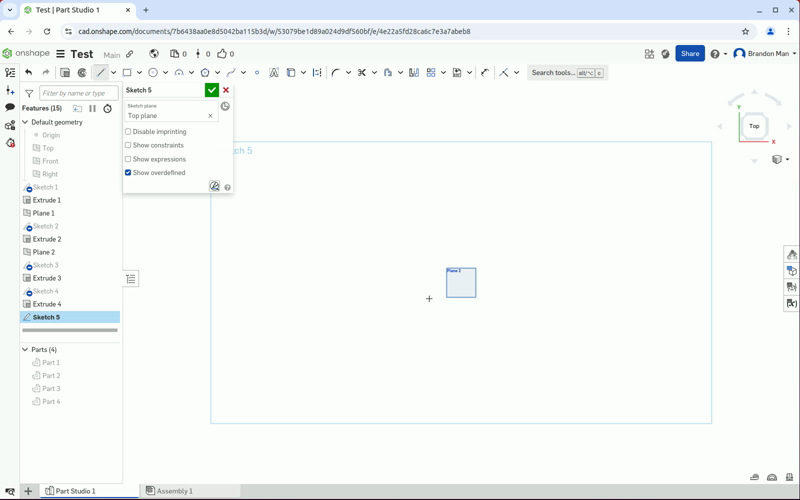
click(429, 298)
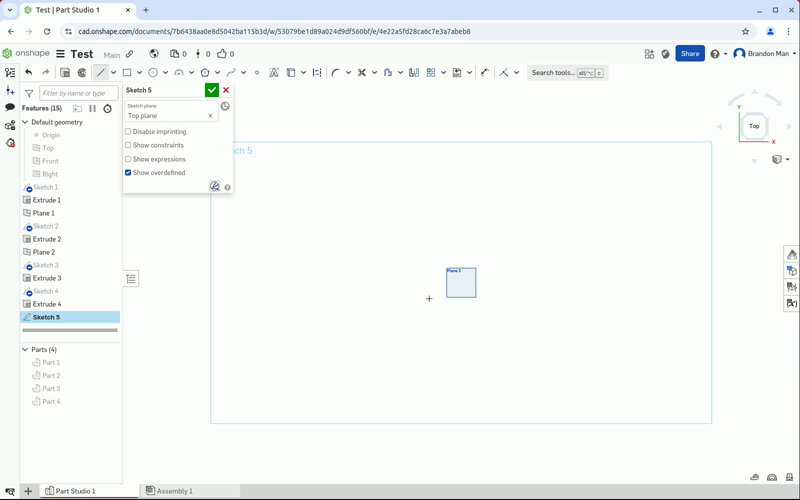
key_up(shift)
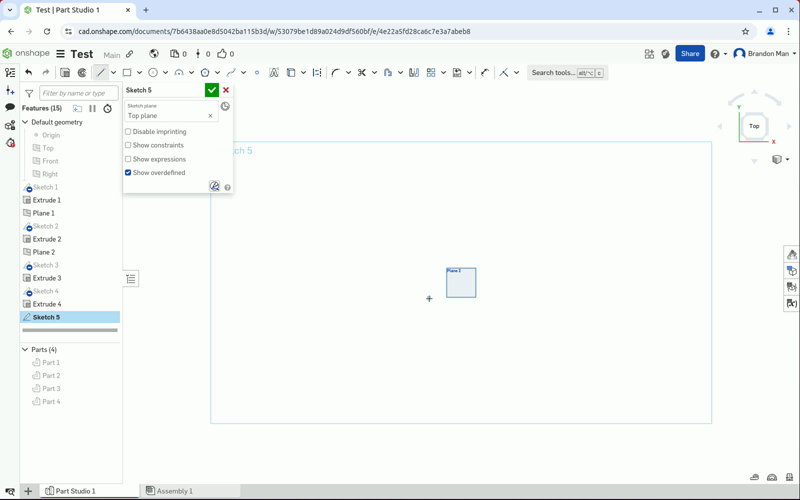
key_down(shift)
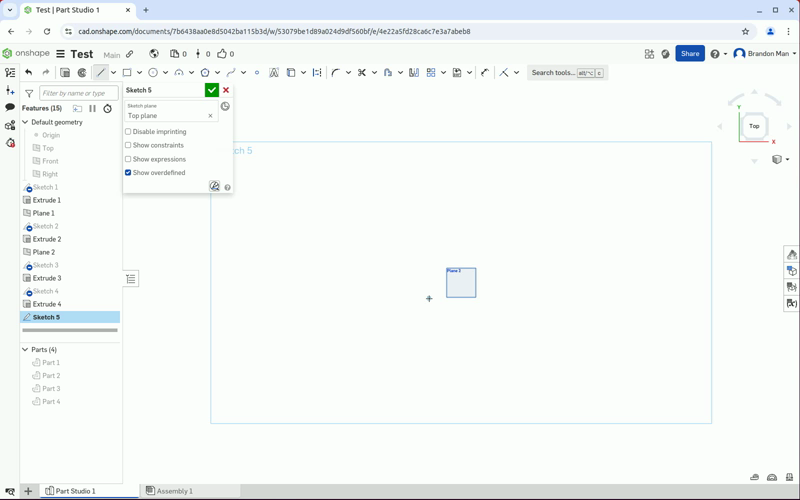
mouse_move(459, 298)
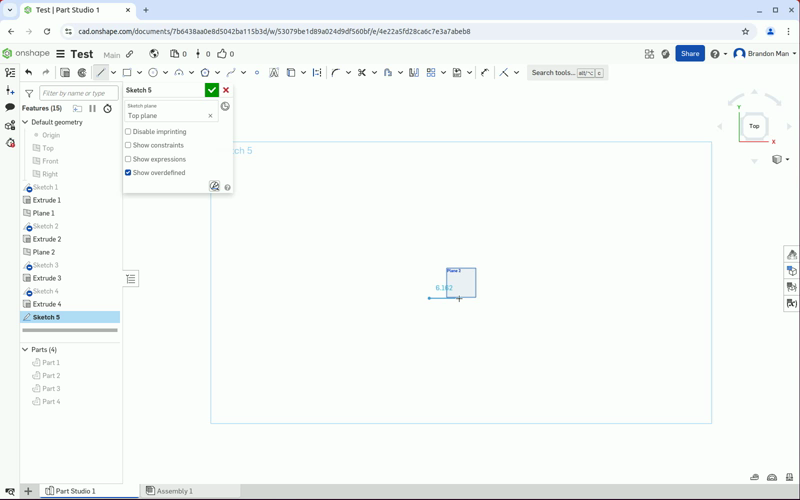
mouse_move(442, 298)
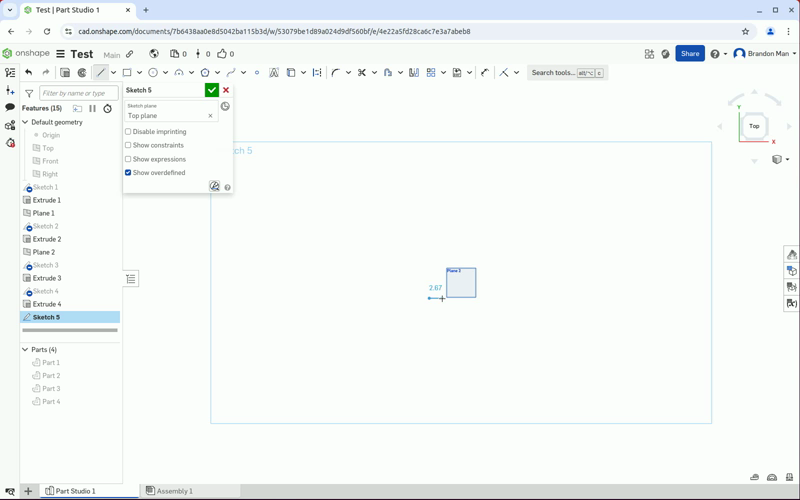
click(442, 298)
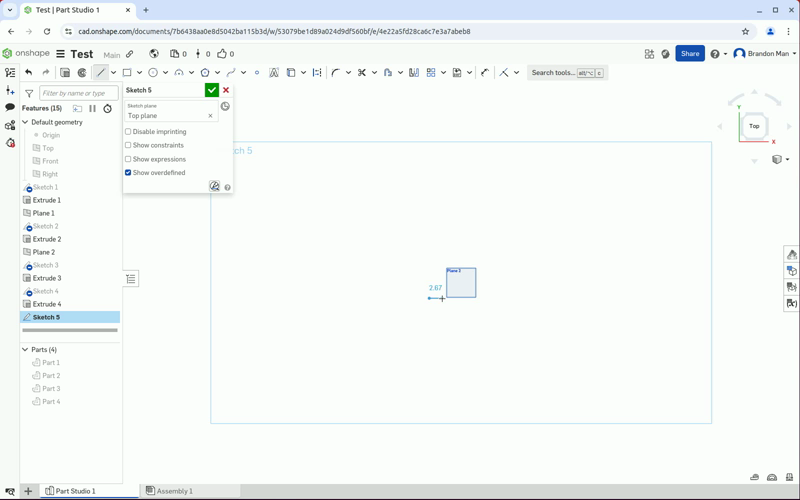
key_up(shift)
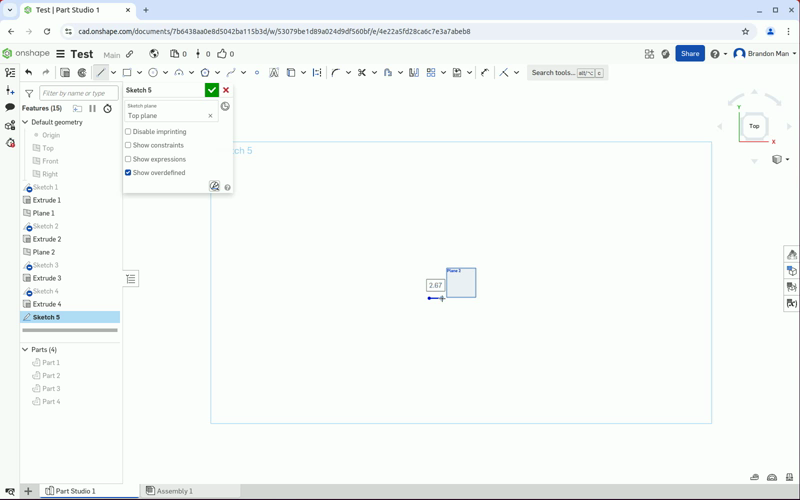
key_down(shift)
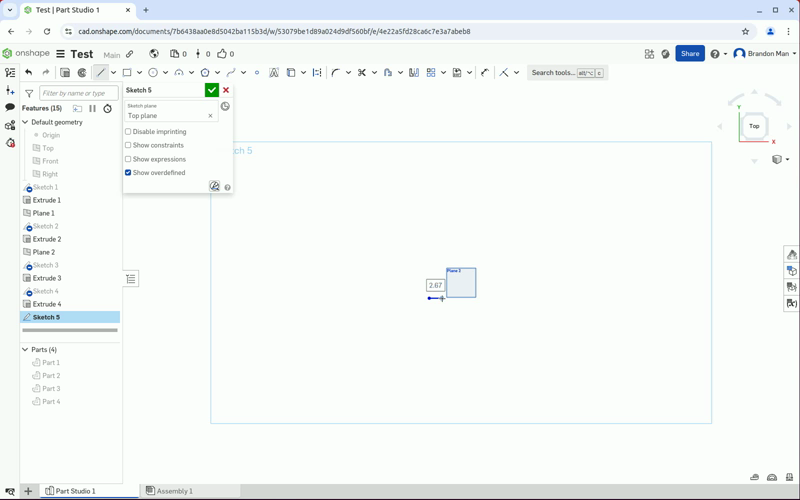
mouse_move(472, 298)
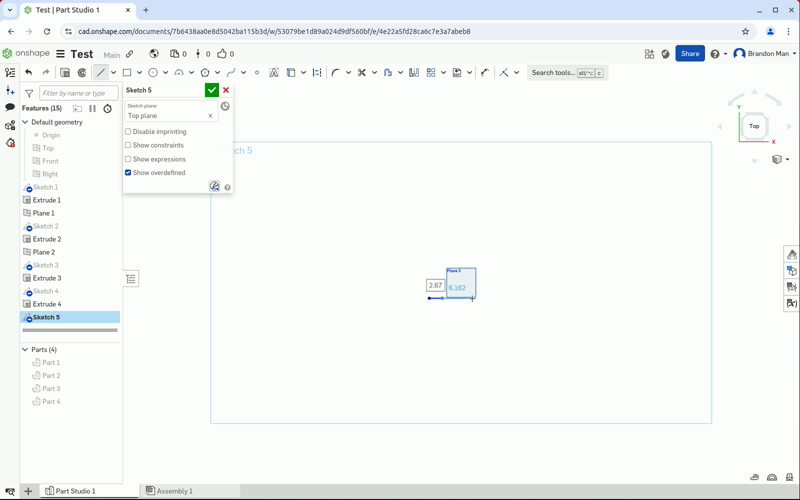
mouse_move(442, 265)
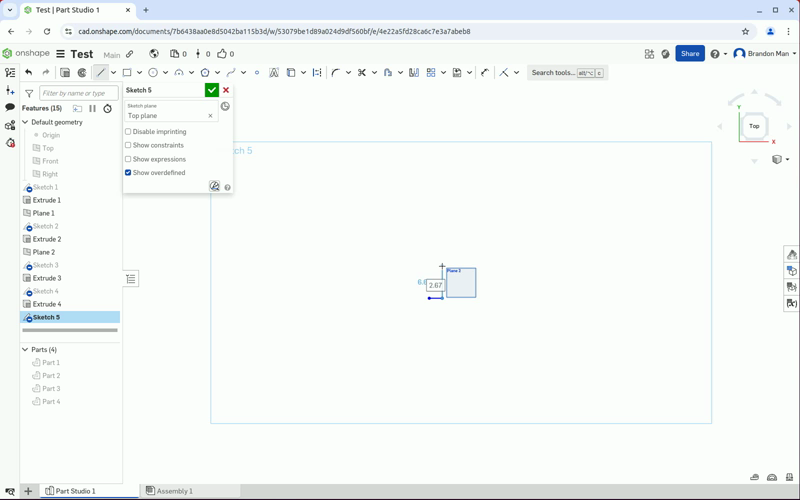
click(442, 265)
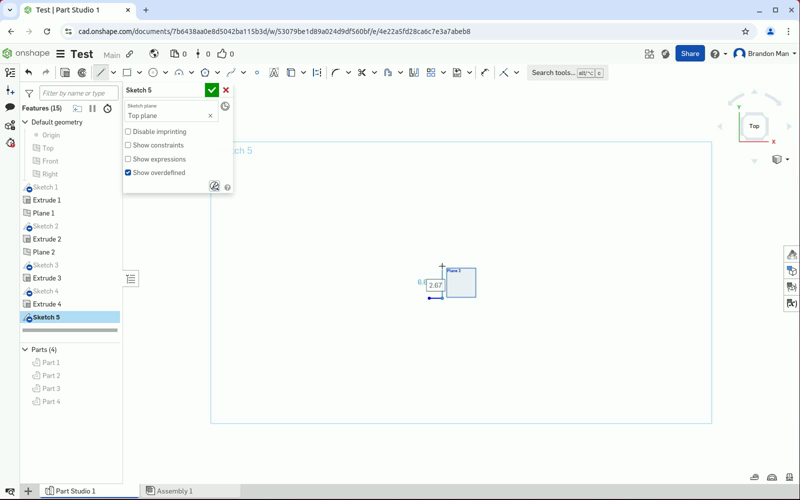
key_up(shift)
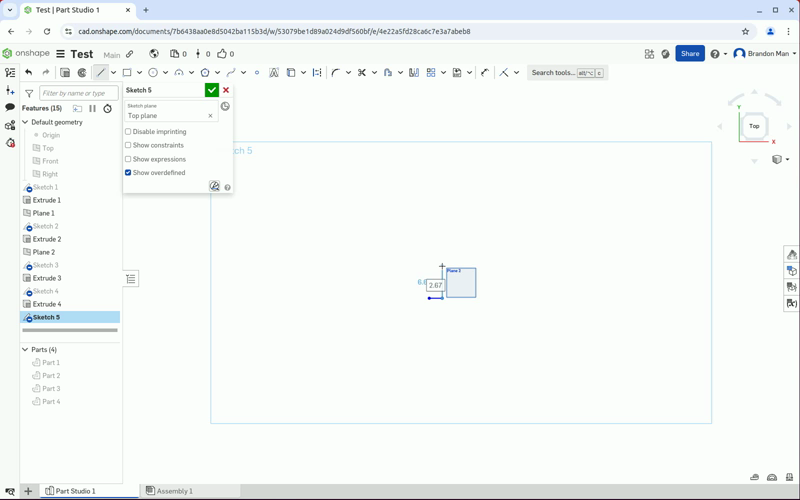
key_down(shift)
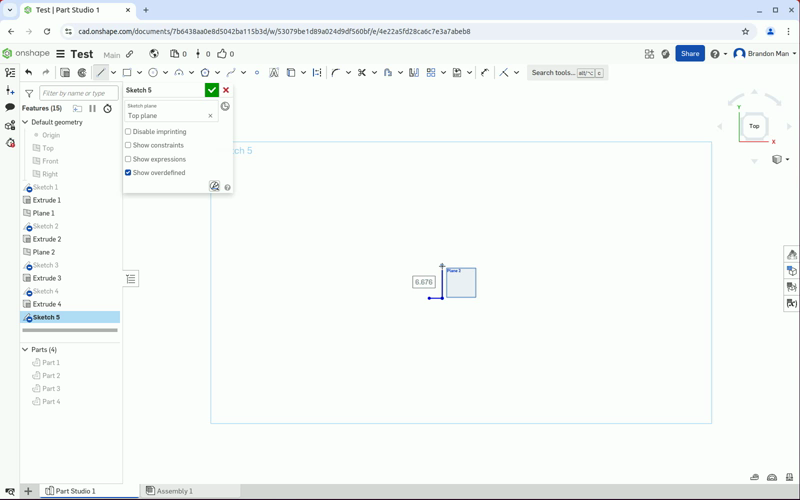
mouse_move(472, 265)
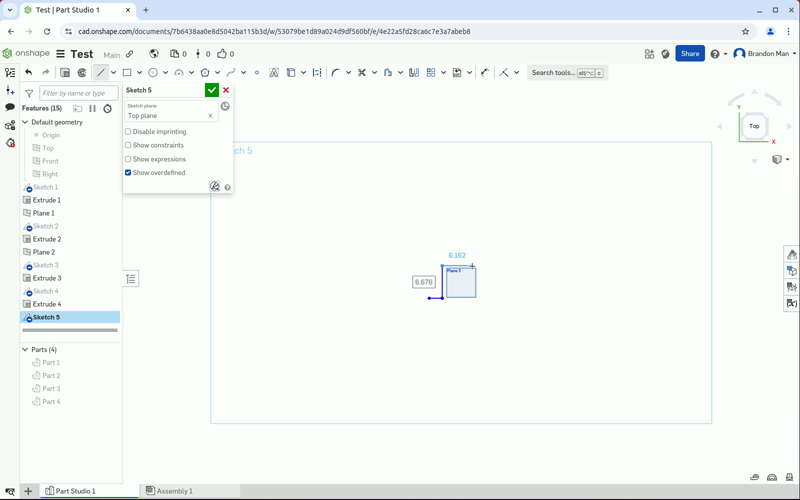
mouse_move(429, 265)
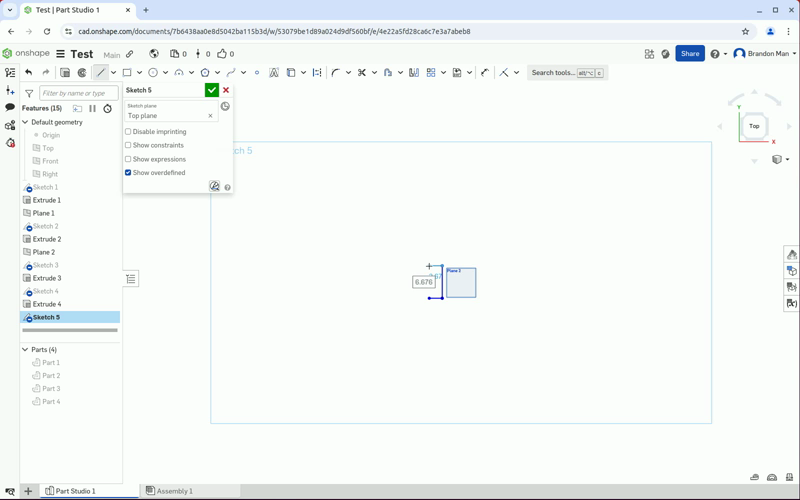
click(429, 265)
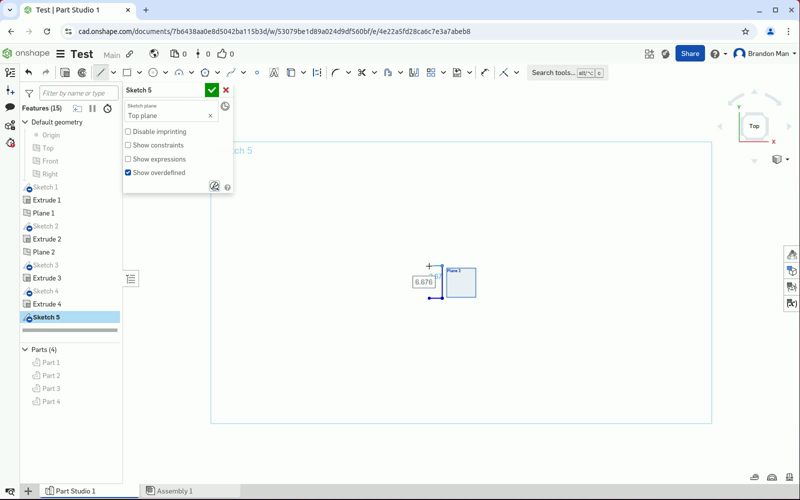
key_up(shift)
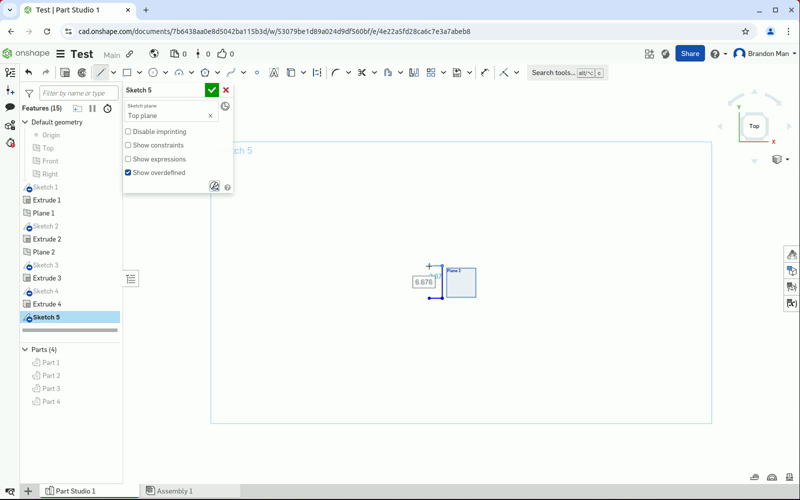
mouse_move(459, 265)
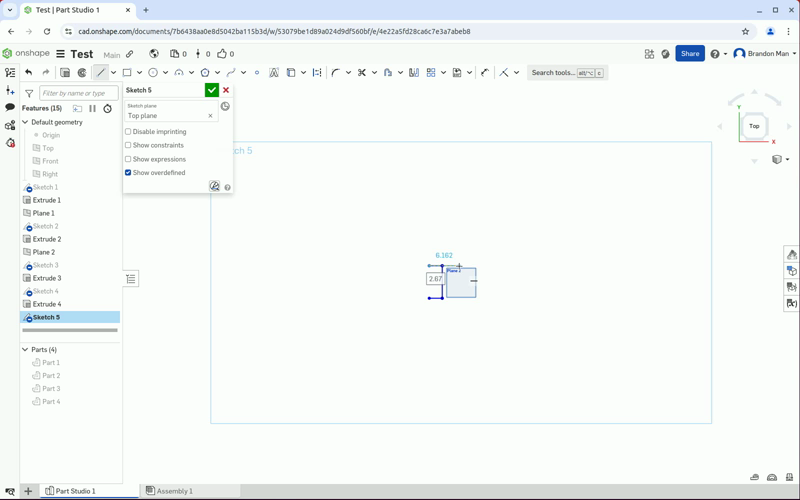
key_down(shift)
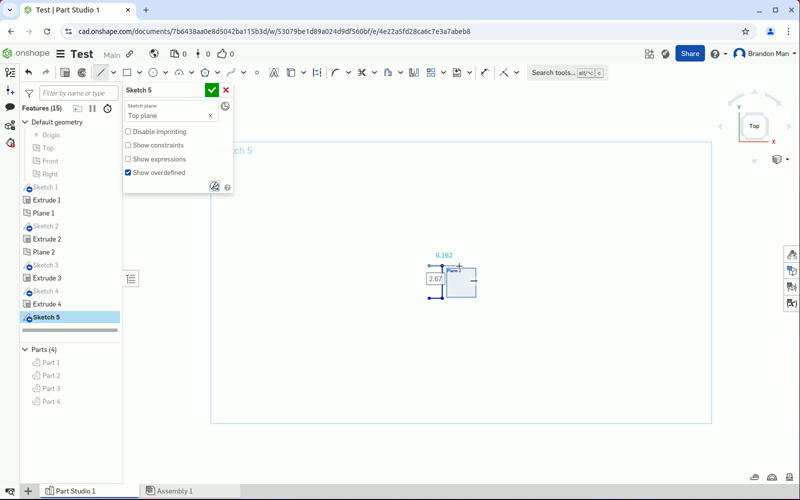
mouse_move(429, 298)
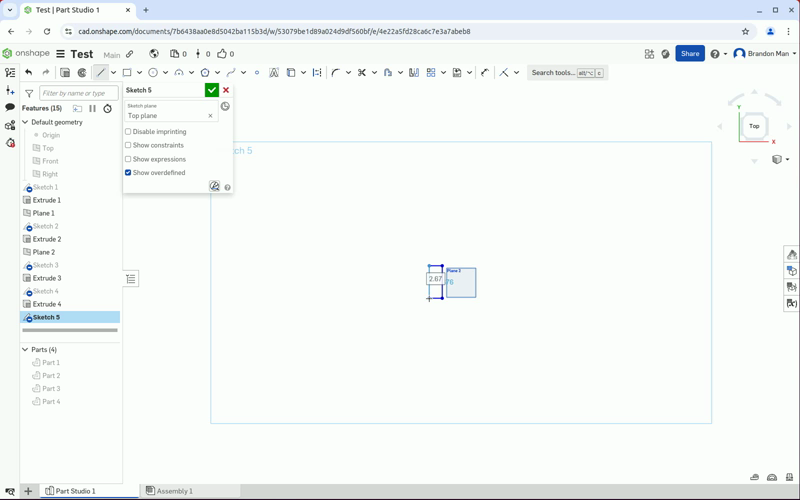
key_up(shift)
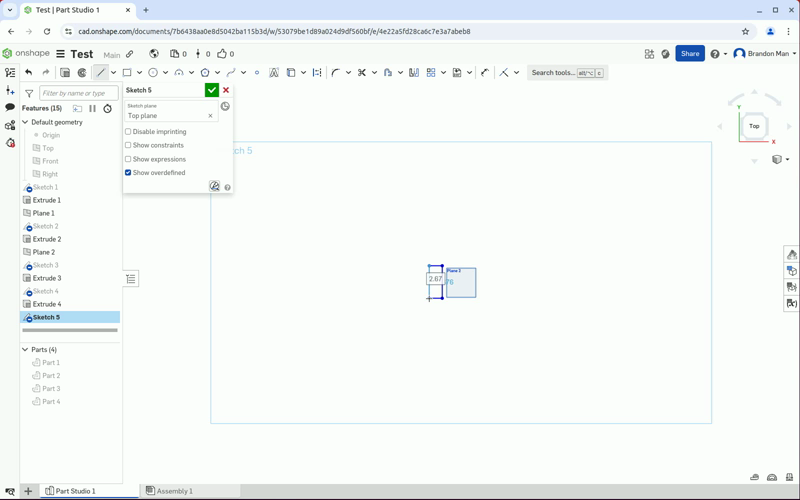
click(429, 298)
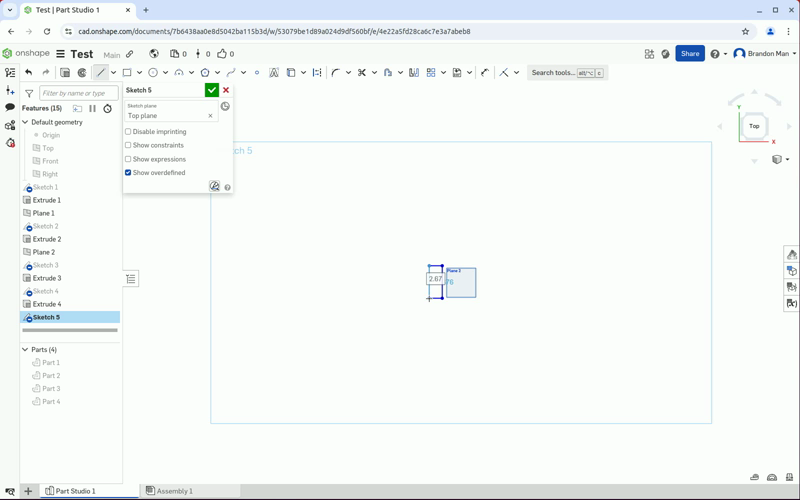
key(esc)
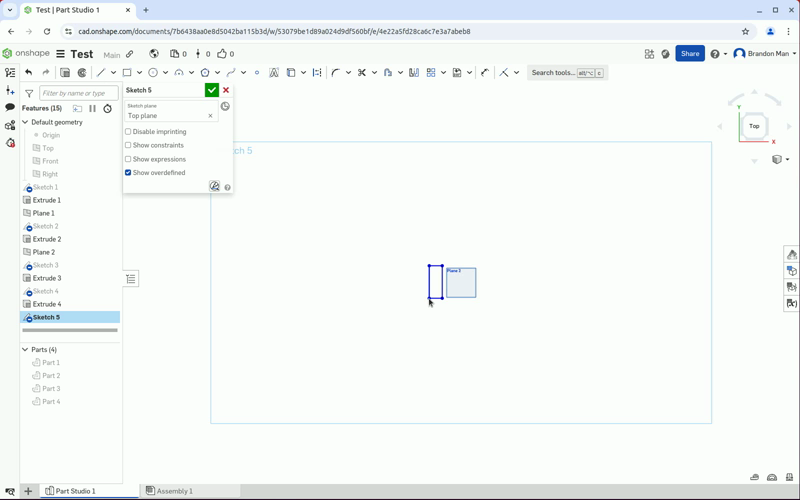
mouse_move(429, 297)
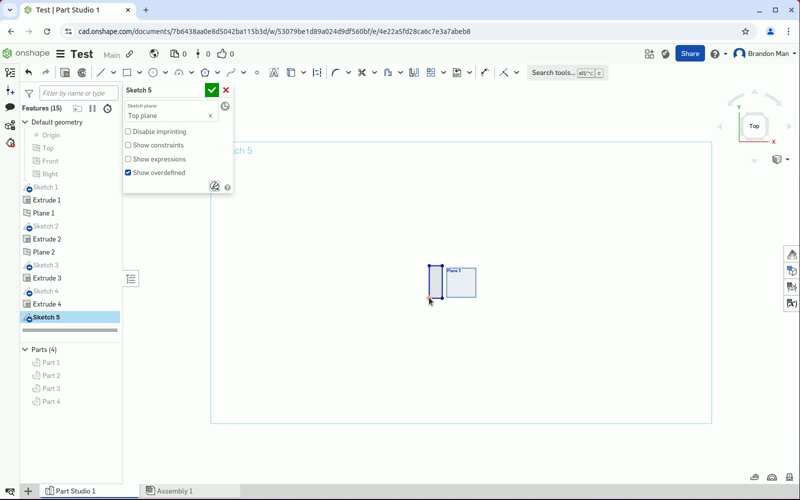
scroll(6)
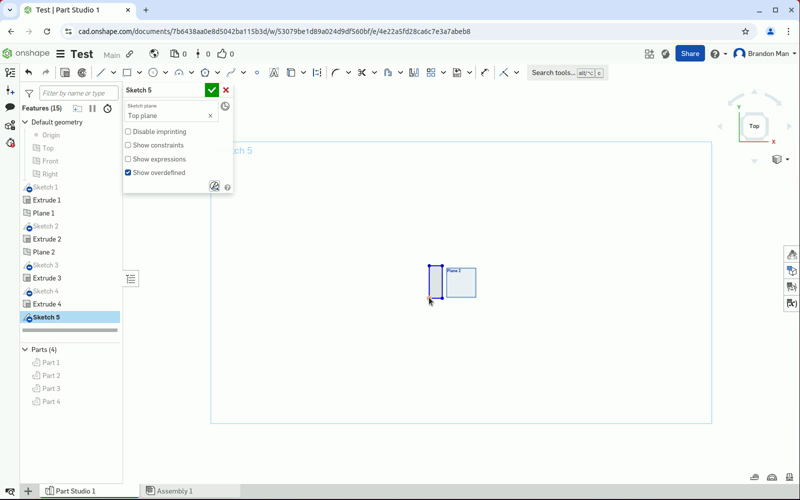
scroll(6)
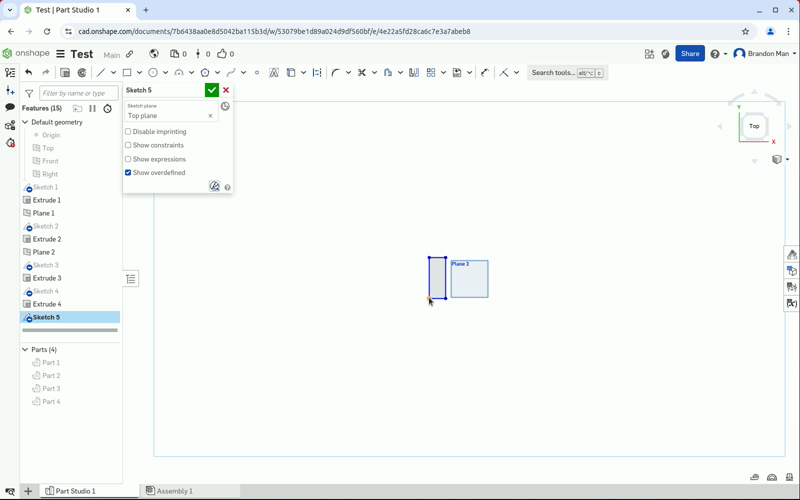
scroll(6)
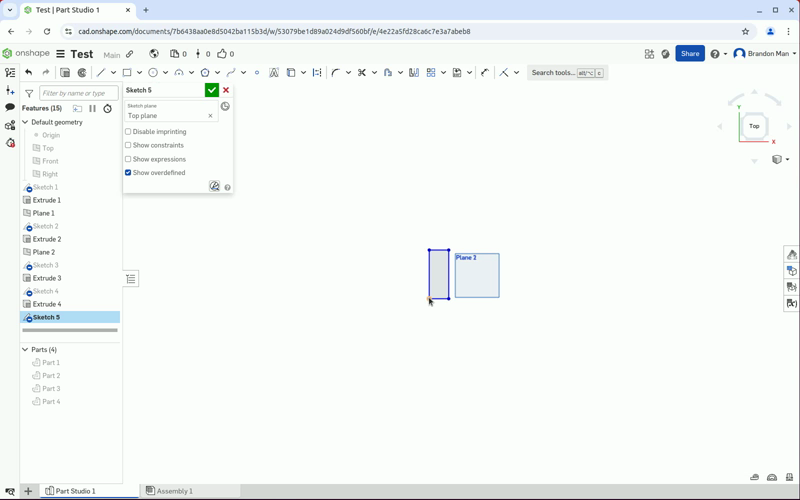
scroll(6)
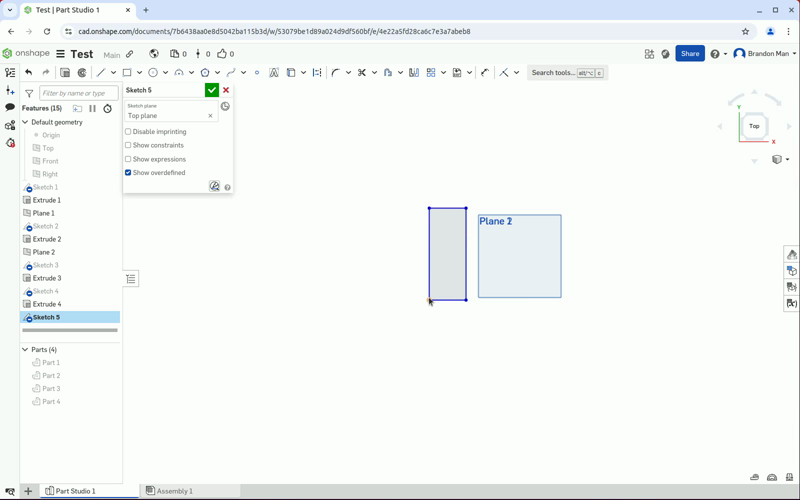
scroll(6)
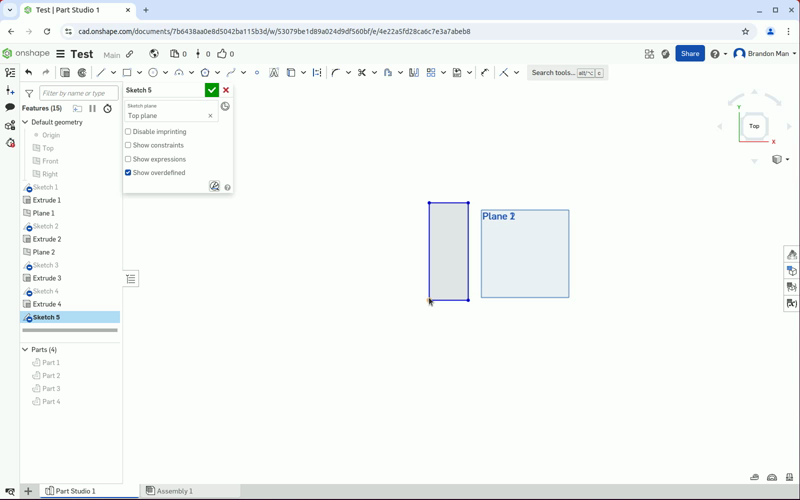
scroll(6)
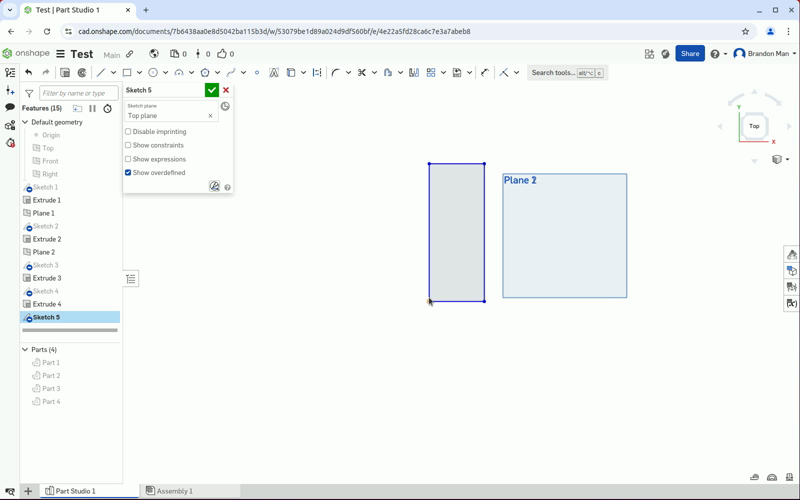
scroll(6)
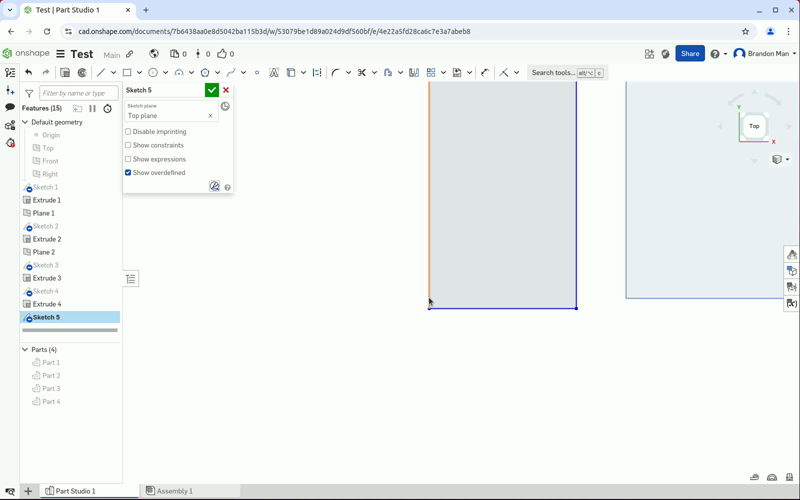
click(429, 297)
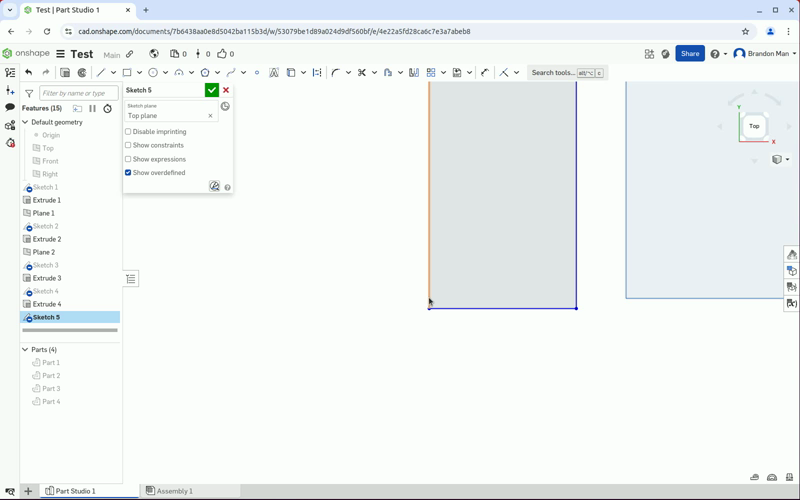
scroll(-6)
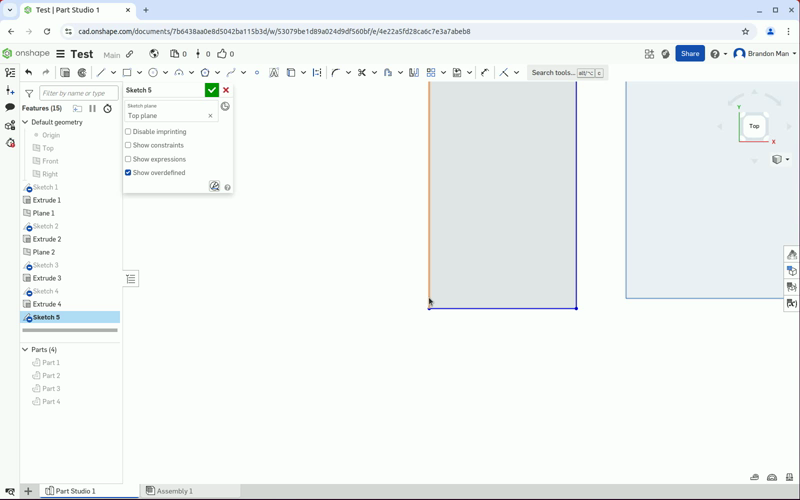
scroll(-6)
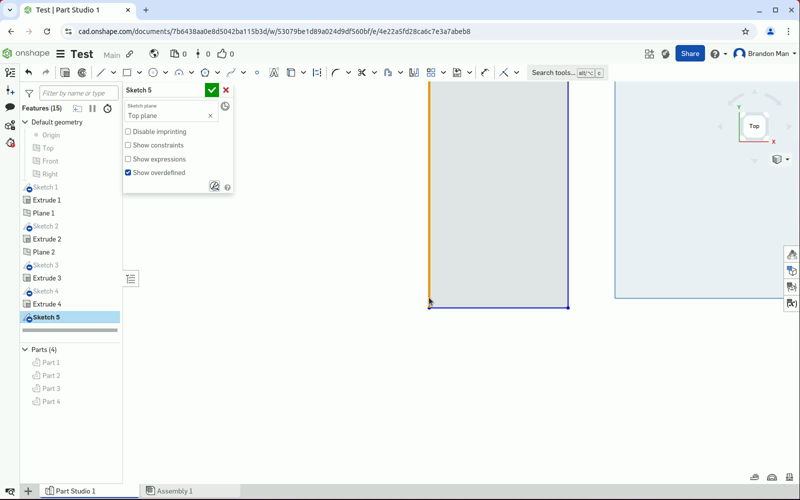
scroll(-6)
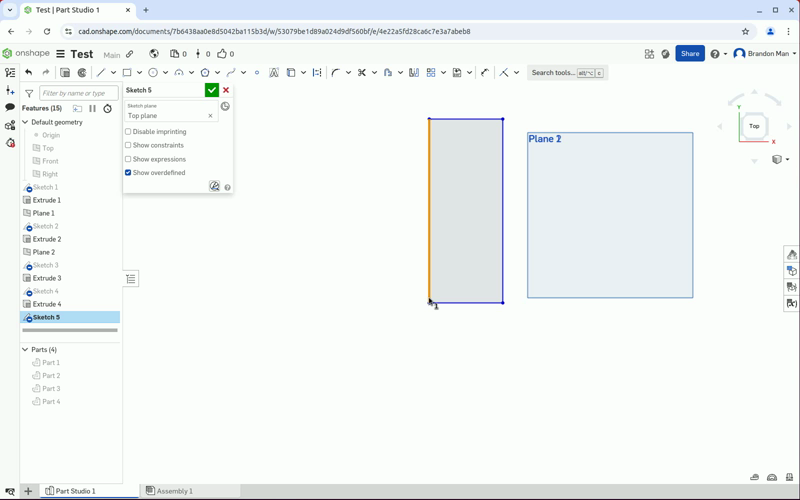
scroll(-6)
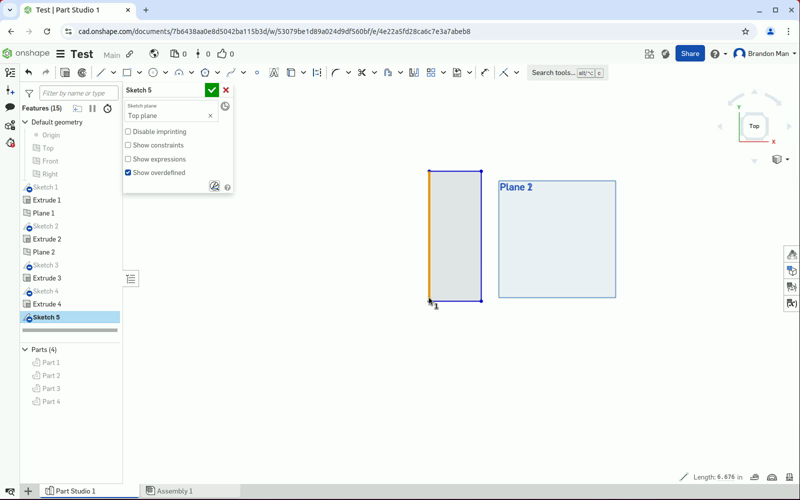
scroll(-6)
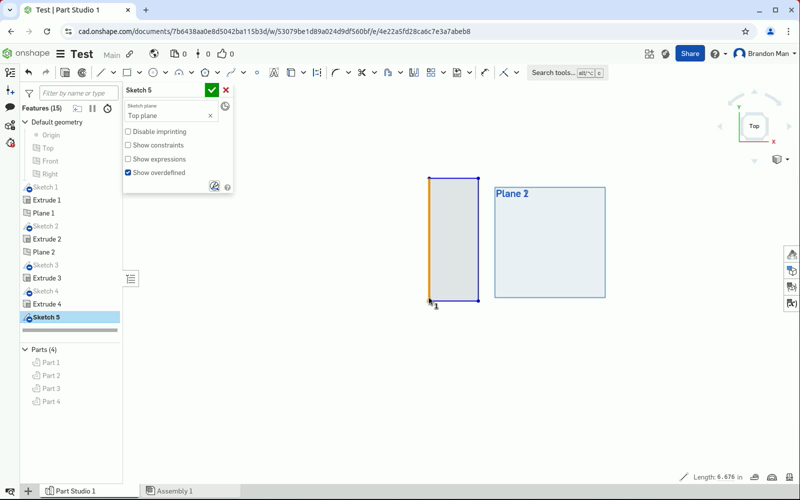
scroll(-6)
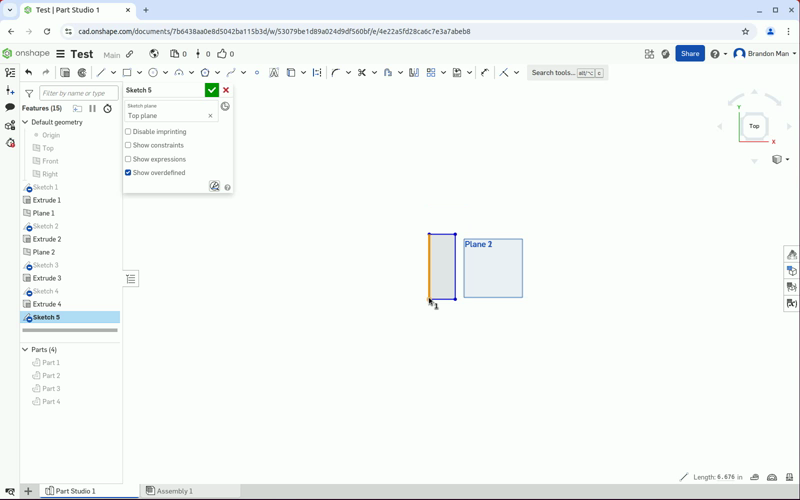
scroll(-6)
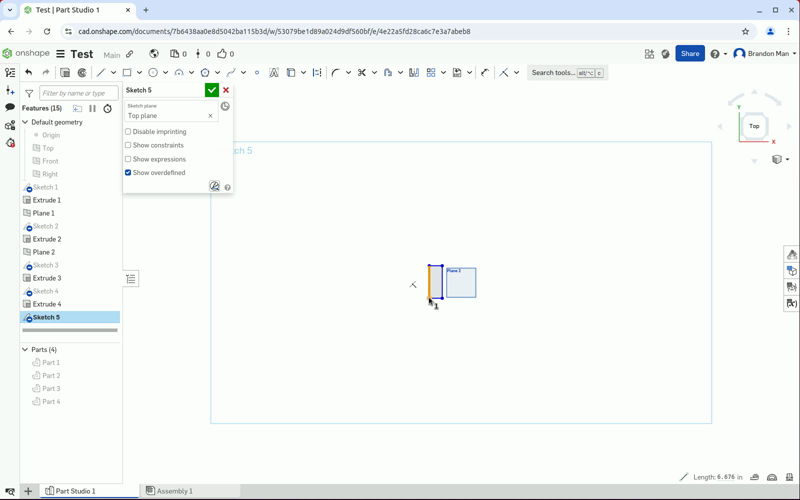
mouse_move(73, 352)
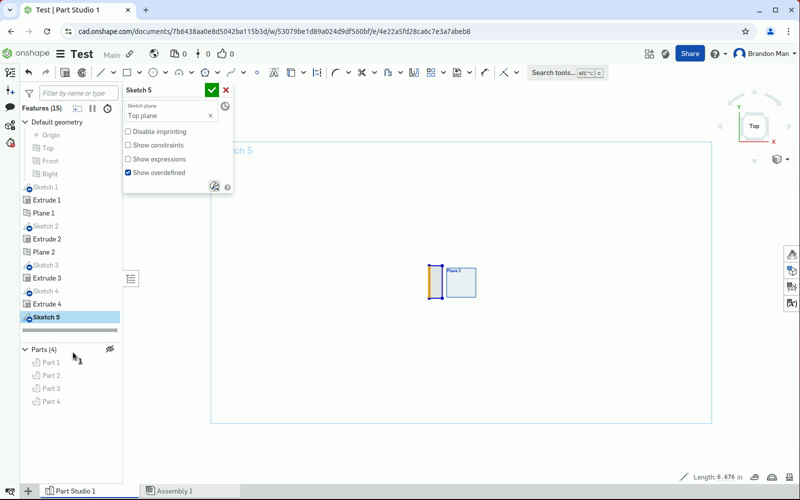
key(shift+y)
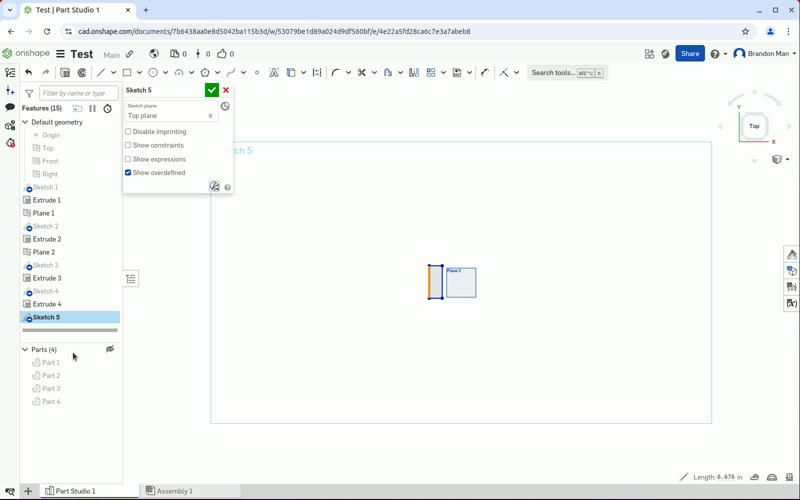
key(shift+e)
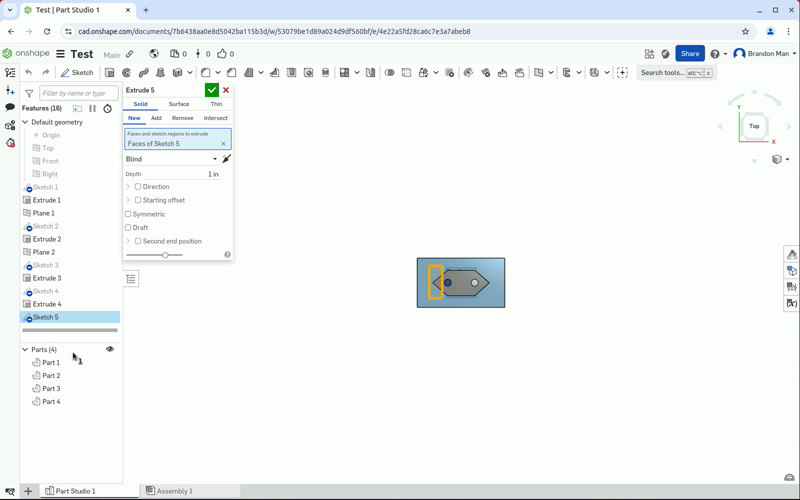
mouse_move(143, 106)
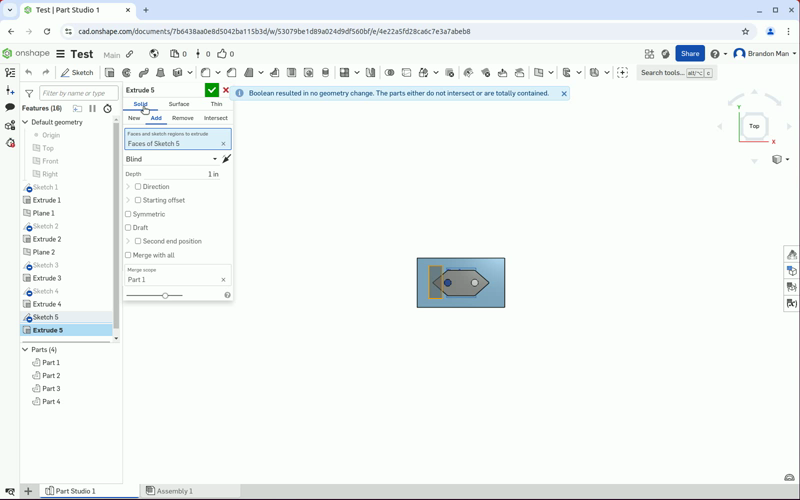
click(143, 106)
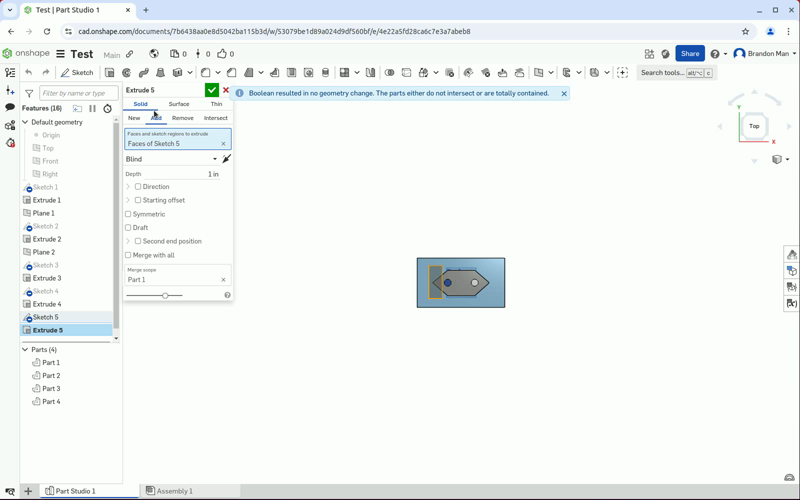
mouse_move(186, 120)
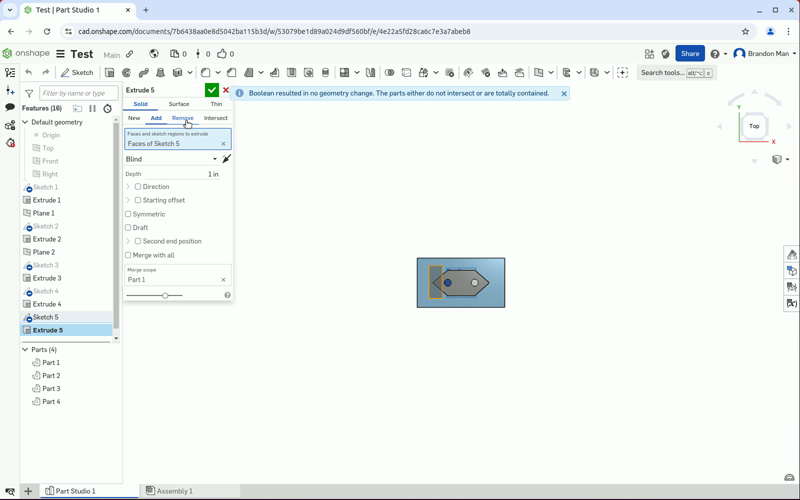
click(186, 120)
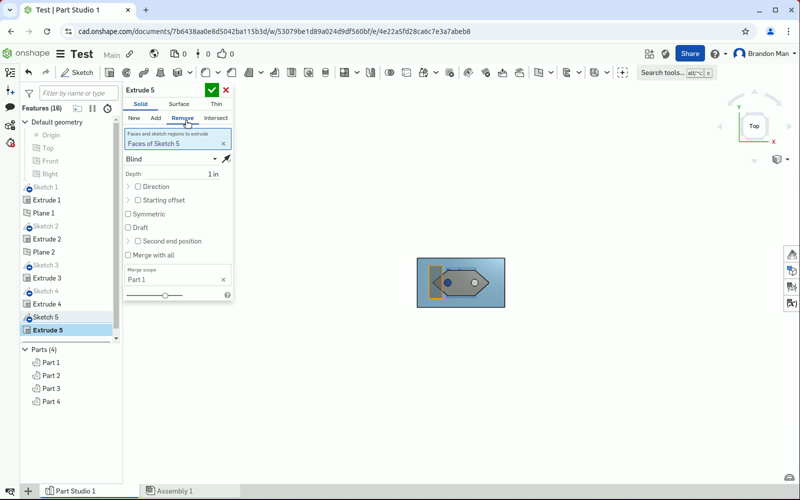
key(tab, 4)
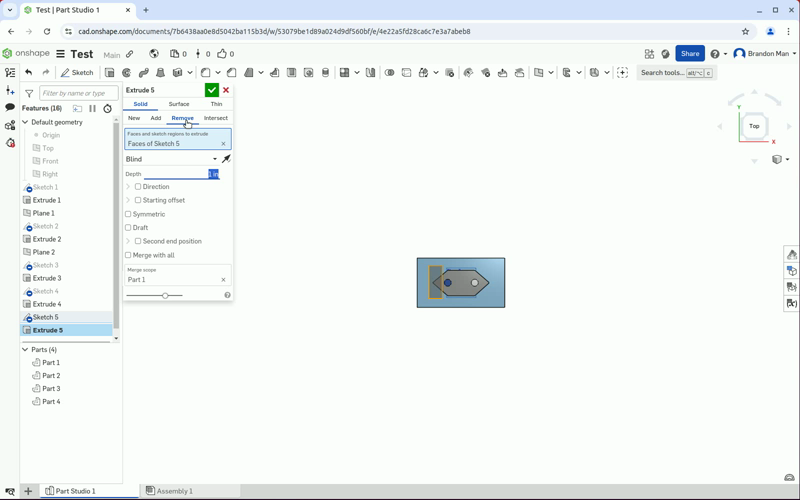
text(20.46)
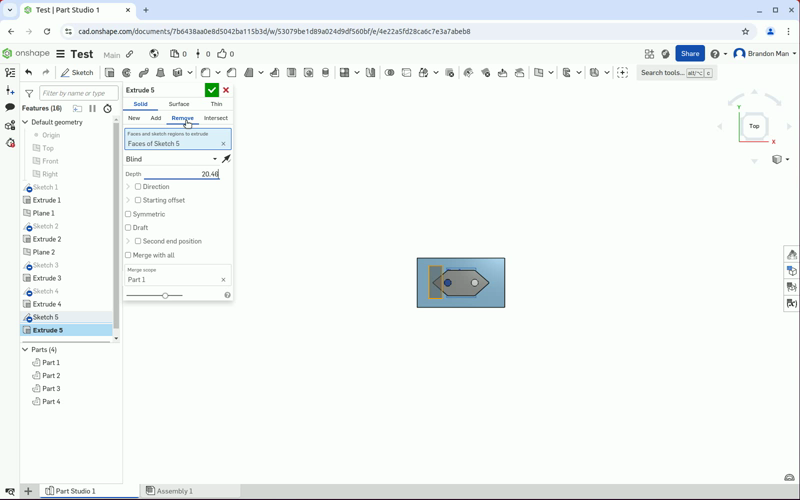
key(tab, 6)
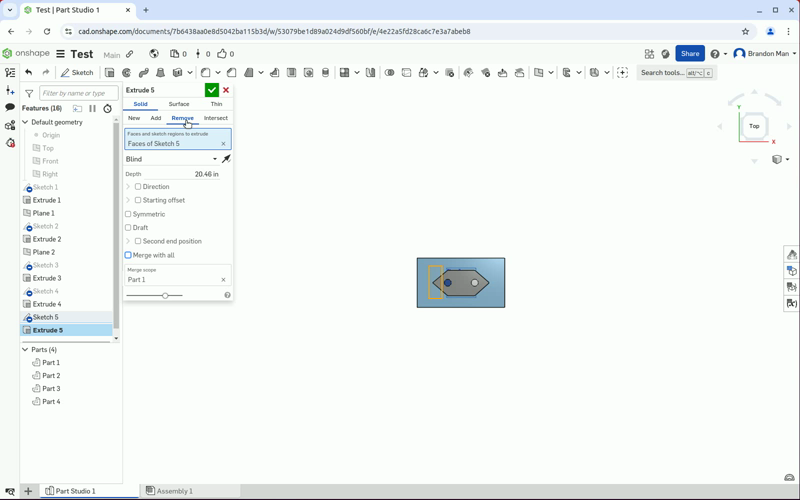
key(space)
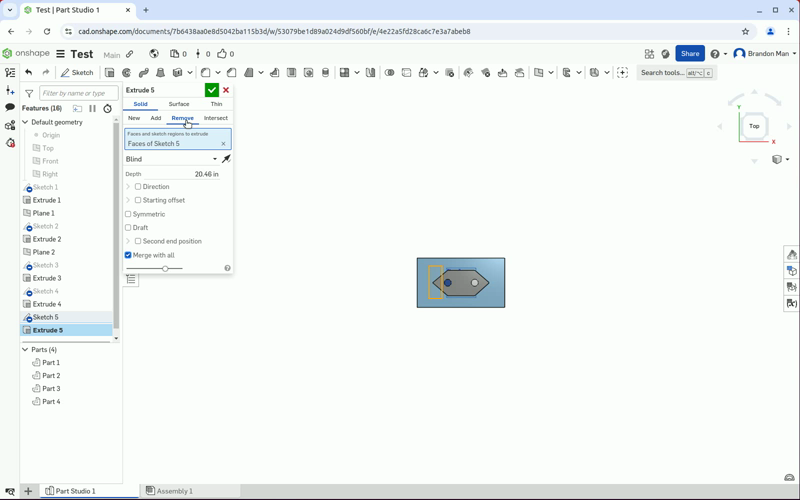
key(enter)
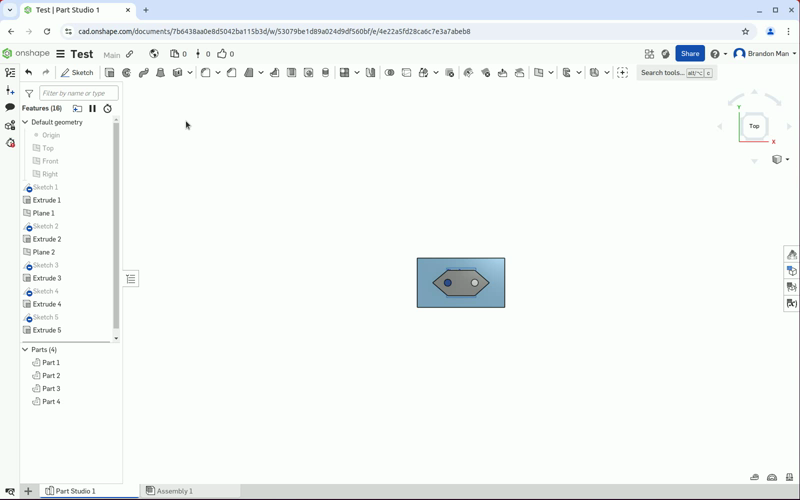
key(shift+h)
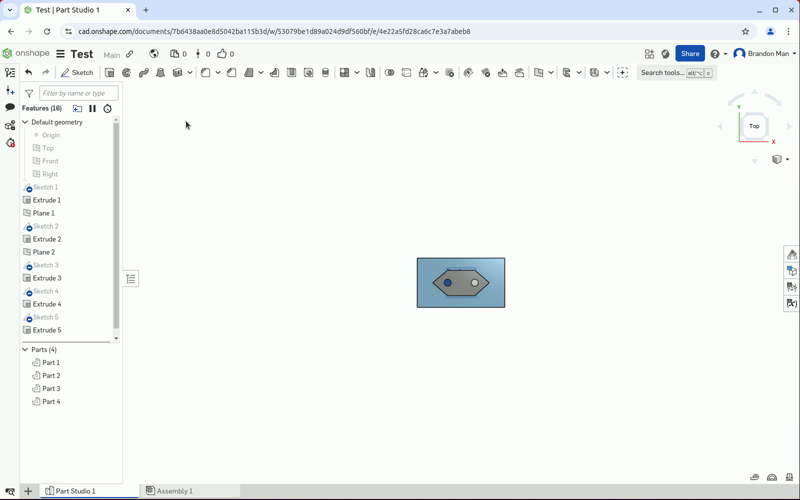
key(shift+h)
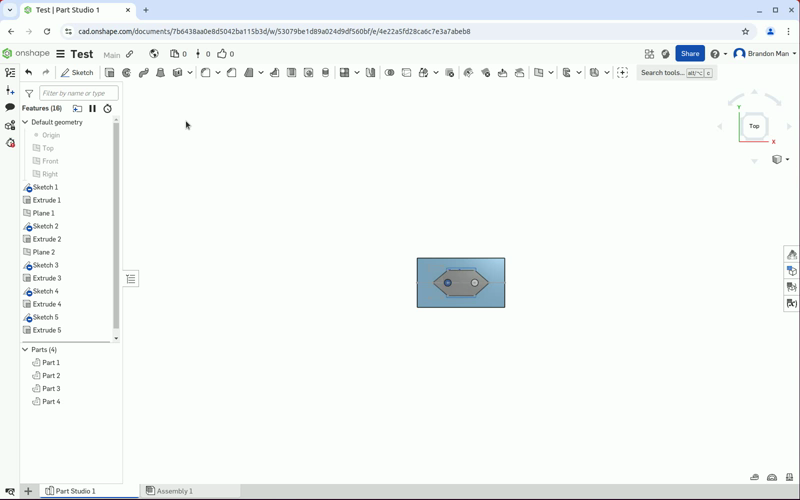
key(shift+7)
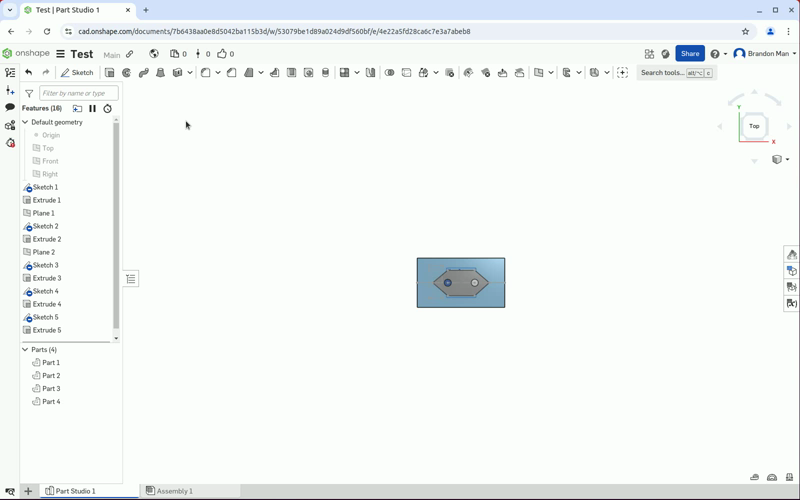
key(up, 3)
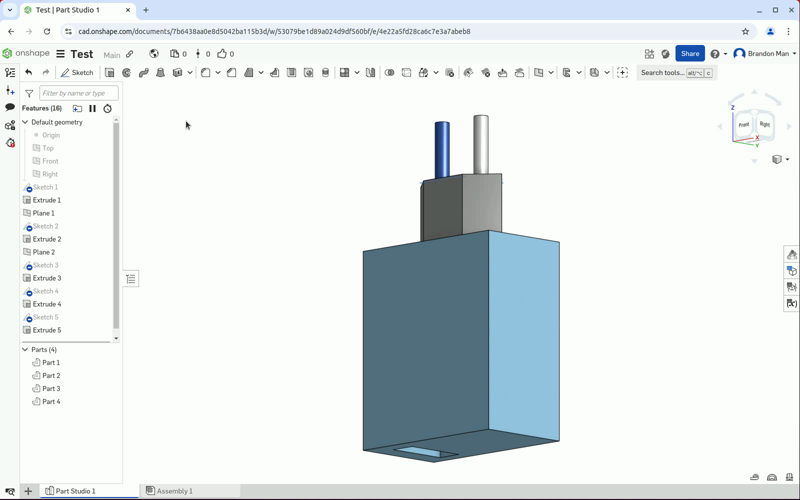
key(left, 3)
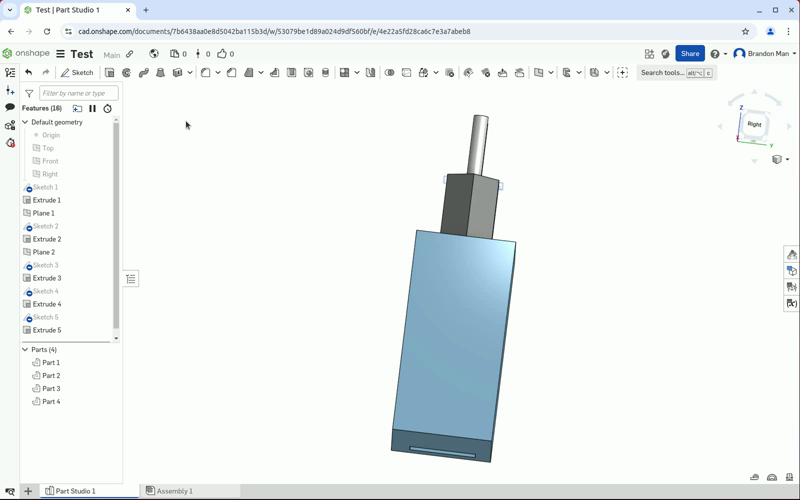
key(right, 3)
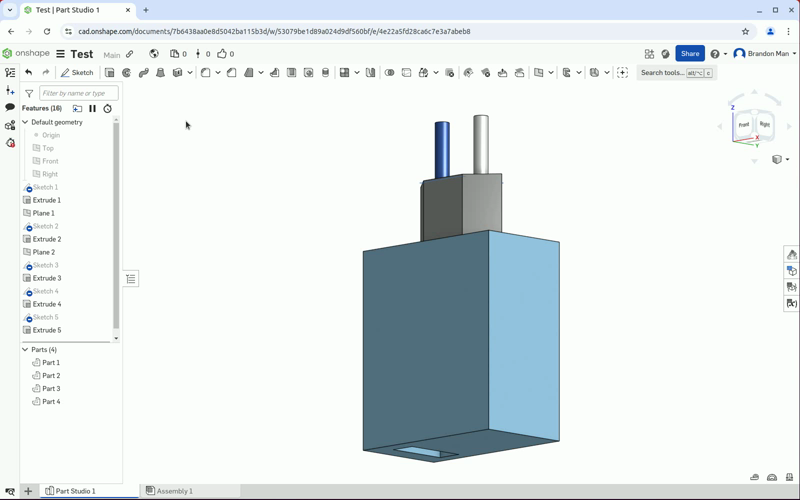
key(down, 3)
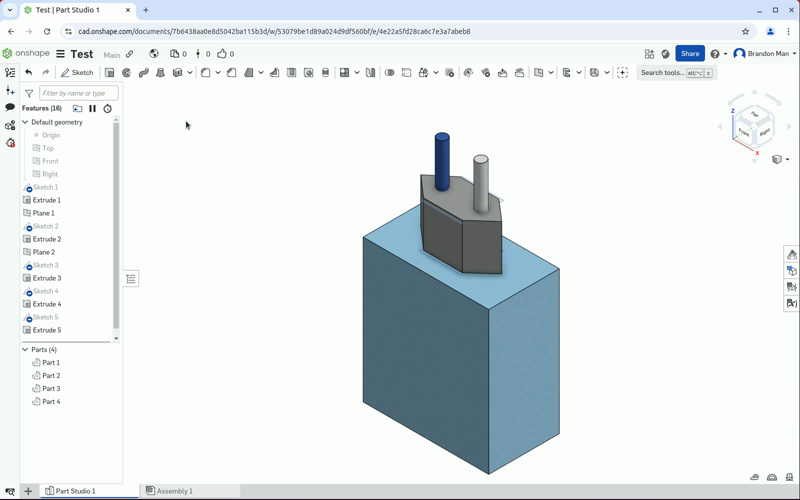
mouse_move(69, 189)
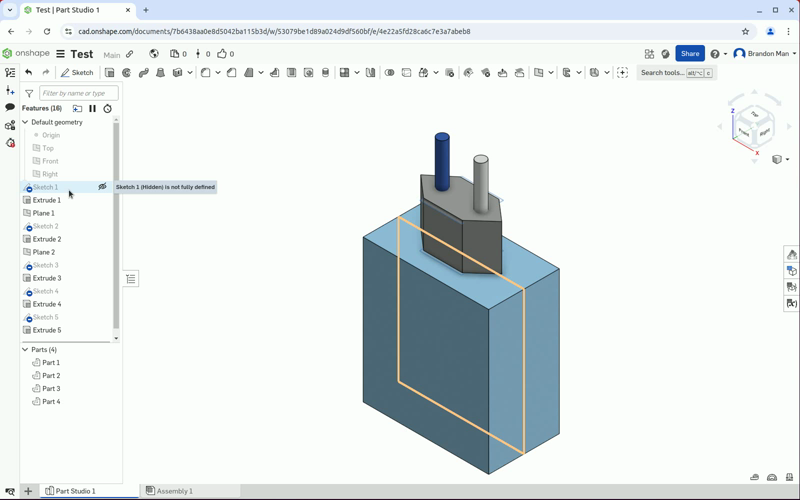
click(69, 189)